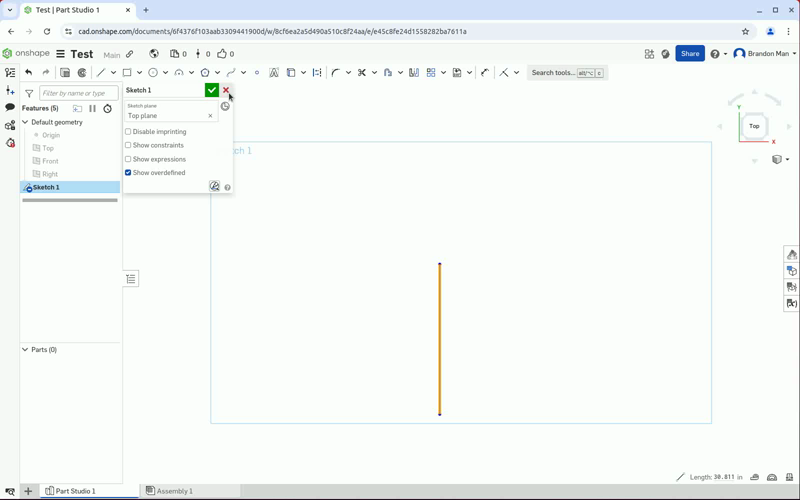
key(shift+h)
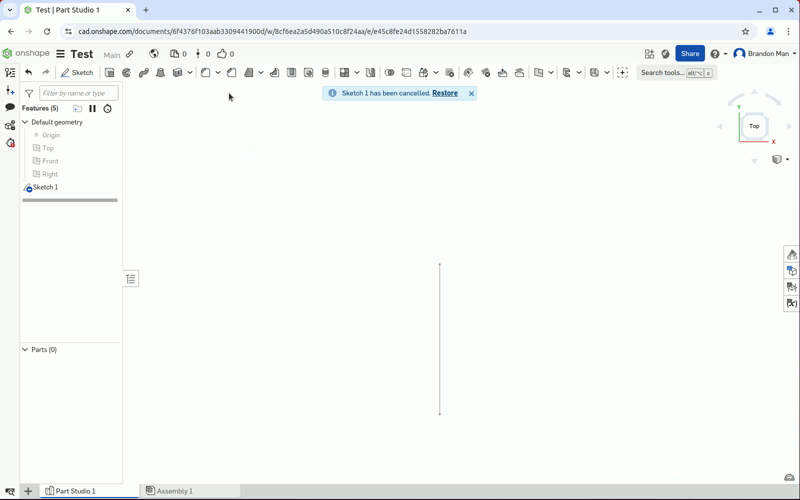
key(shift+s)
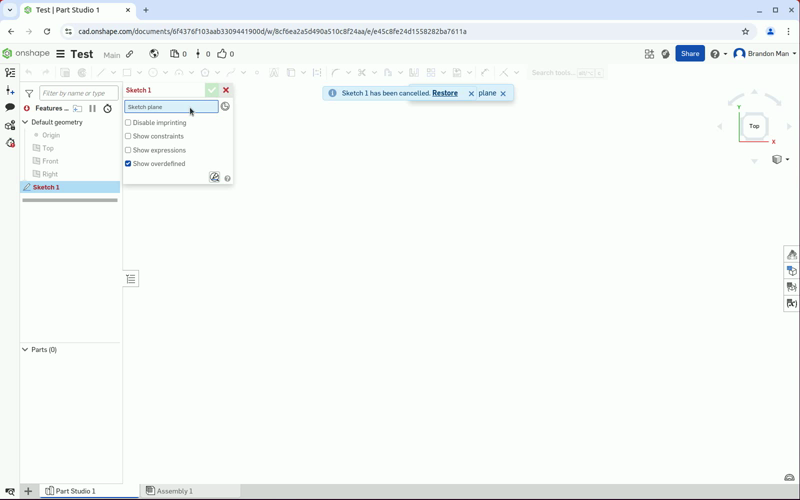
mouse_move(73, 150)
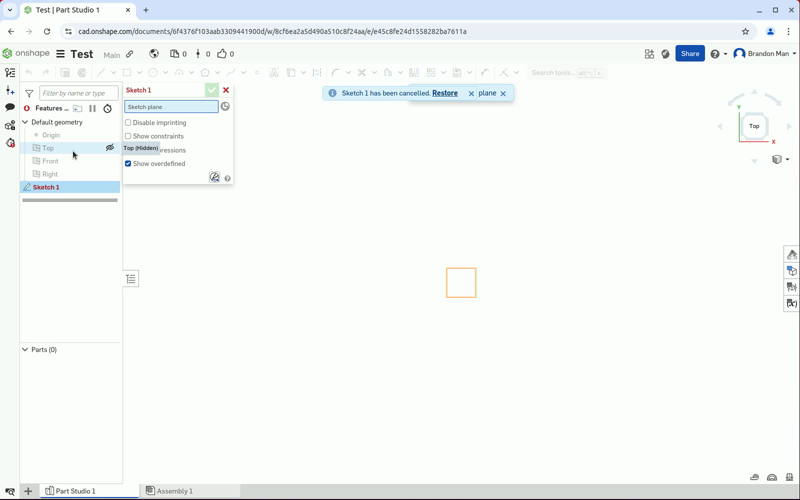
click(73, 150)
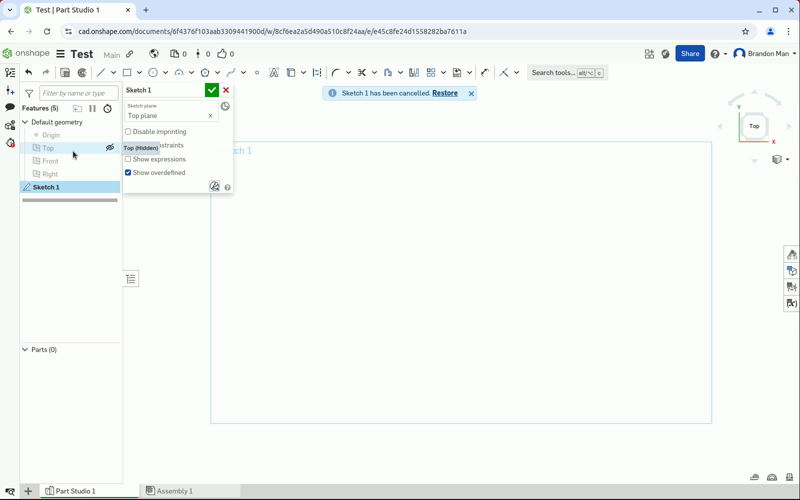
mouse_move(73, 352)
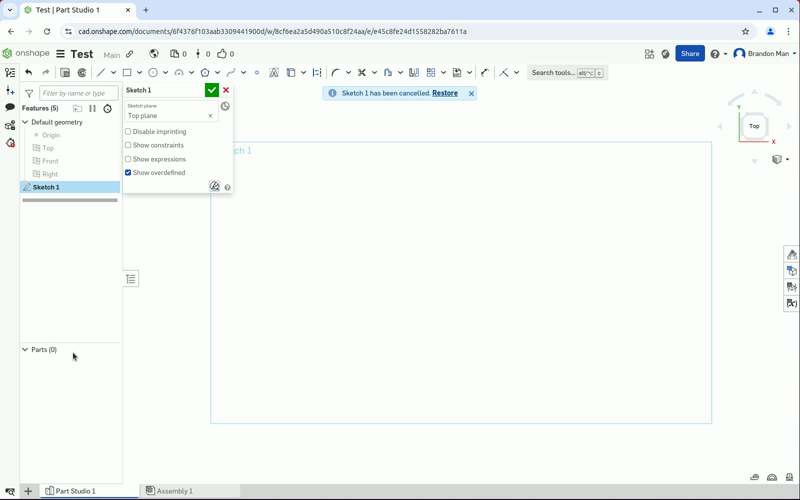
key(y)
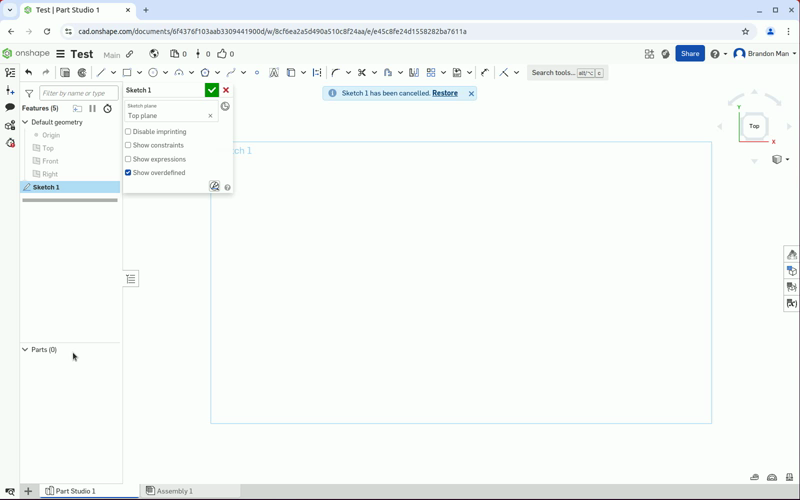
key(l)
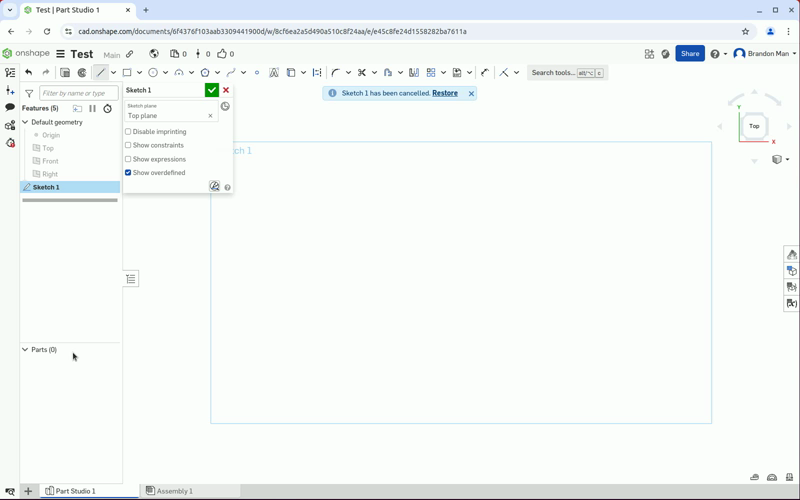
key_down(shift)
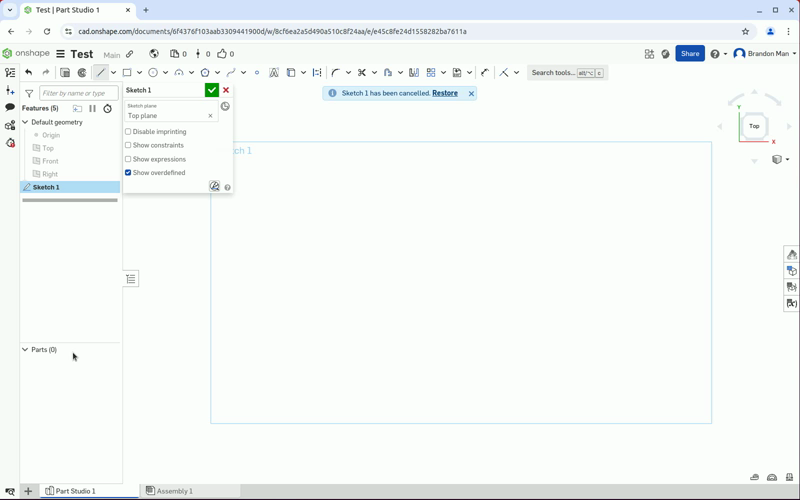
mouse_move(386, 356)
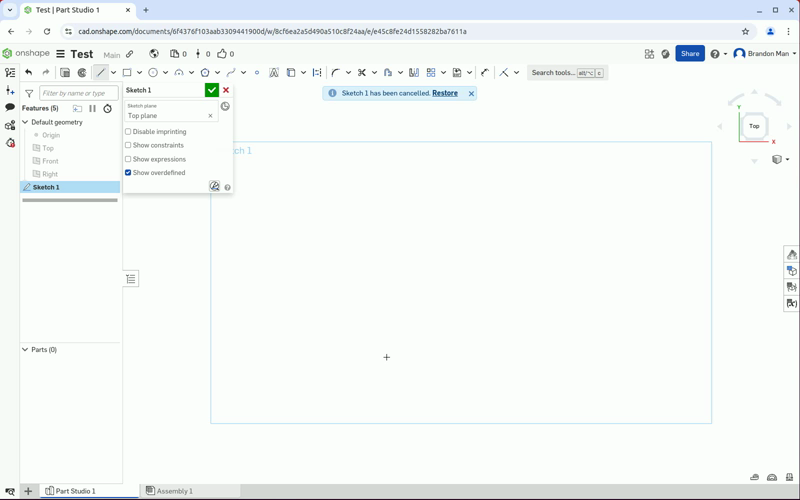
click(386, 356)
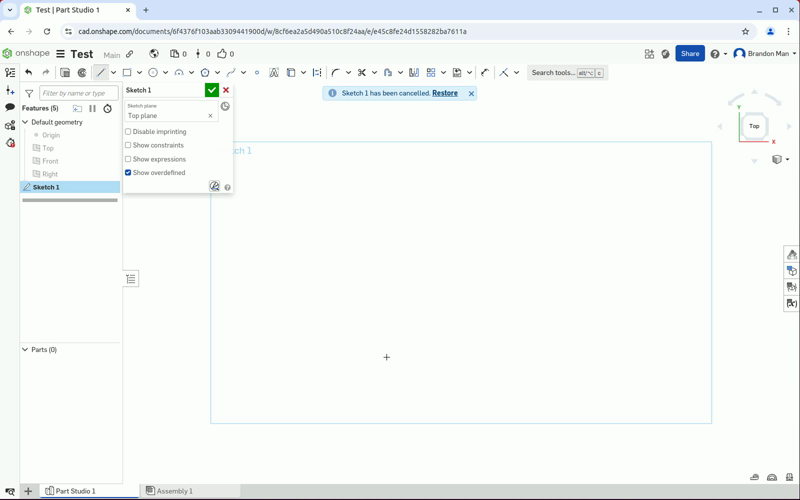
key_up(shift)
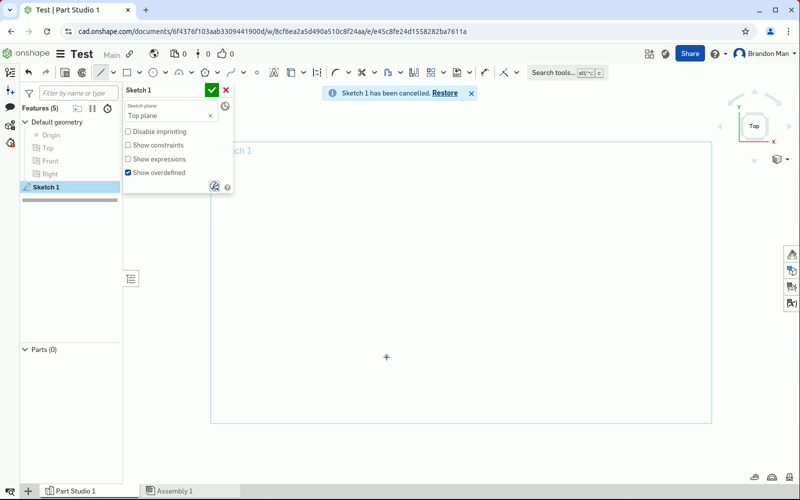
key_down(shift)
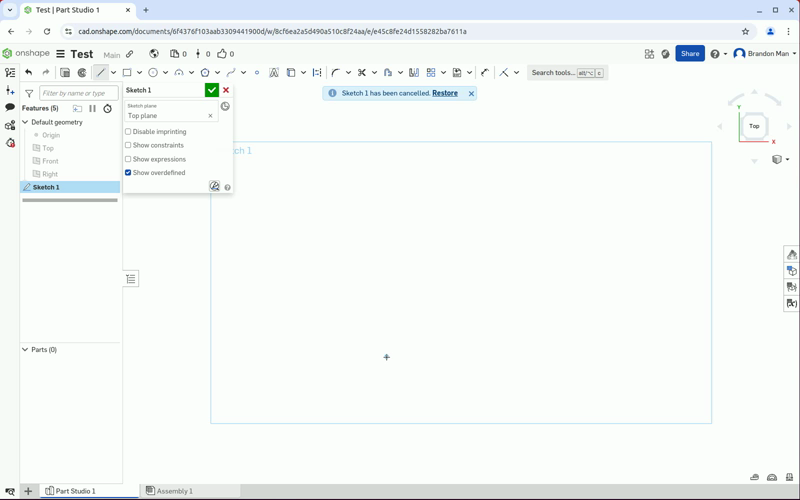
mouse_move(534, 356)
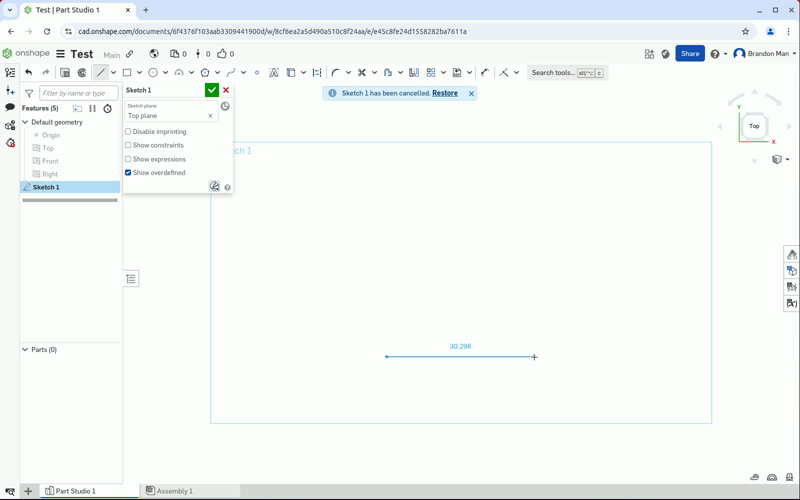
click(534, 356)
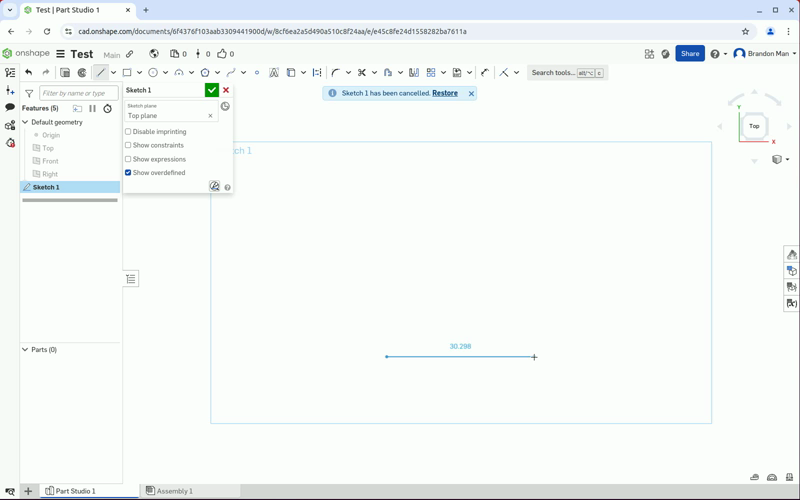
key_up(shift)
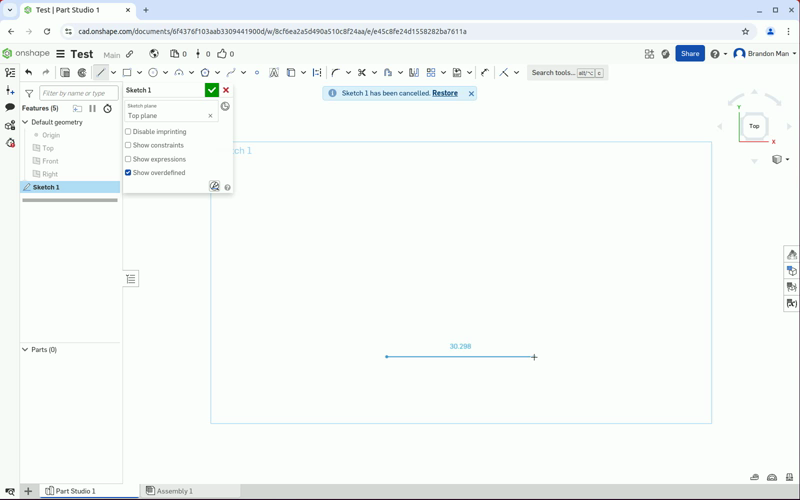
key_down(shift)
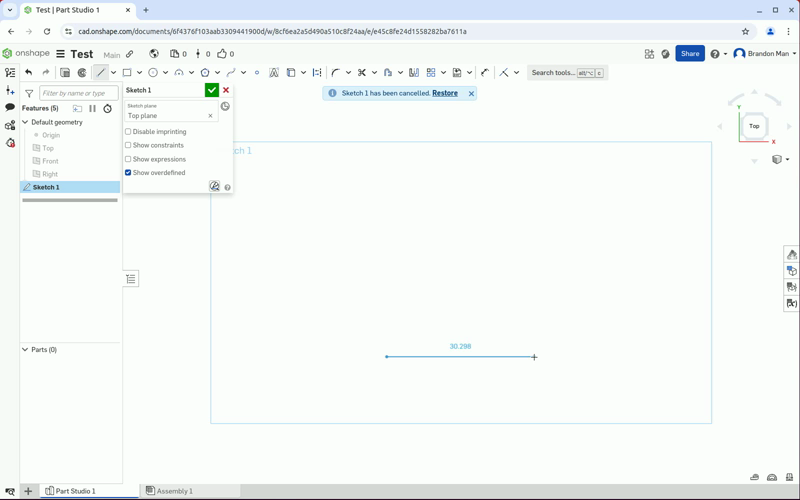
mouse_move(534, 209)
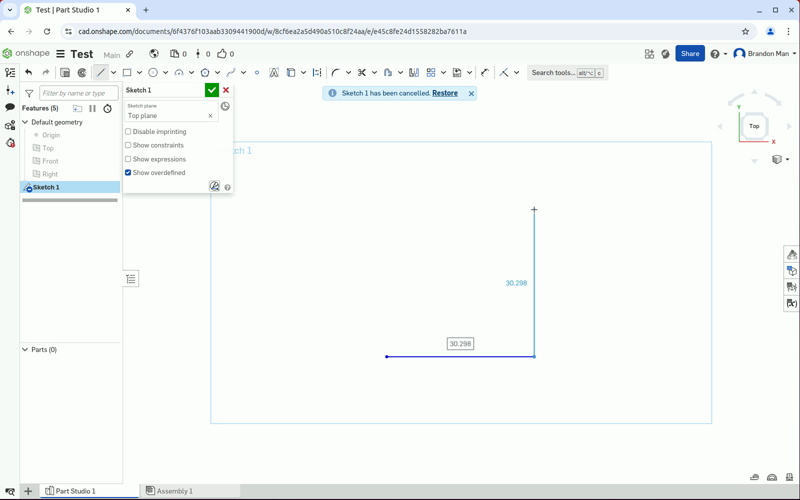
click(534, 209)
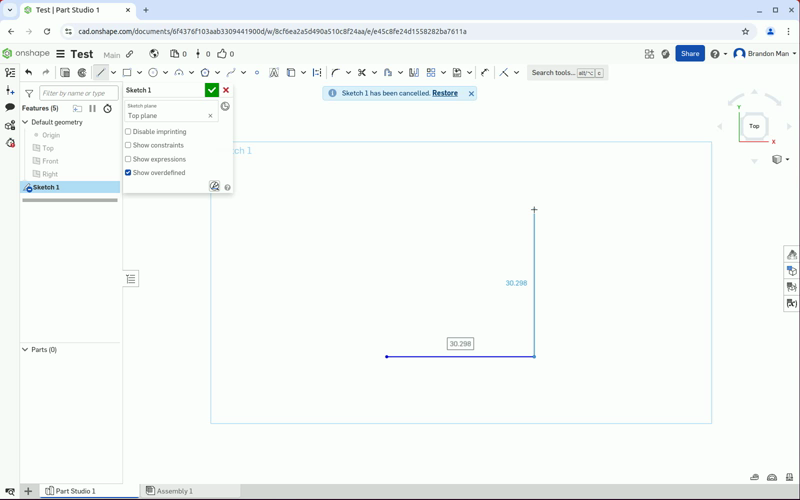
key_up(shift)
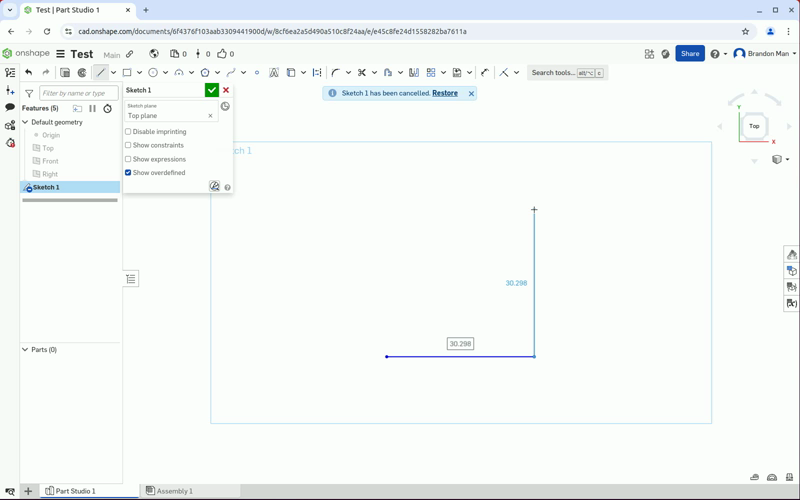
key_down(shift)
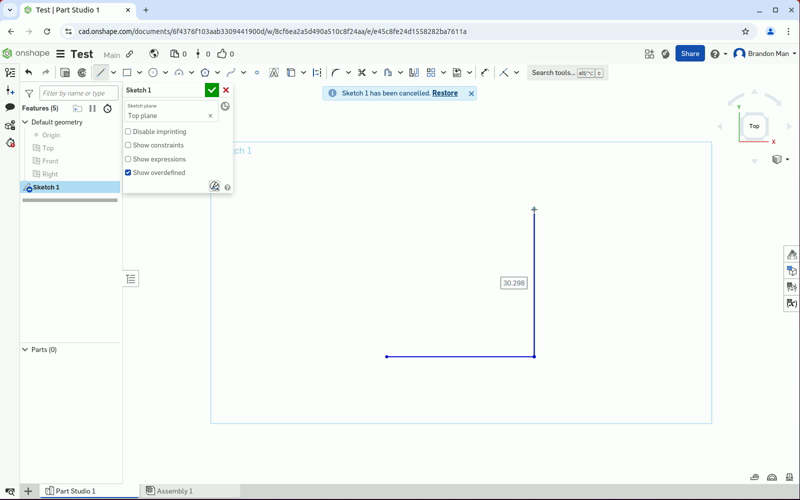
mouse_move(386, 209)
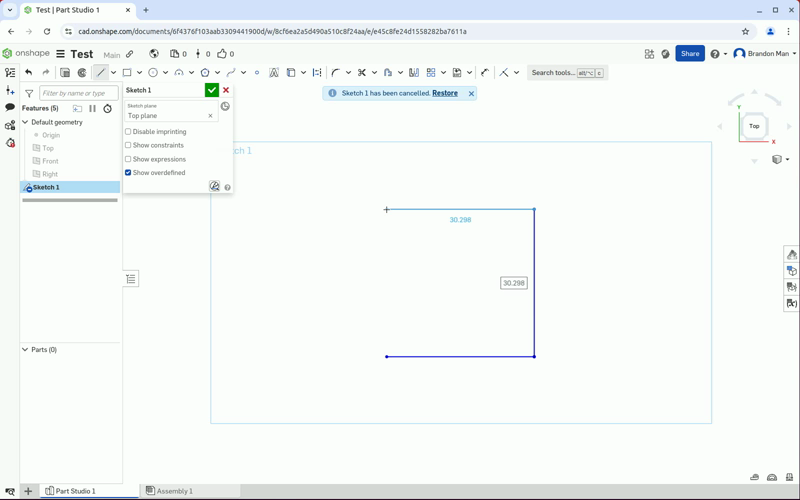
click(386, 209)
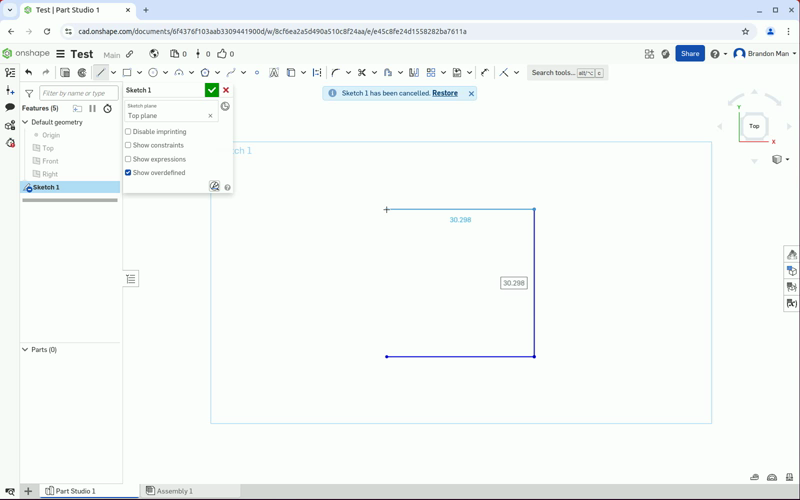
key_up(shift)
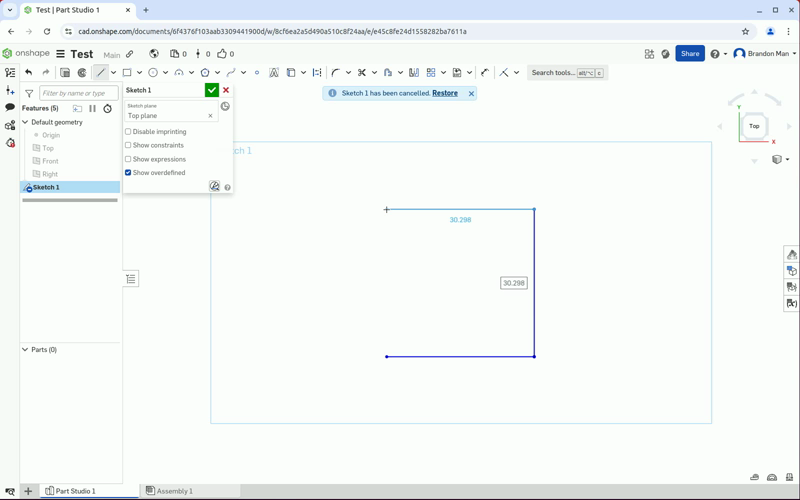
key_down(shift)
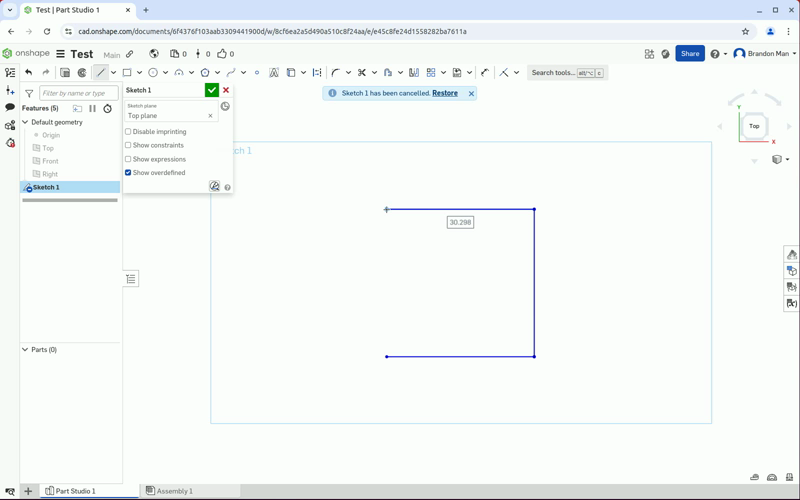
mouse_move(386, 356)
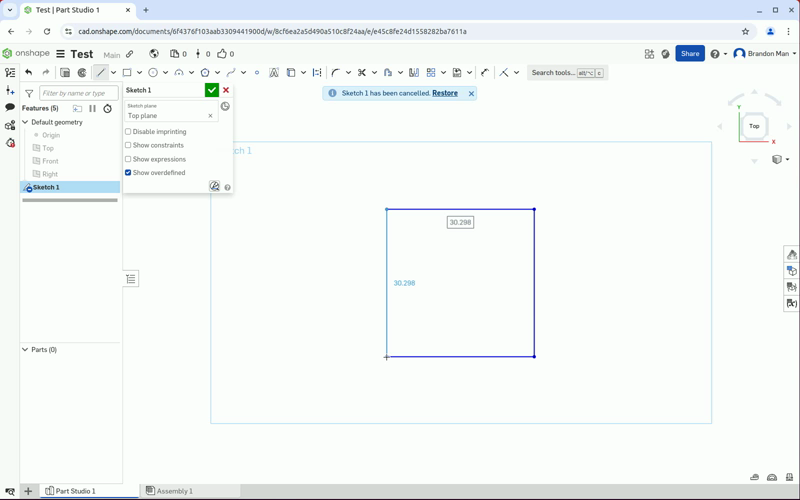
key_up(shift)
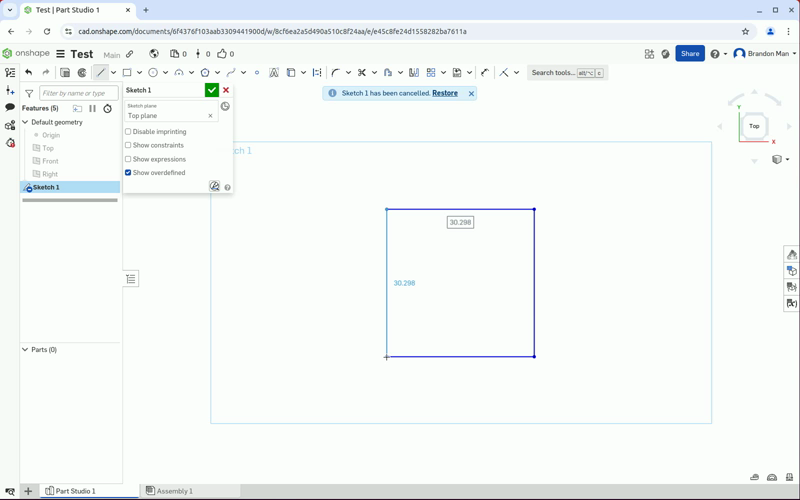
click(386, 356)
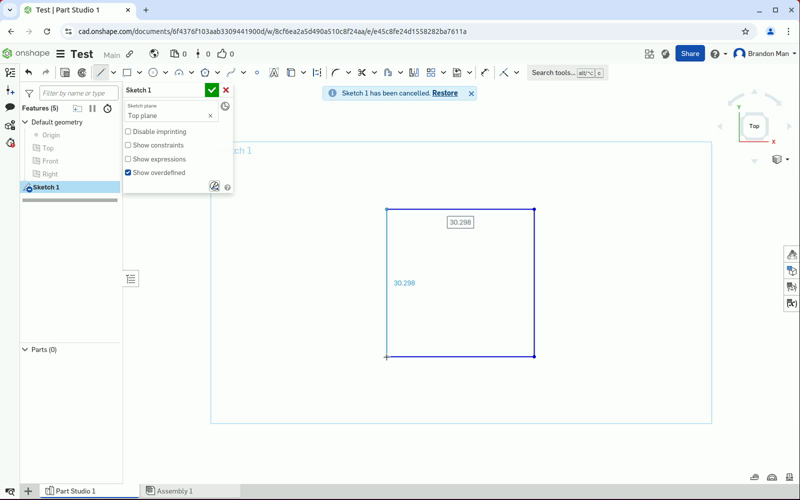
key(esc)
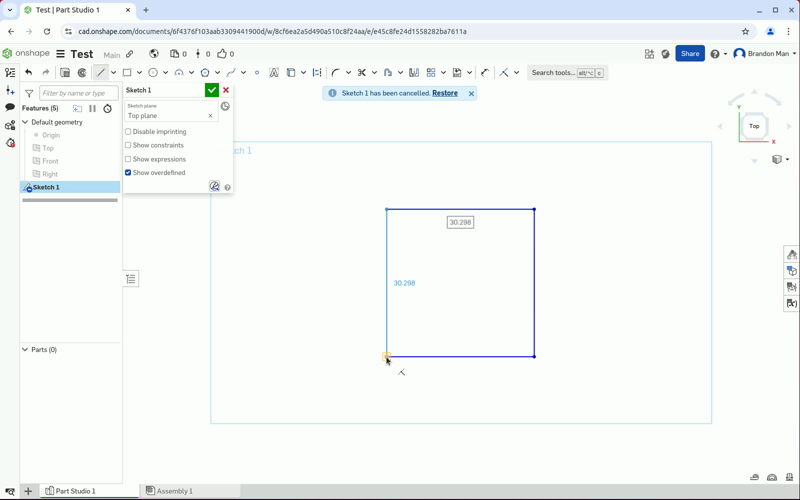
mouse_move(516, 341)
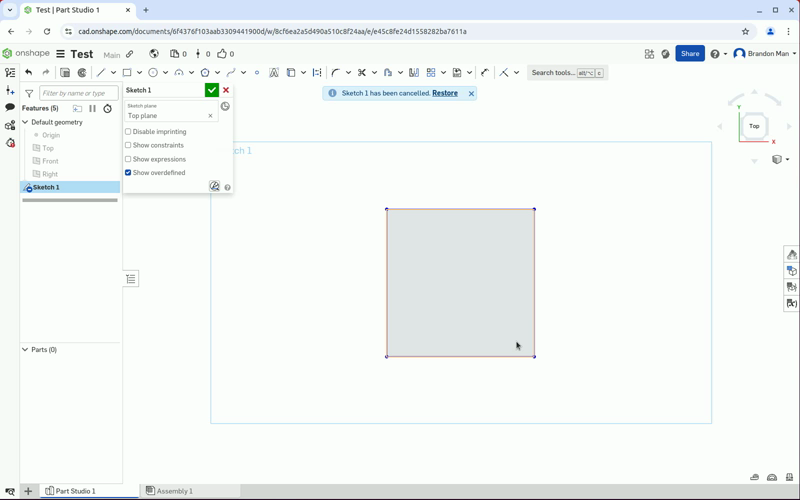
click(516, 341)
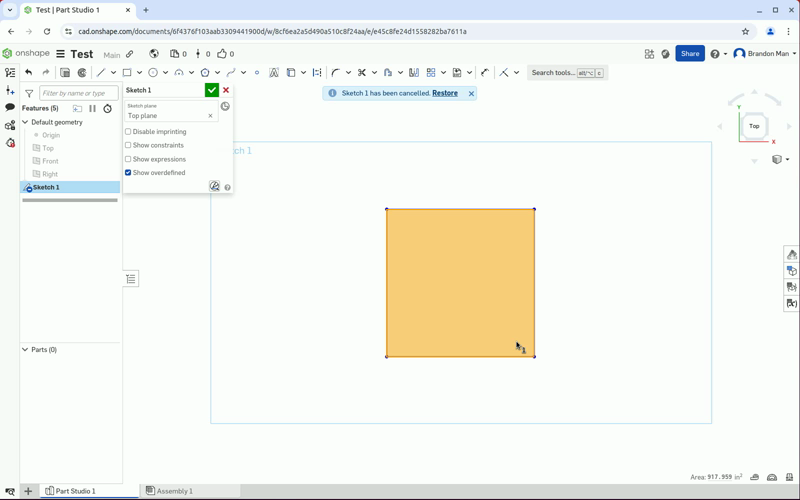
mouse_move(73, 352)
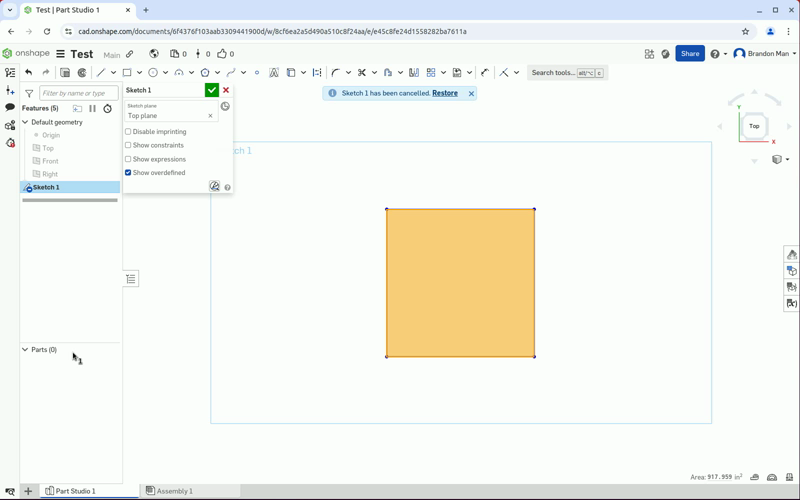
key(shift+y)
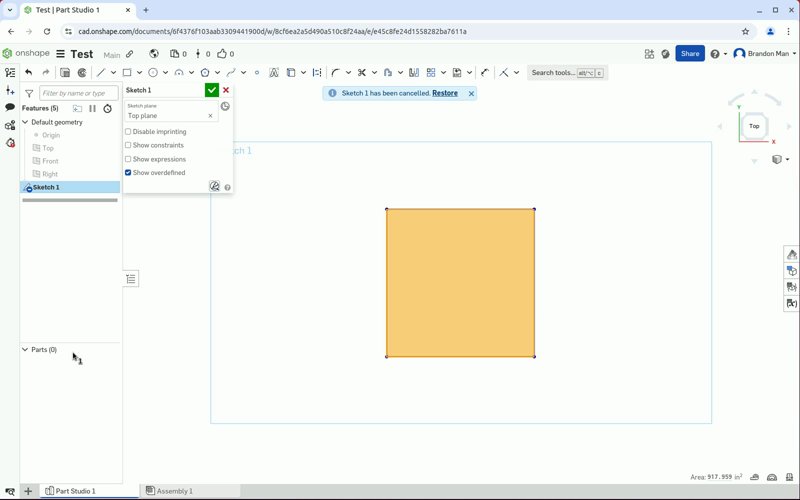
key(shift+e)
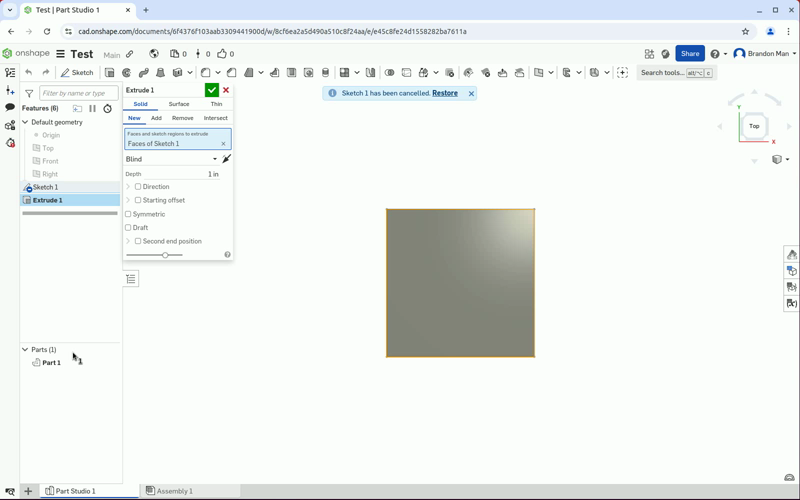
mouse_move(143, 106)
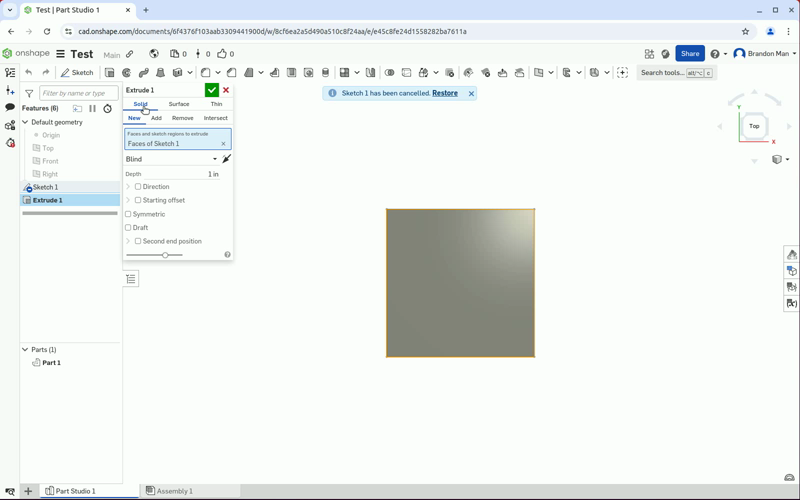
click(143, 106)
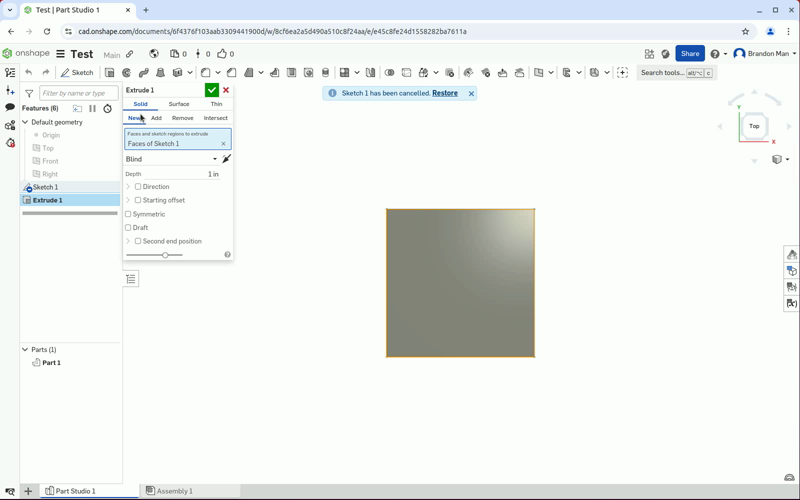
mouse_move(137, 120)
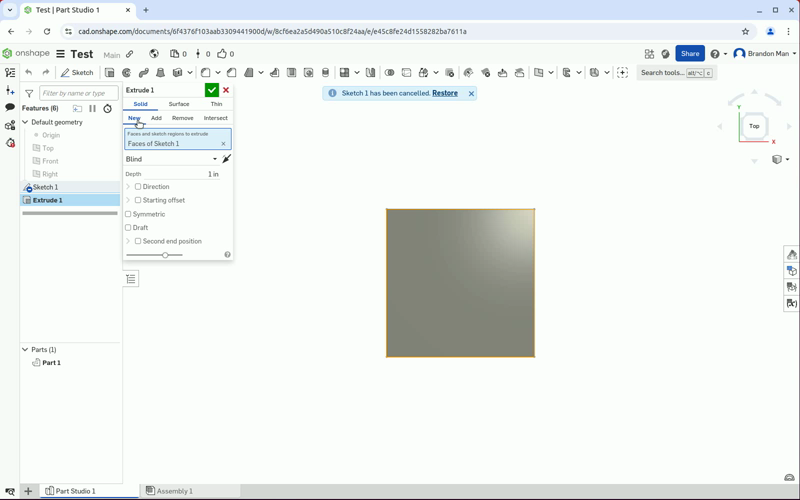
click(137, 120)
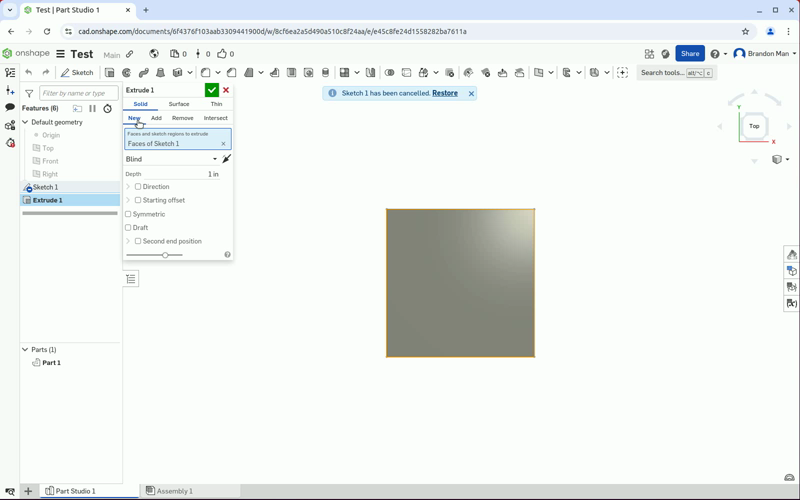
key(tab, 4)
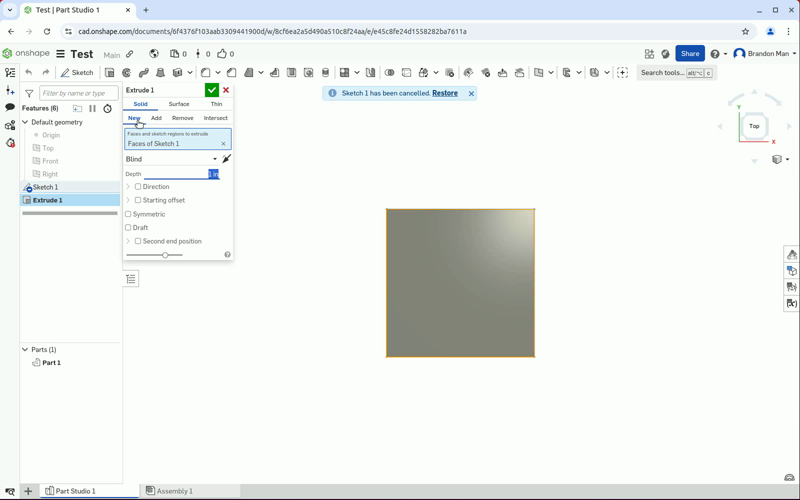
text(18.535)
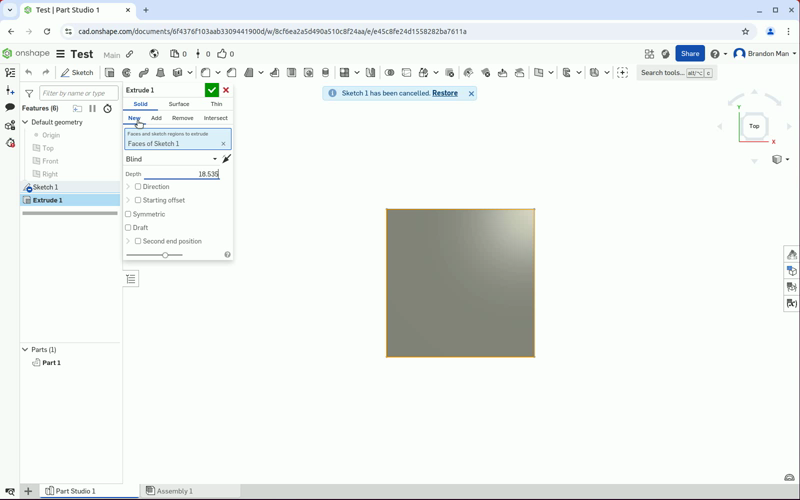
key(enter)
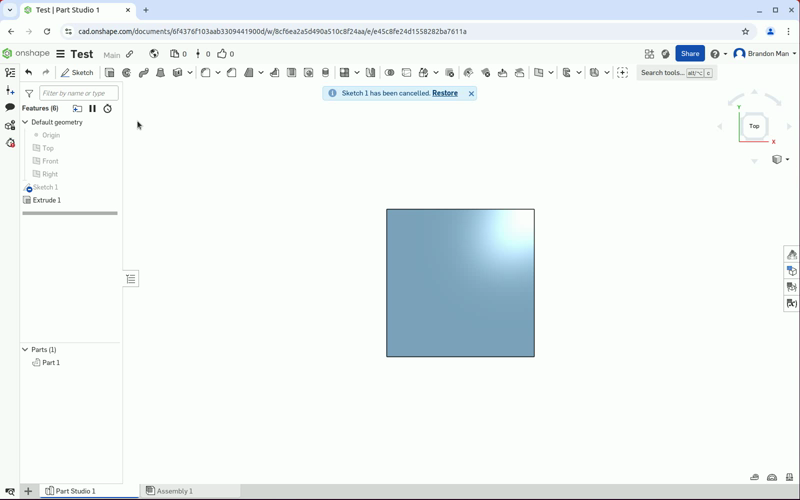
key(shift+h)
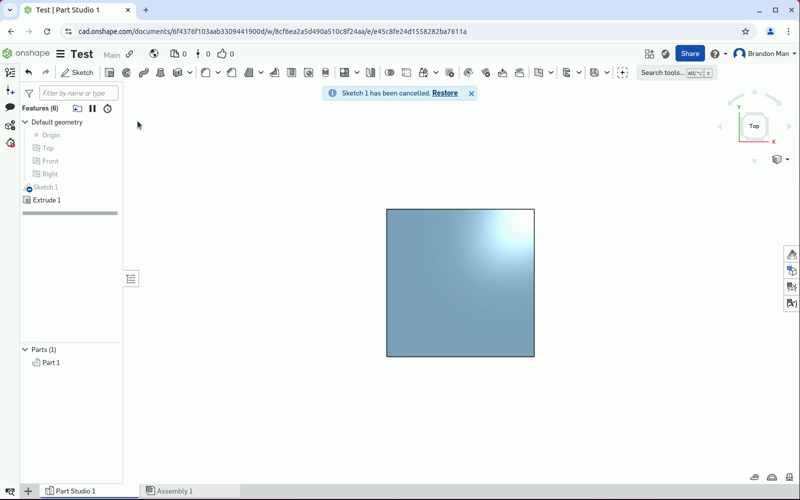
key(shift+h)
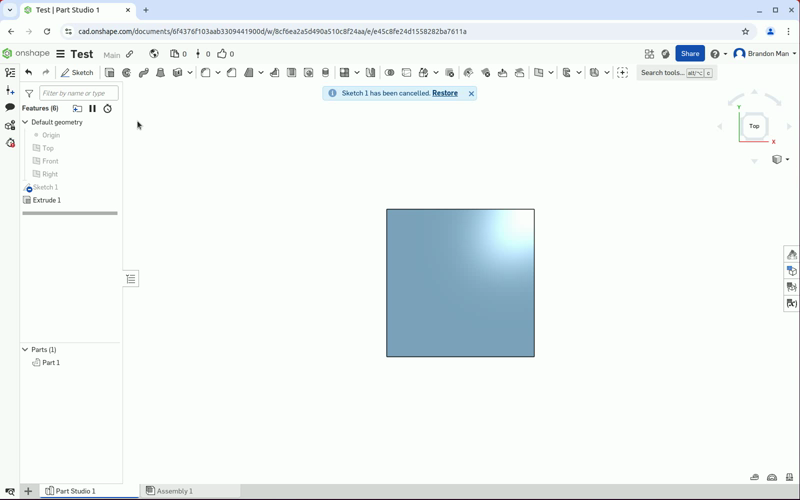
mouse_move(73, 189)
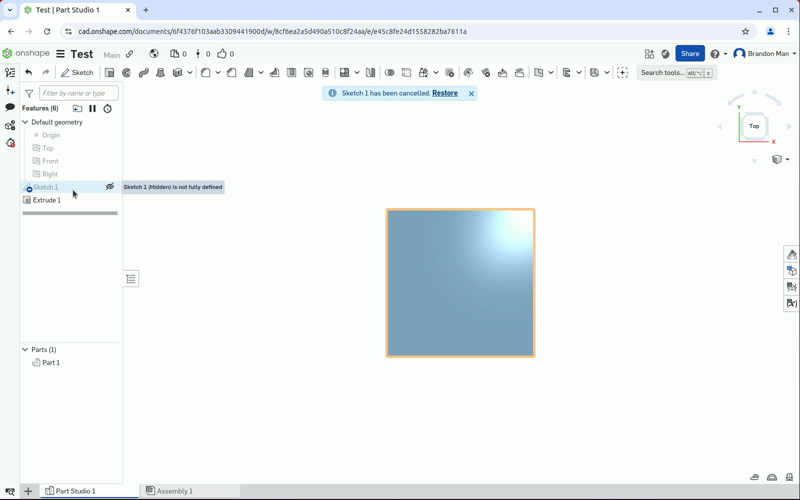
click(73, 189)
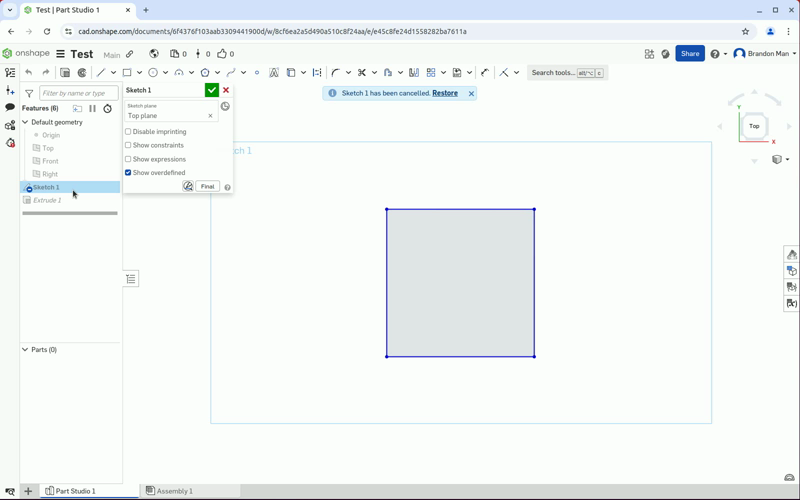
mouse_move(229, 92)
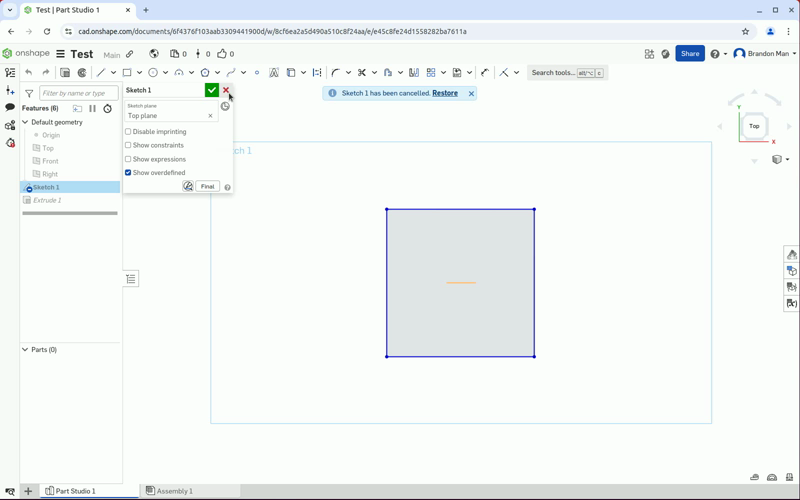
click(229, 92)
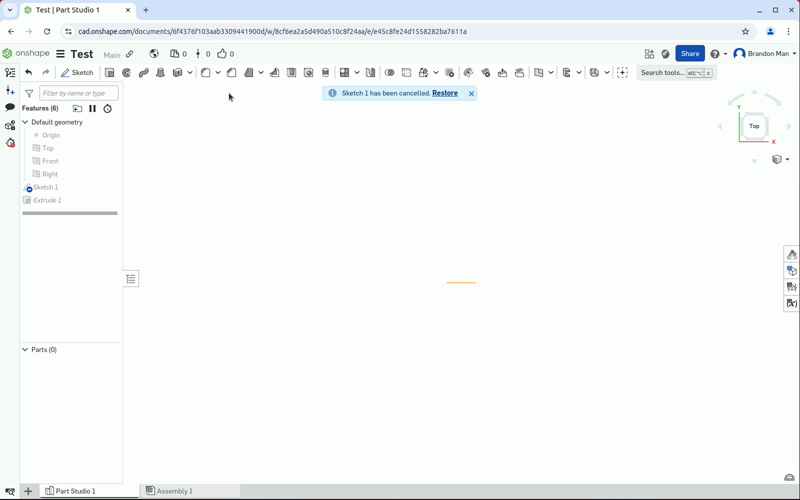
mouse_move(541, 75)
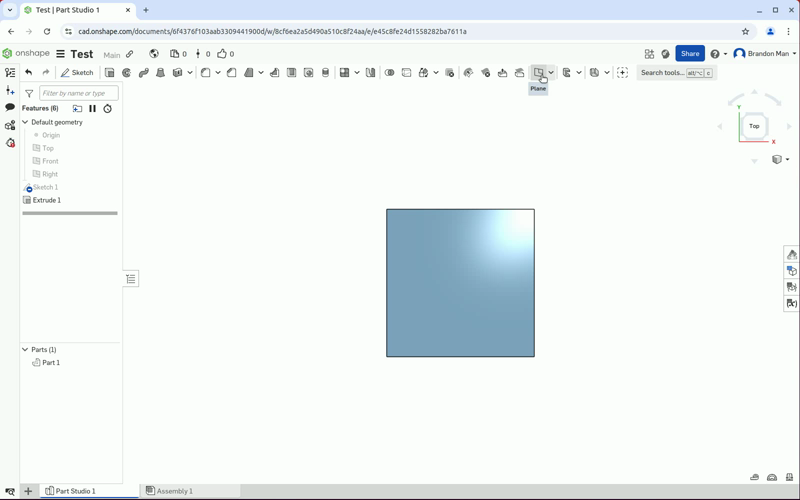
click(541, 75)
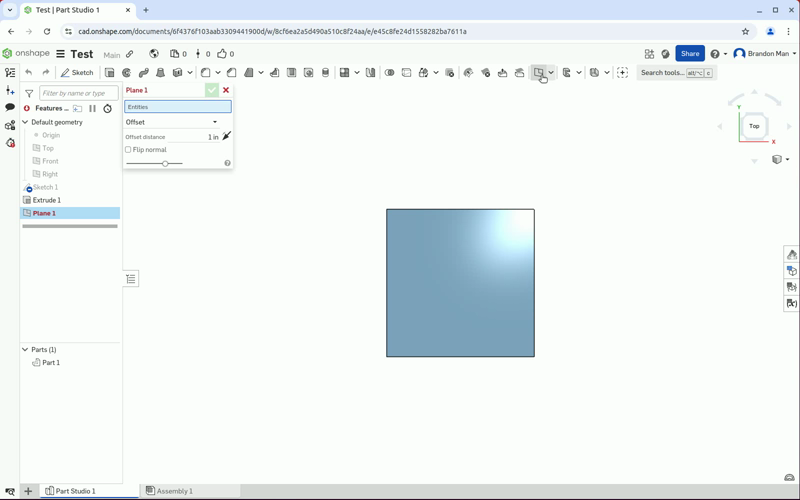
mouse_move(73, 150)
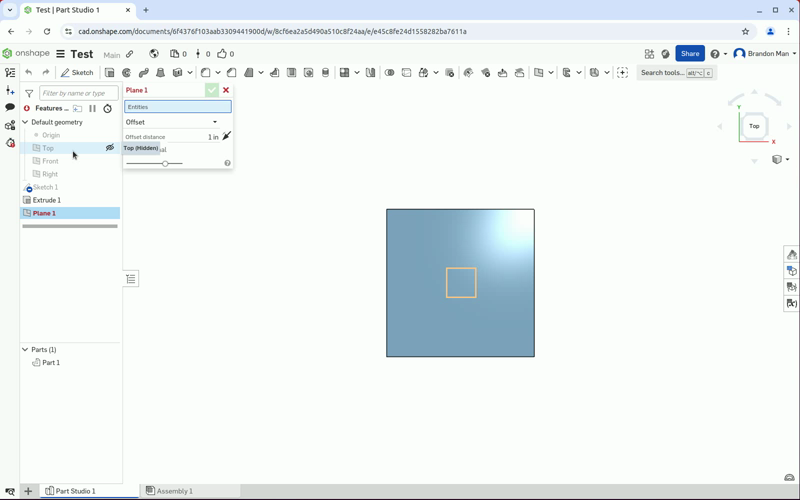
click(73, 150)
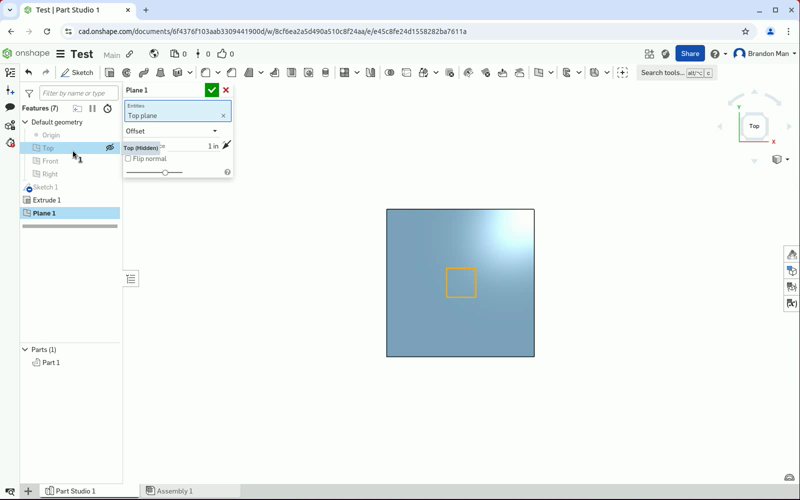
key(tab, 2)
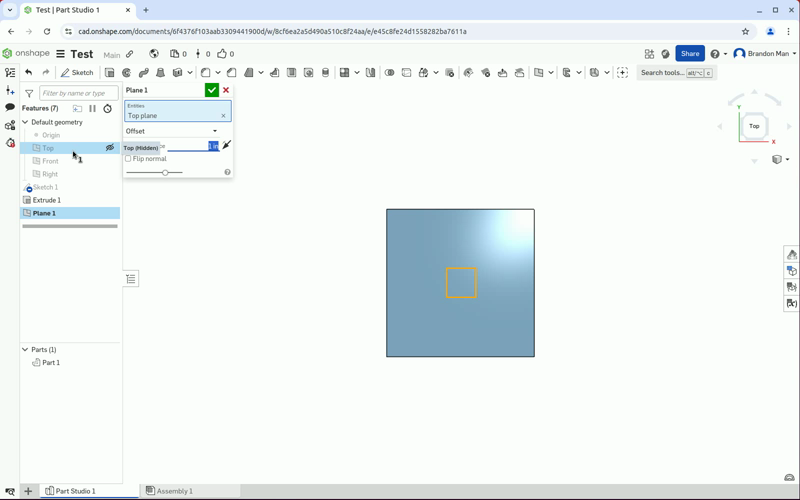
text(18.548)
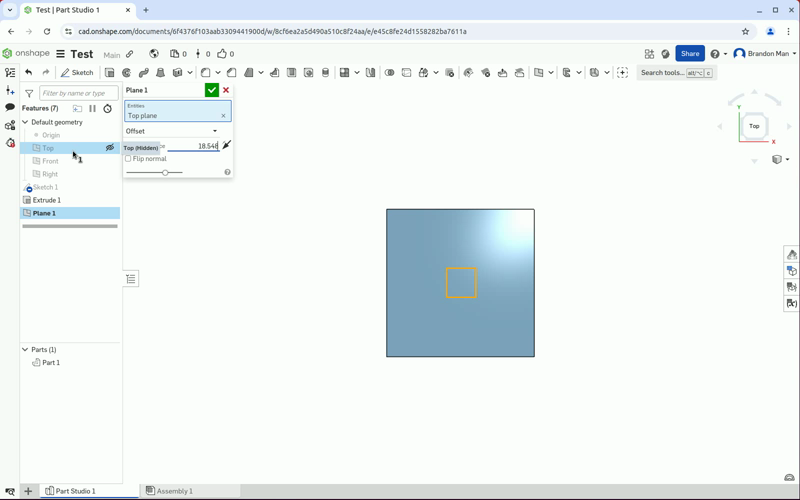
key(enter, 2)
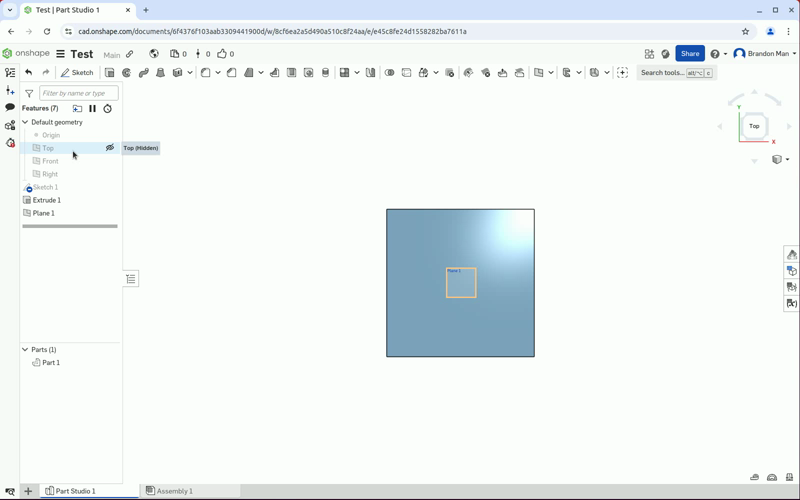
key(shift+s)
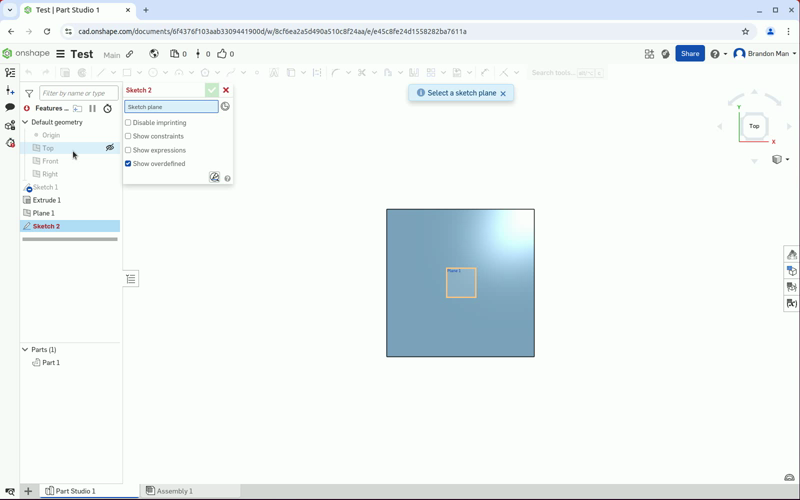
mouse_move(73, 215)
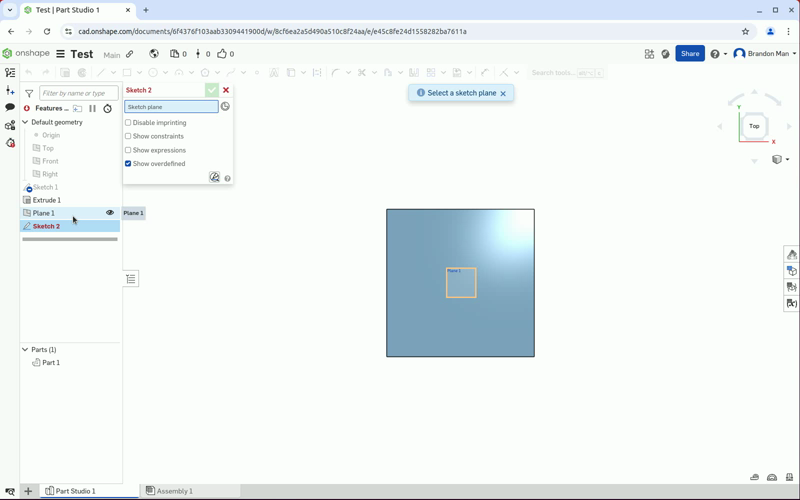
click(73, 215)
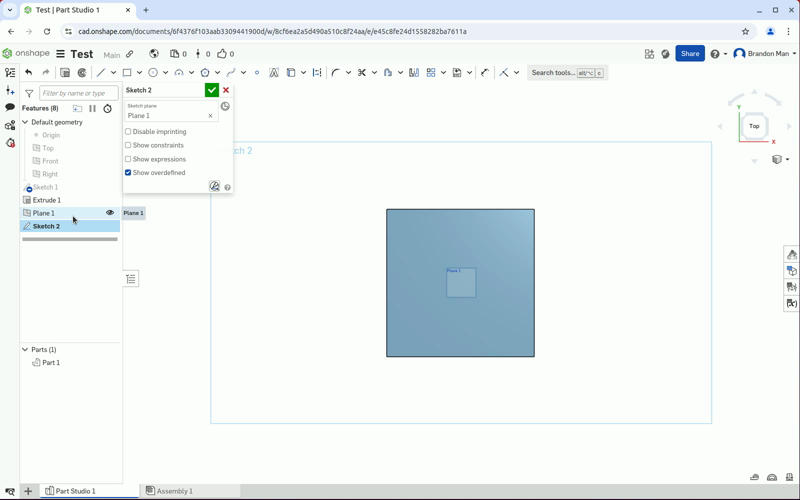
mouse_move(73, 352)
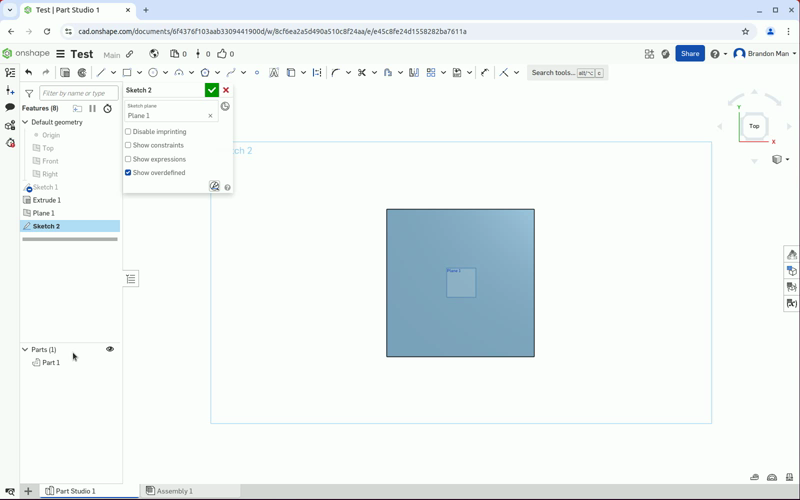
key(y)
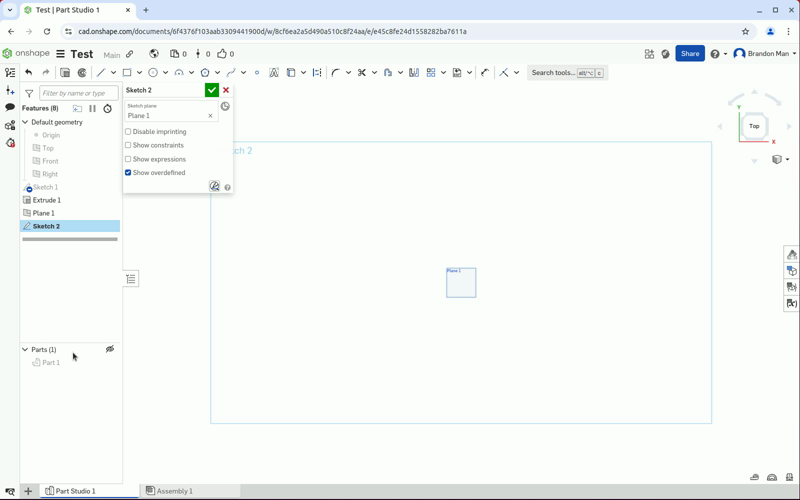
key(c)
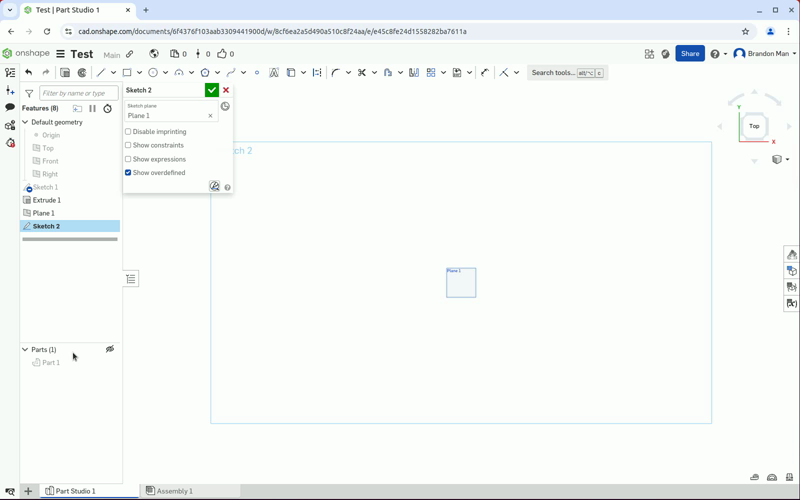
key_down(shift)
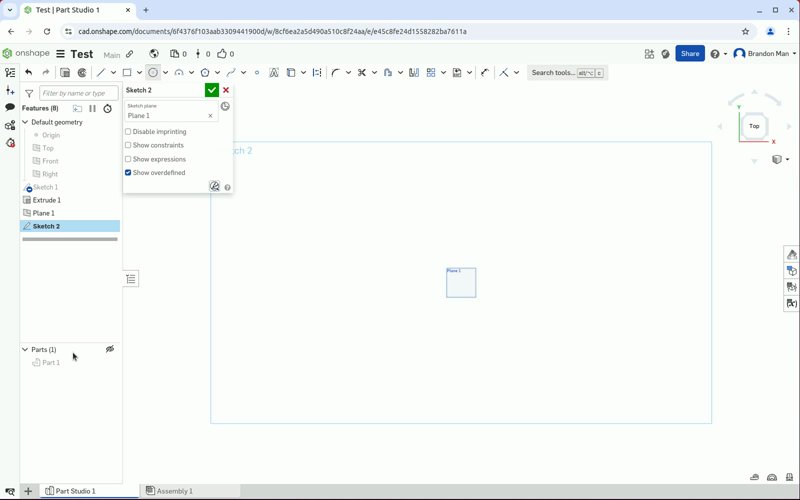
mouse_move(498, 245)
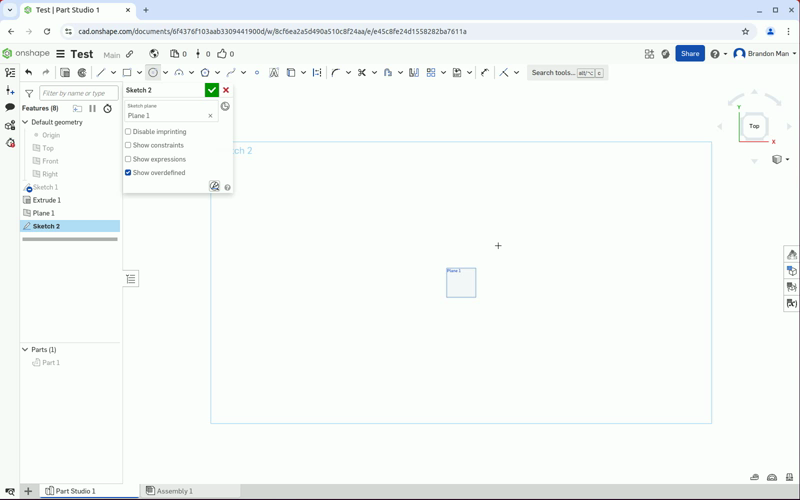
click(498, 245)
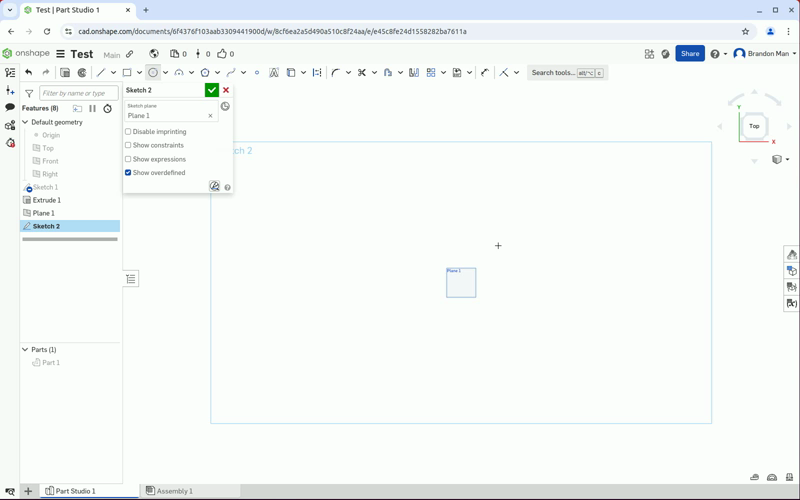
key_up(shift)
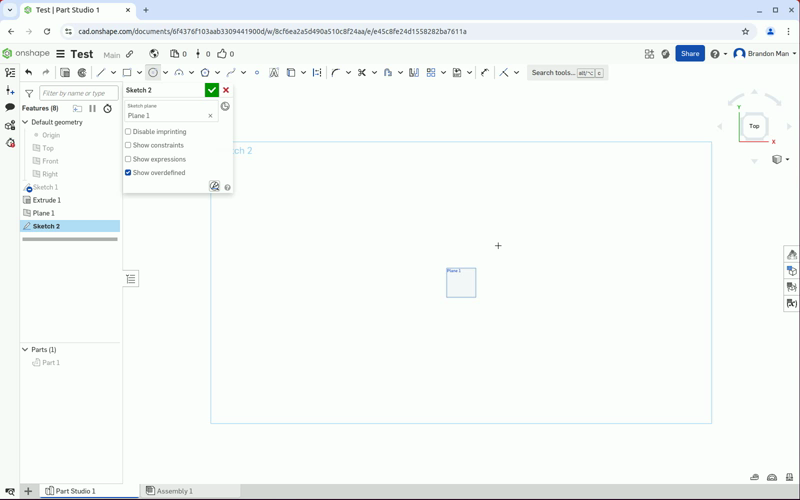
mouse_move(520, 245)
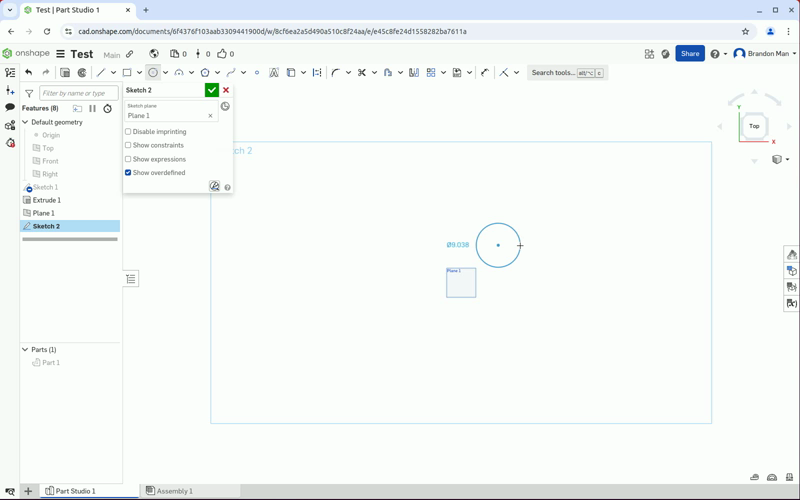
click(520, 245)
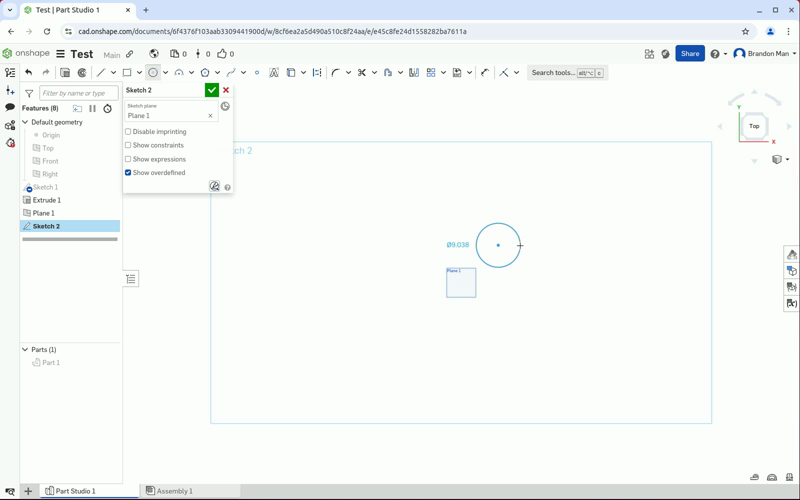
key(esc)
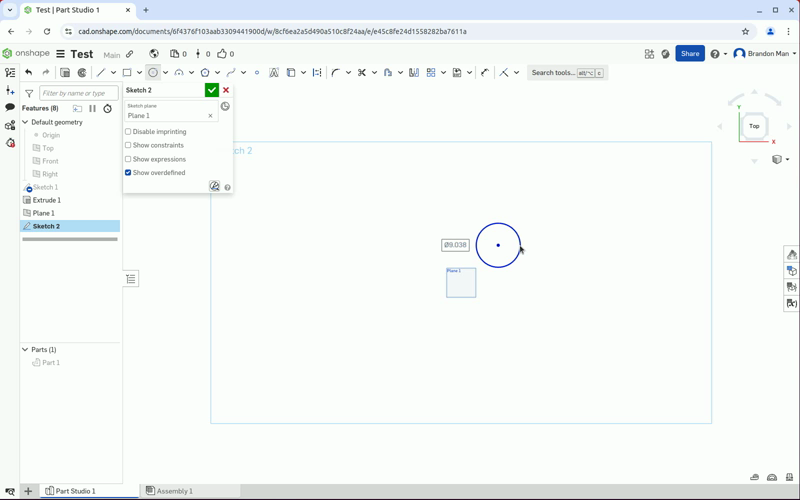
key(c)
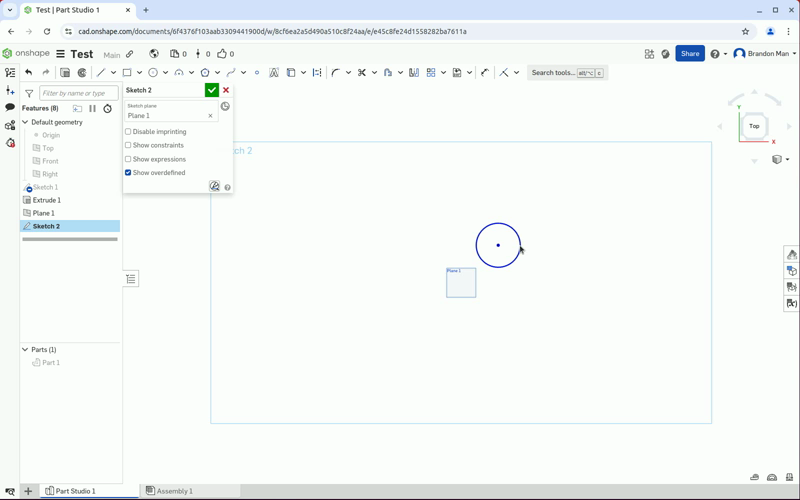
key_down(shift)
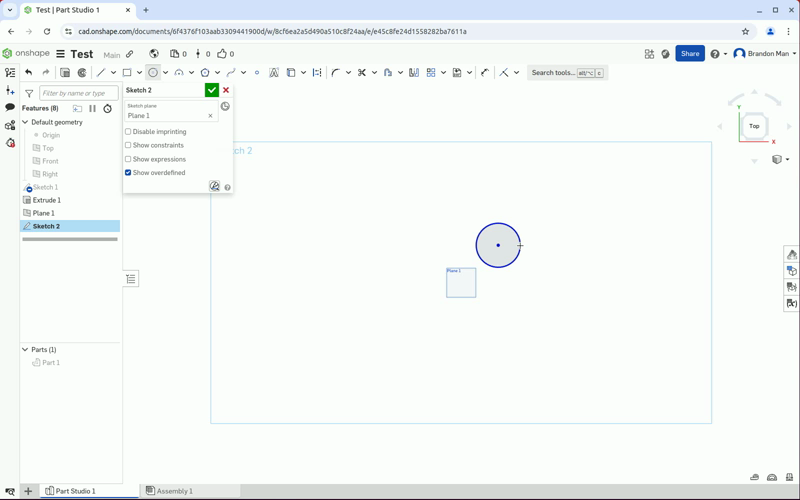
mouse_move(498, 245)
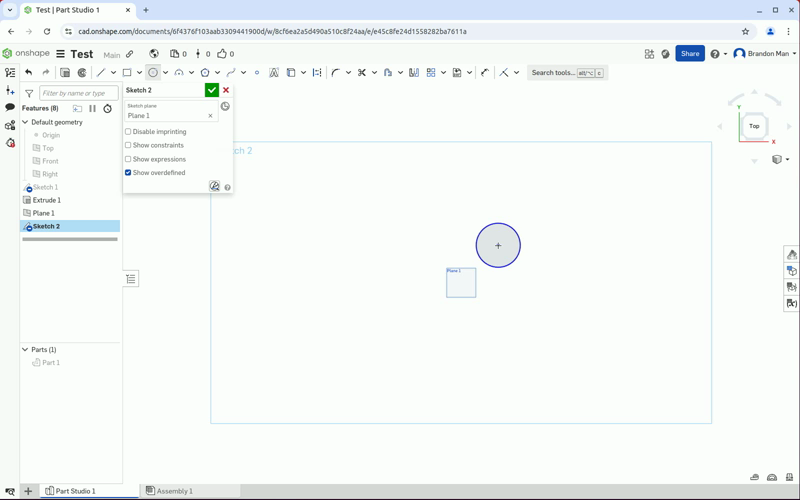
click(498, 245)
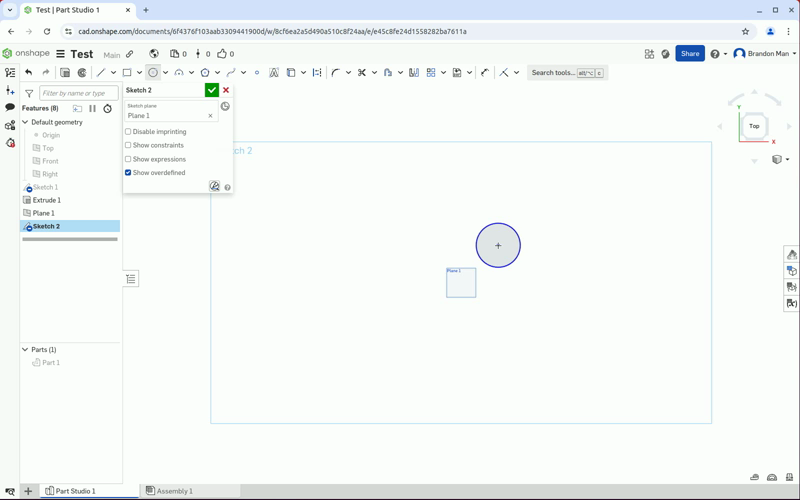
key_up(shift)
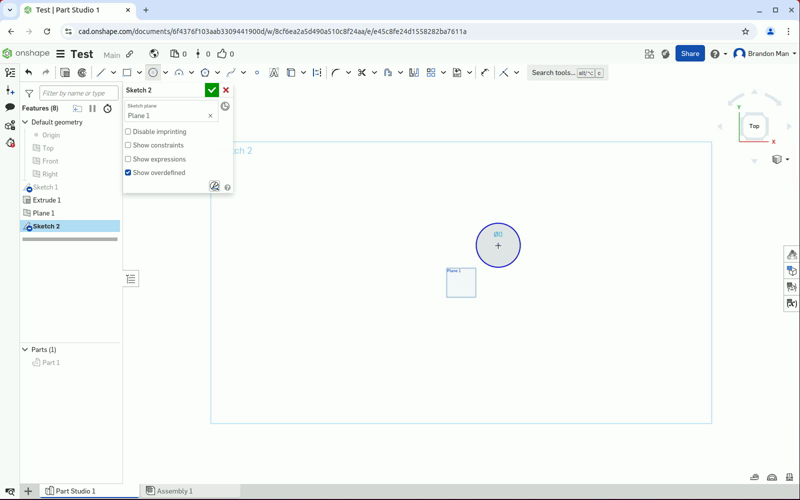
mouse_move(514, 245)
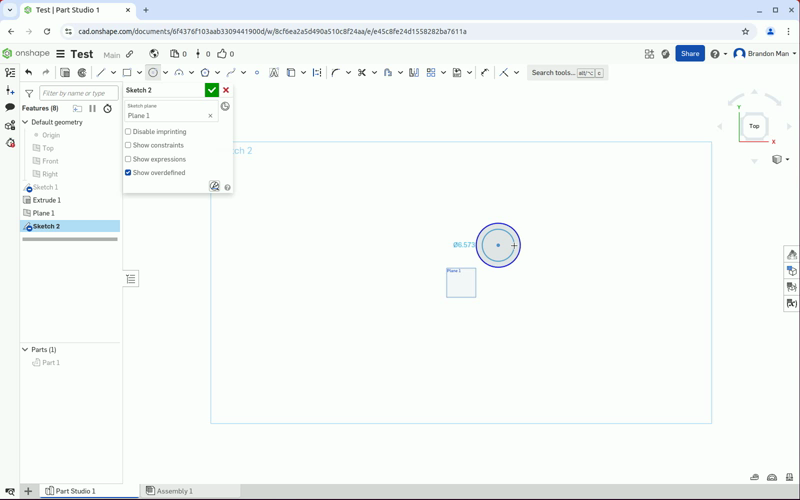
click(514, 245)
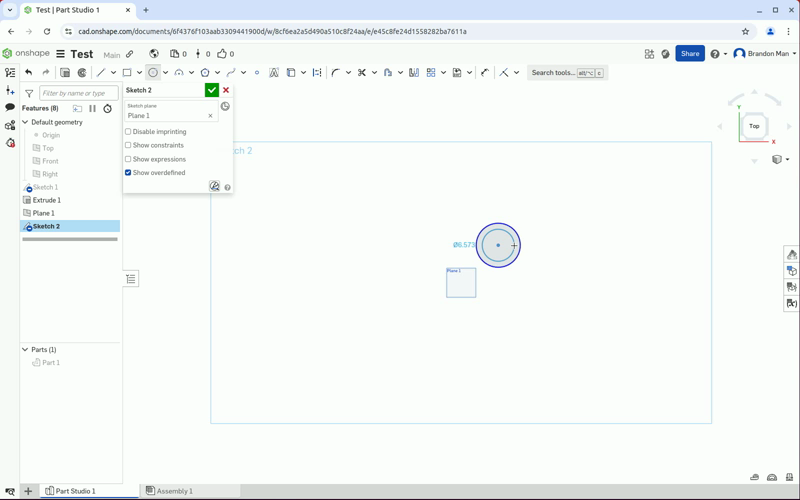
key(esc)
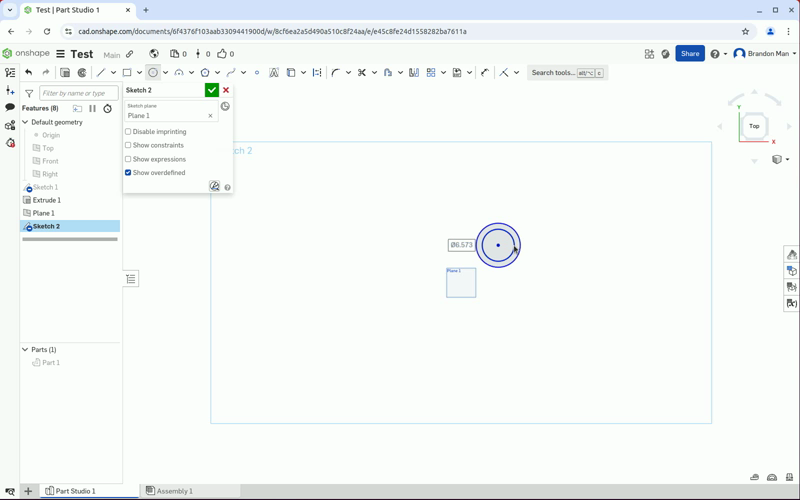
mouse_move(494, 228)
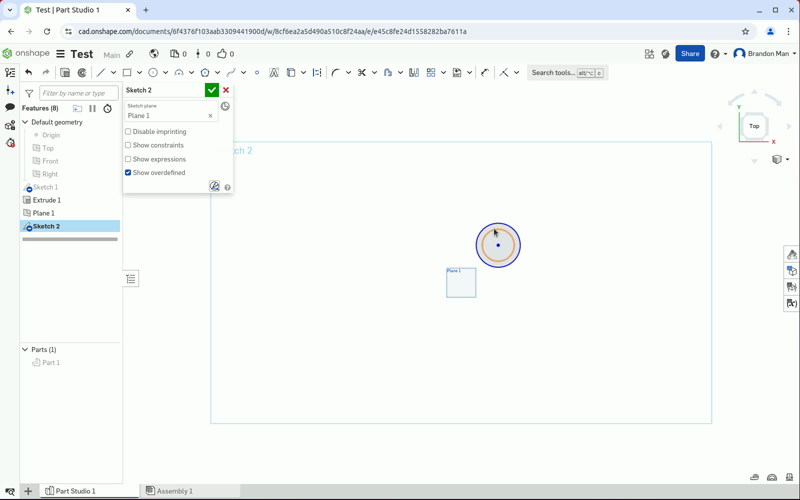
scroll(6)
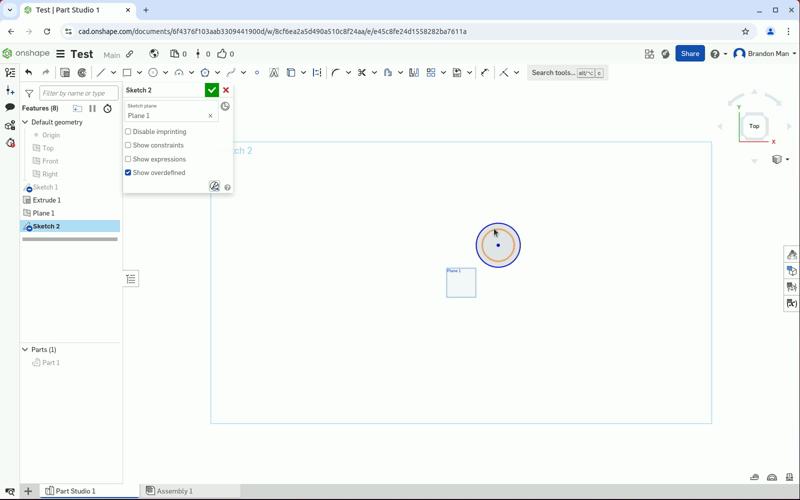
scroll(6)
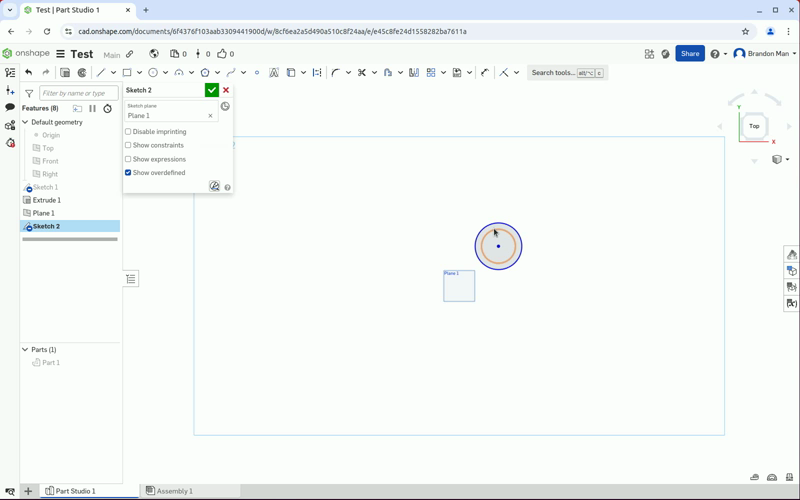
scroll(6)
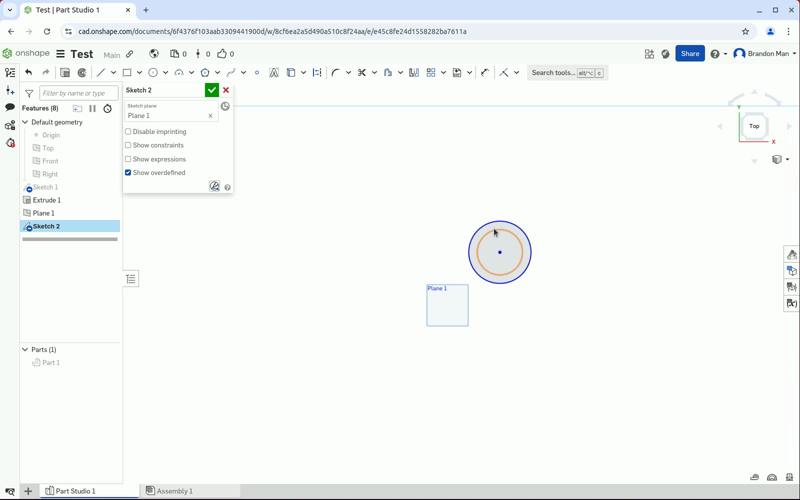
scroll(6)
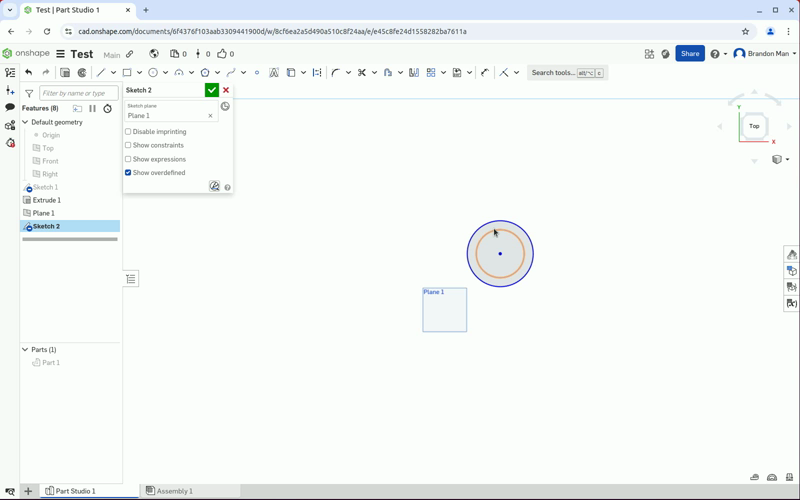
scroll(6)
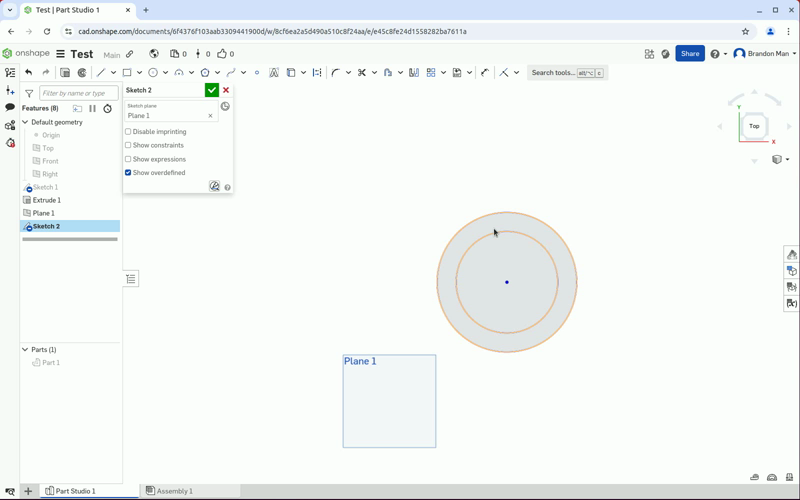
scroll(6)
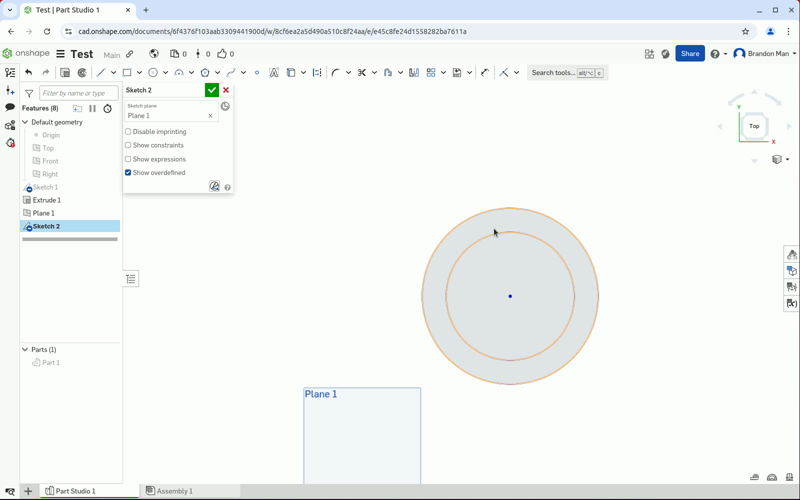
scroll(6)
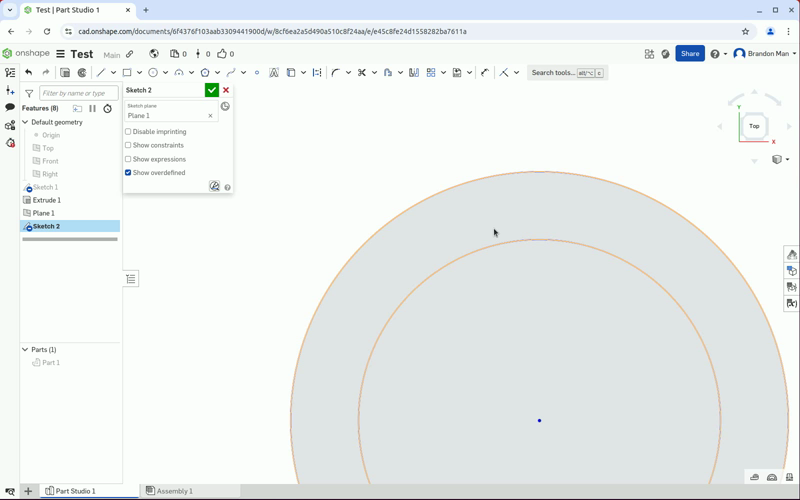
click(494, 228)
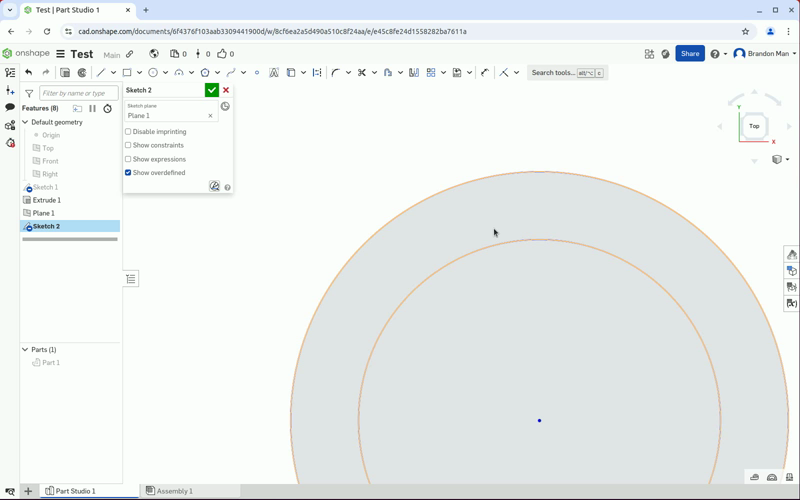
scroll(-6)
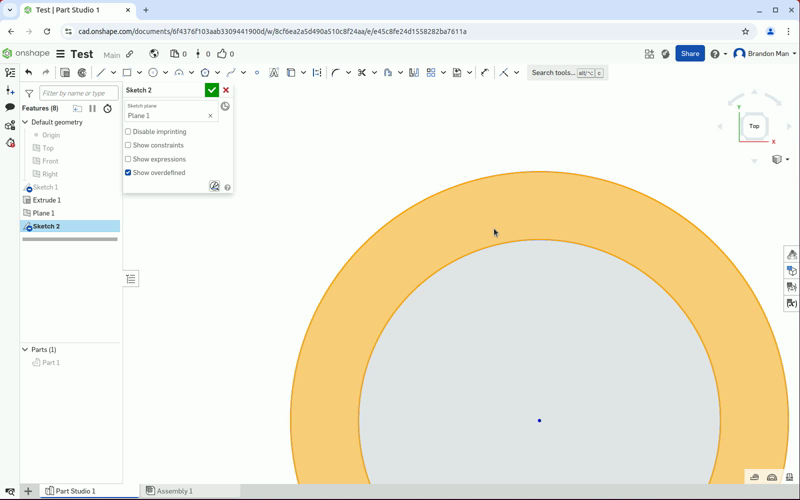
scroll(-6)
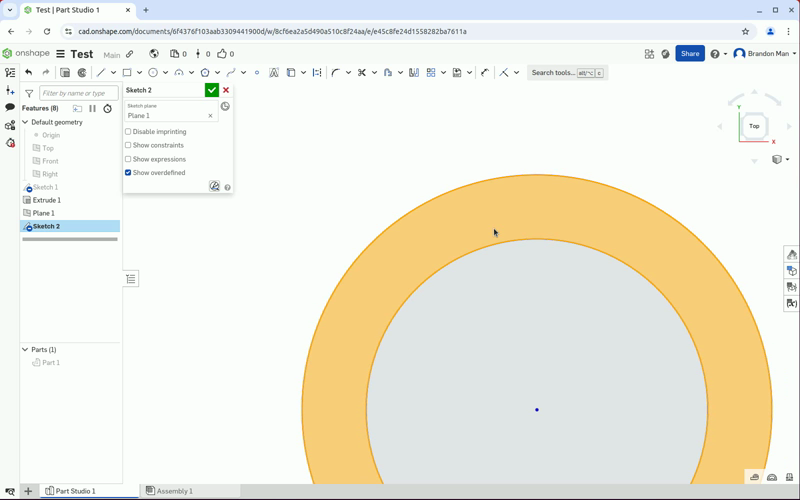
scroll(-6)
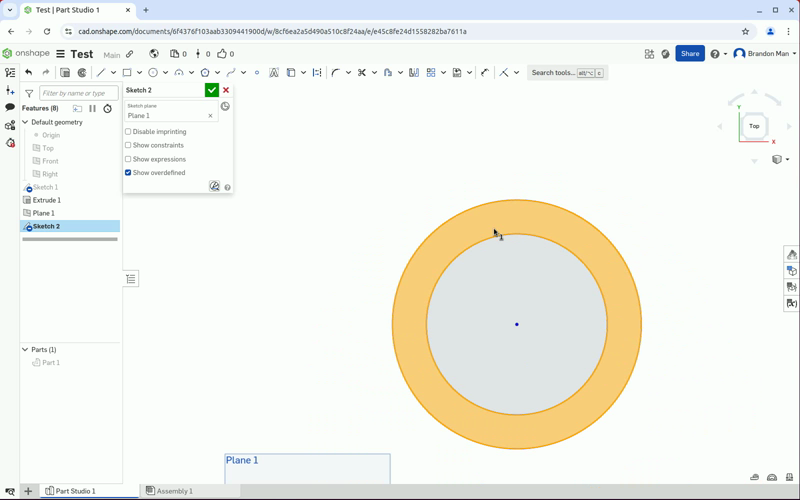
scroll(-6)
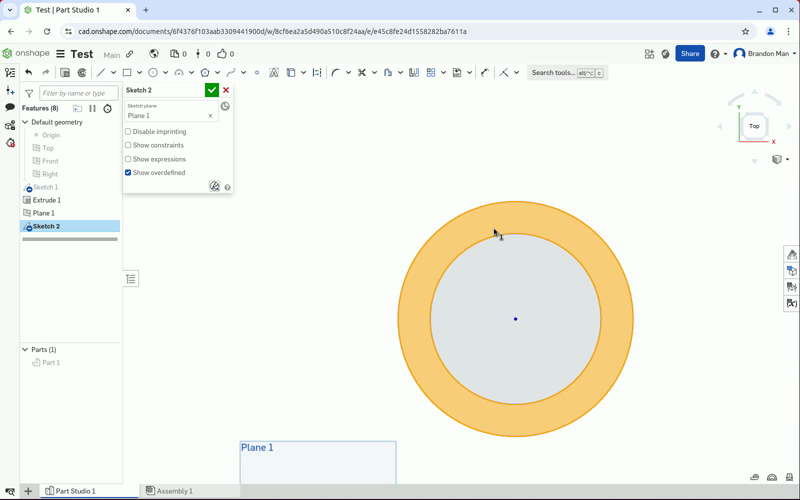
scroll(-6)
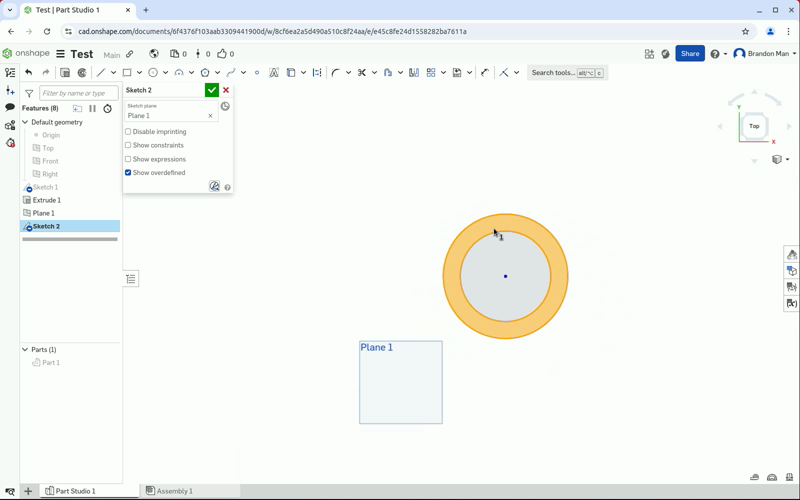
scroll(-6)
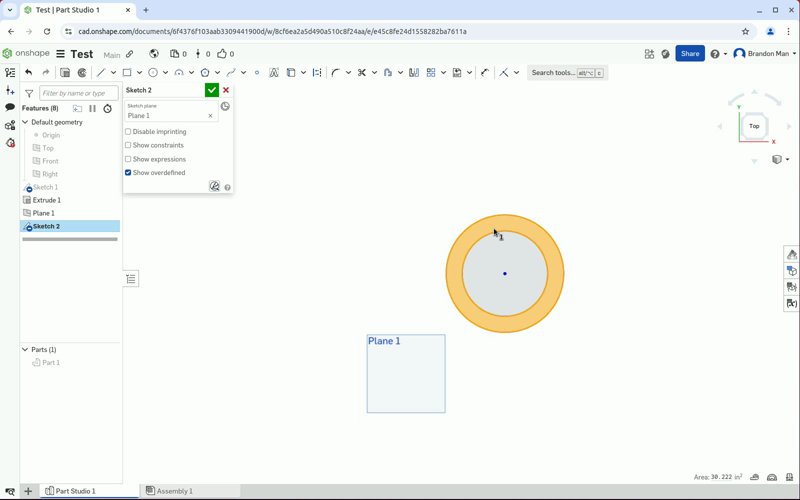
scroll(-6)
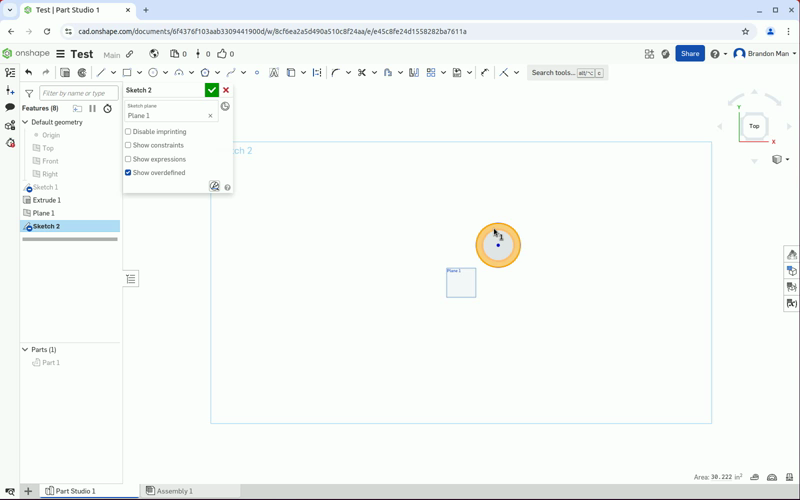
mouse_move(73, 352)
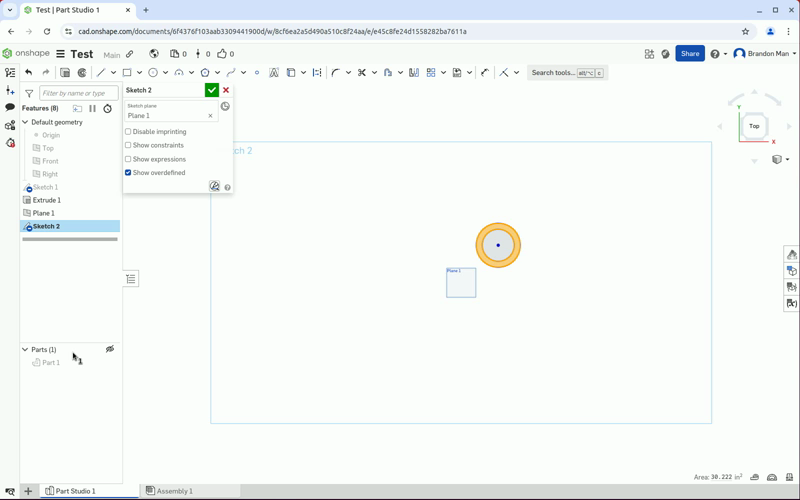
key(shift+y)
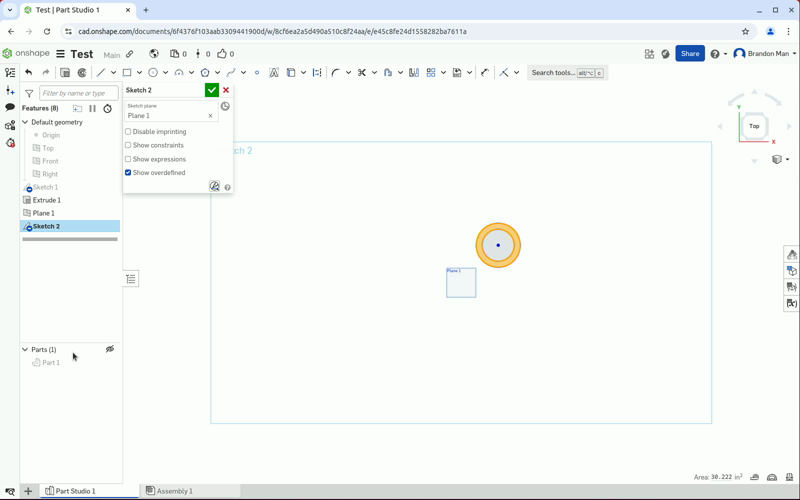
key(shift+e)
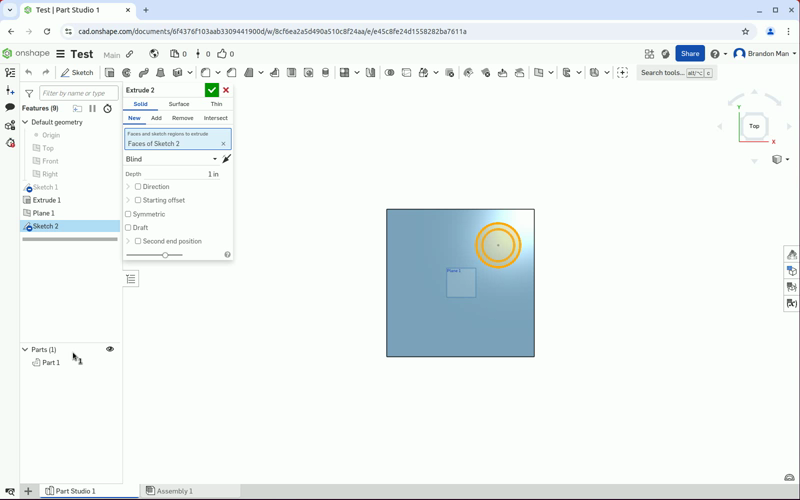
mouse_move(143, 106)
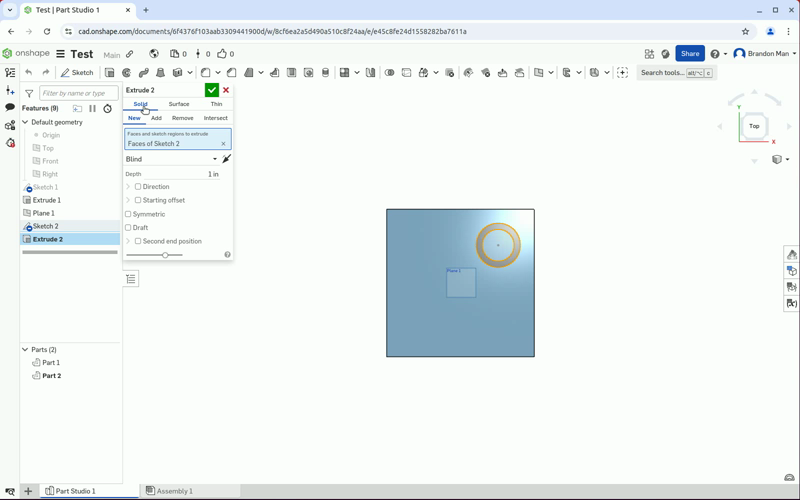
click(143, 106)
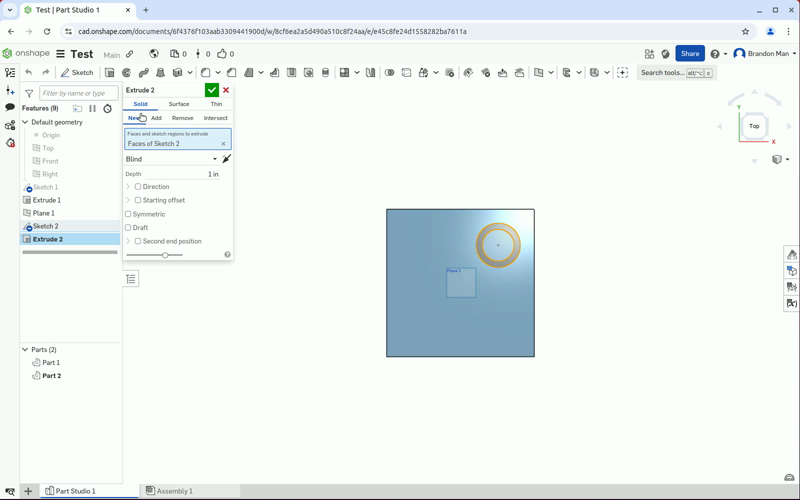
mouse_move(137, 120)
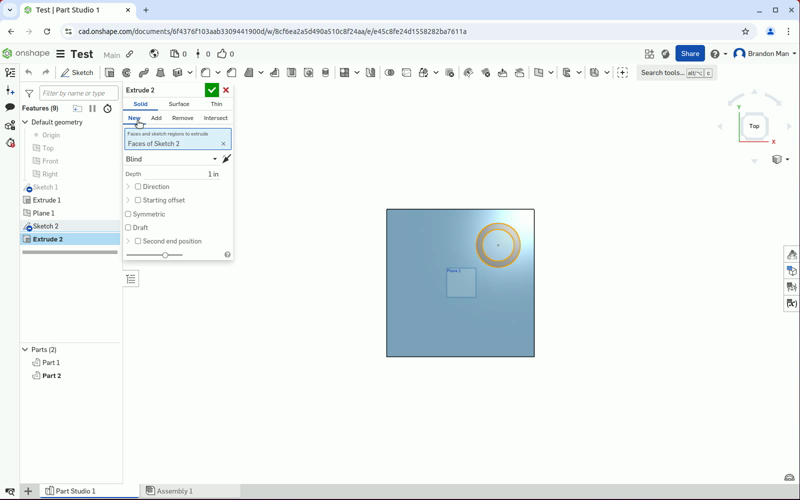
click(137, 120)
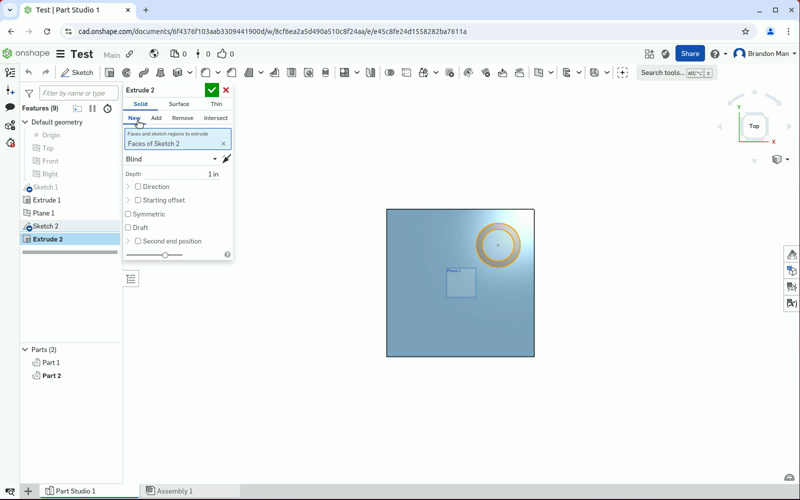
key(tab, 4)
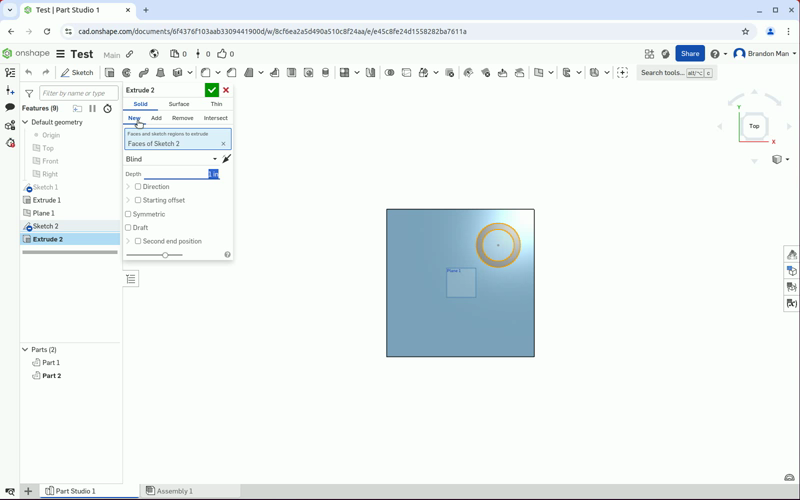
text(4.574)
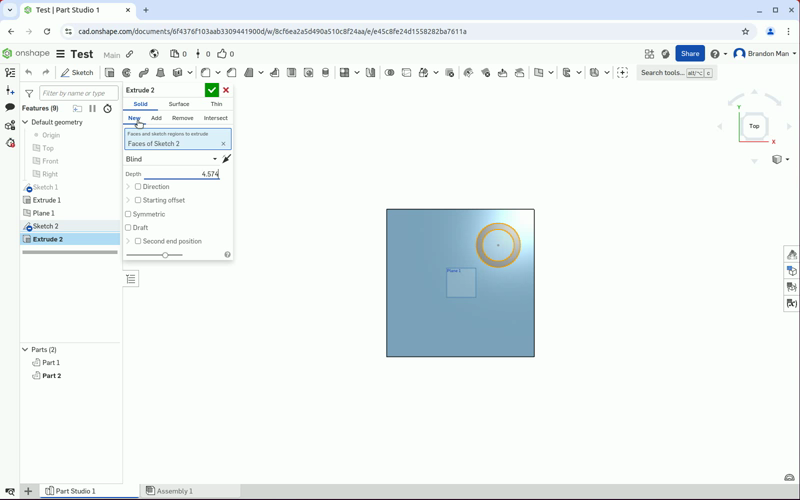
key(enter)
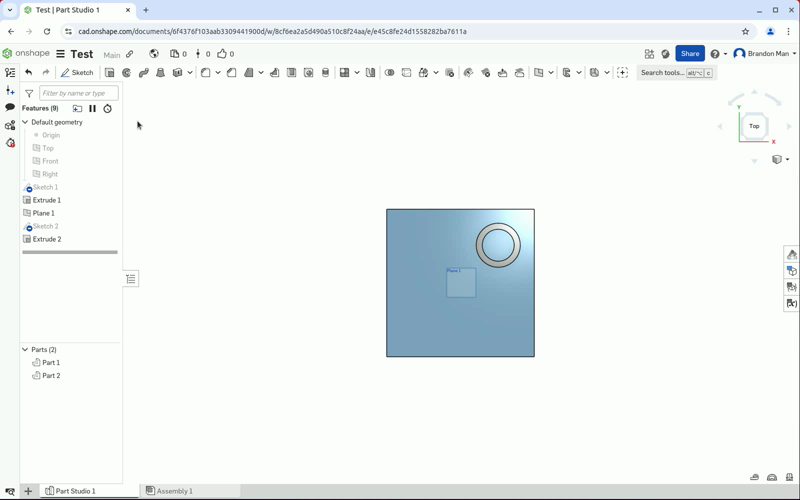
key(shift+h)
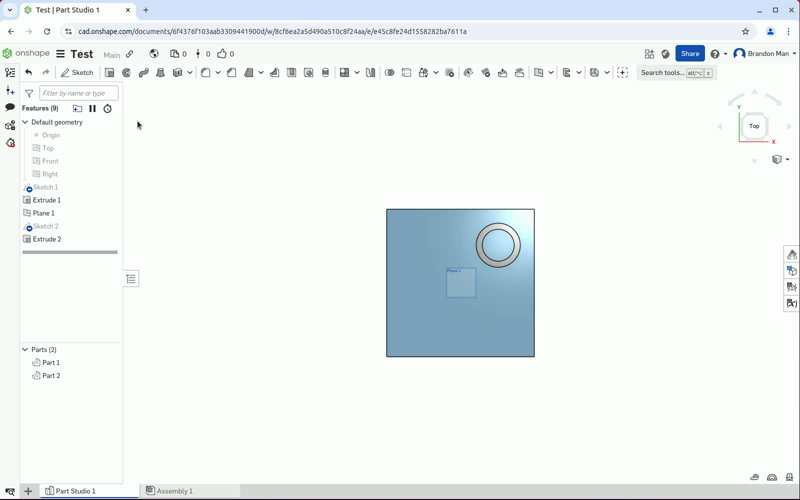
key(shift+h)
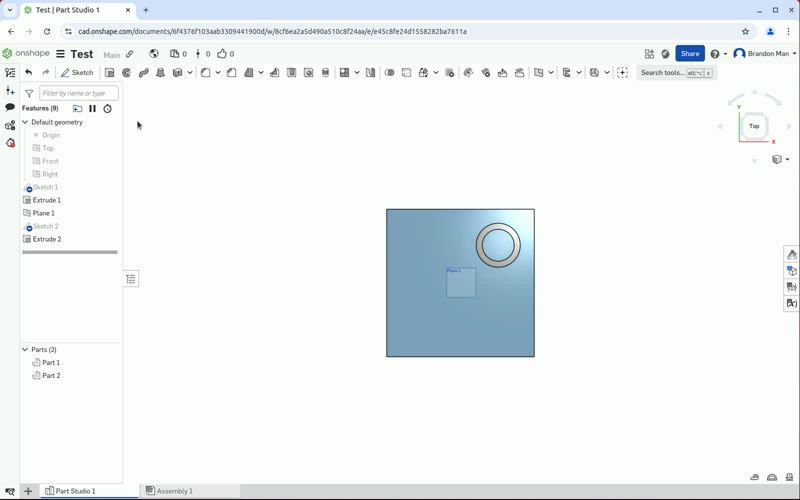
mouse_move(73, 189)
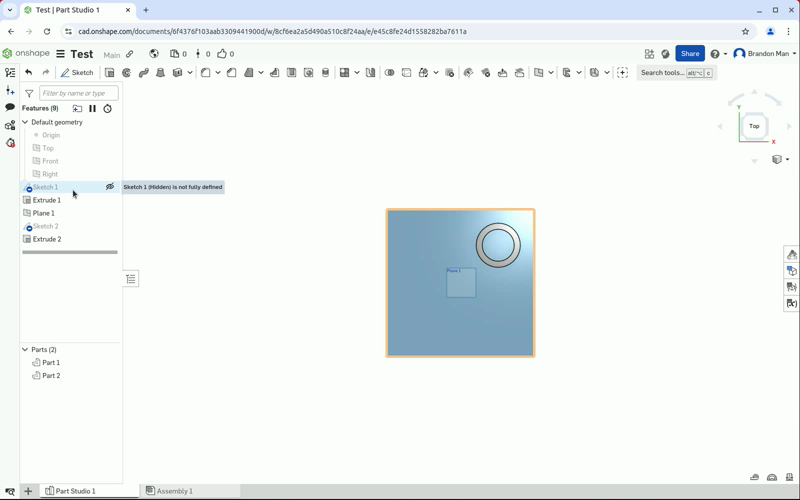
click(73, 189)
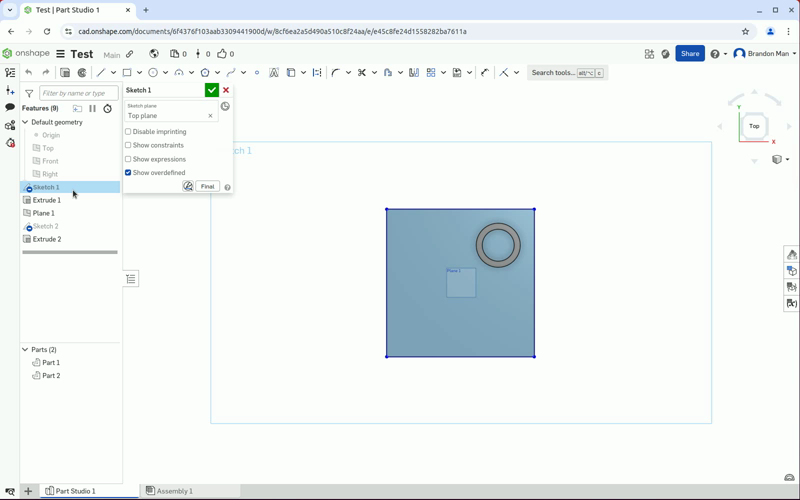
mouse_move(229, 92)
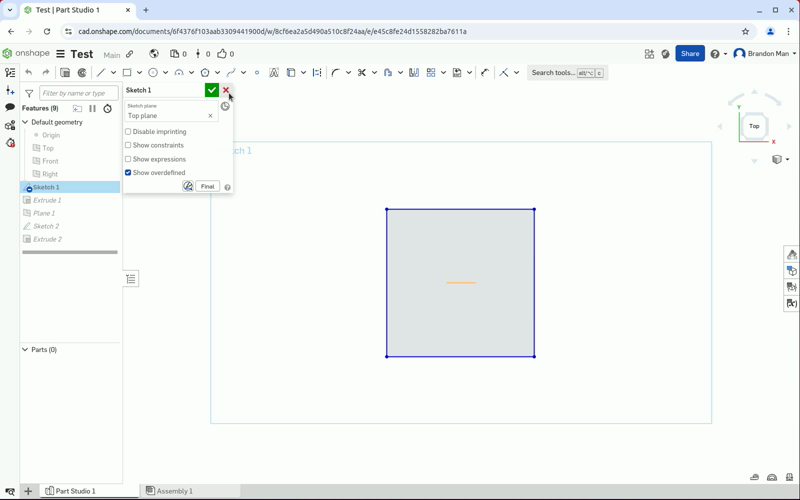
click(229, 92)
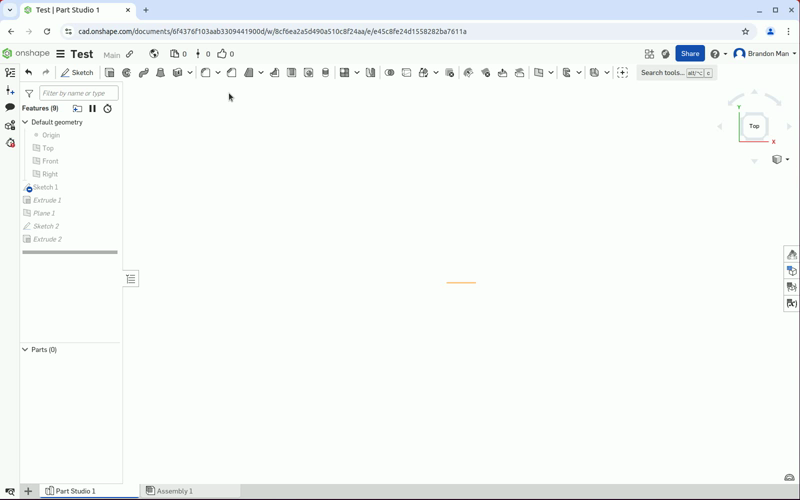
key(shift+s)
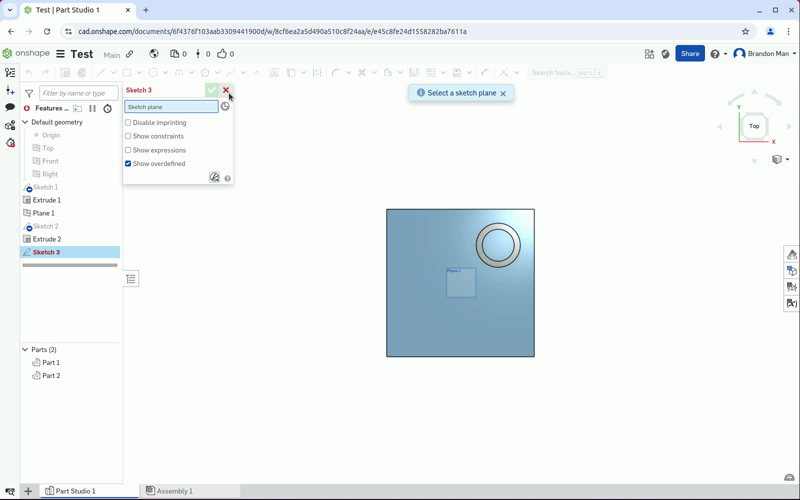
mouse_move(73, 215)
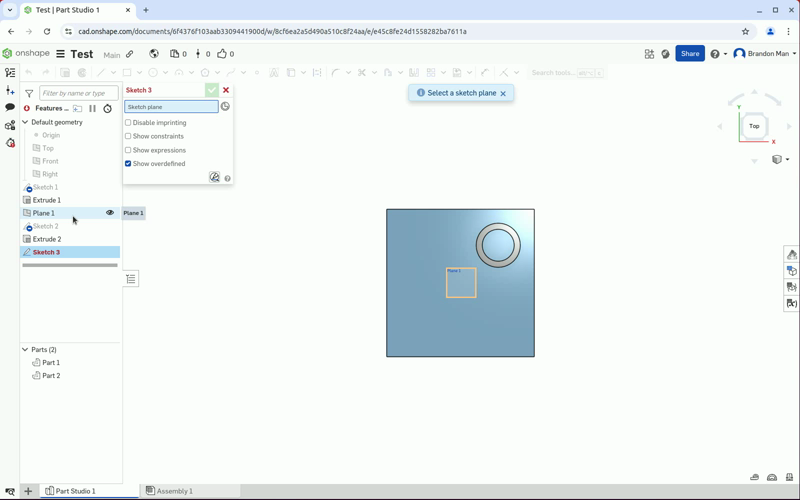
click(73, 215)
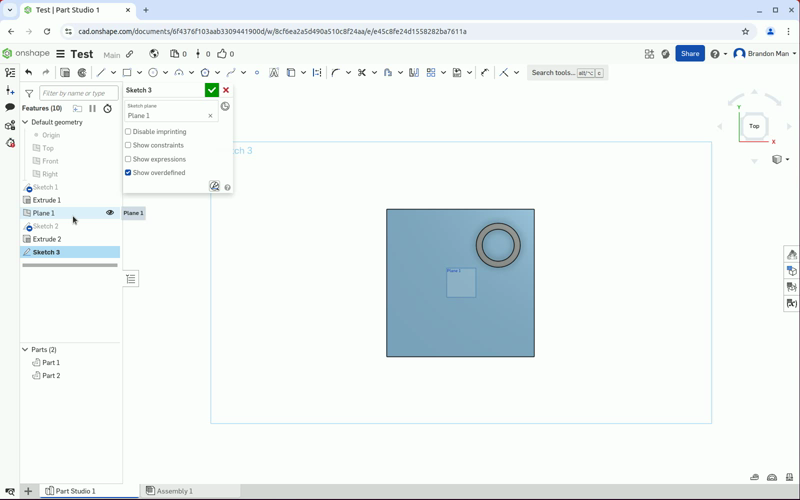
mouse_move(73, 352)
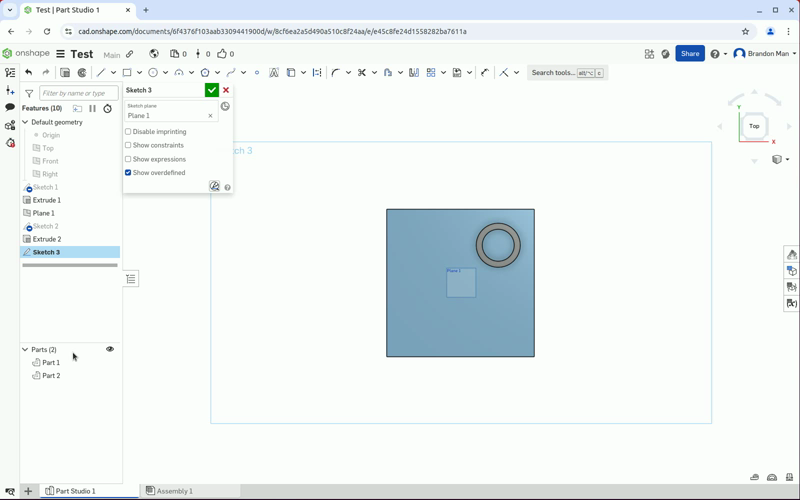
key(y)
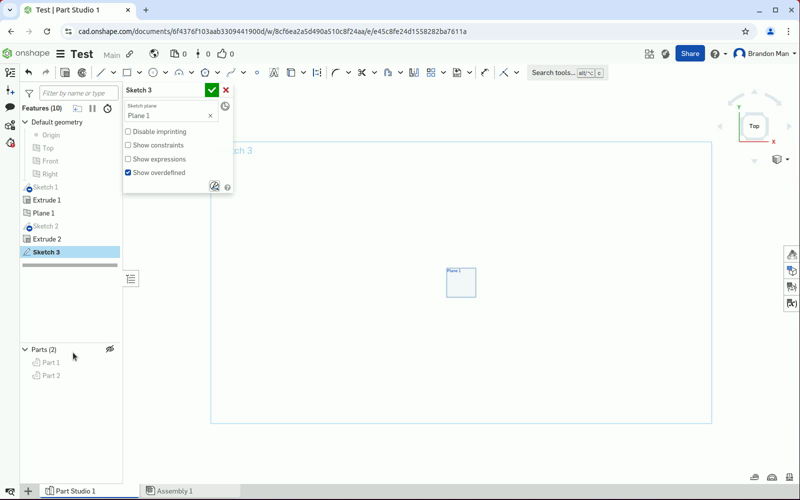
key(c)
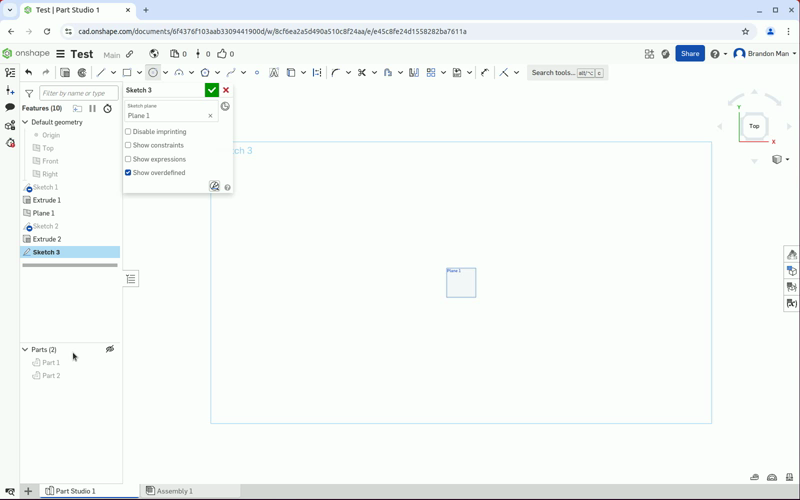
key_down(shift)
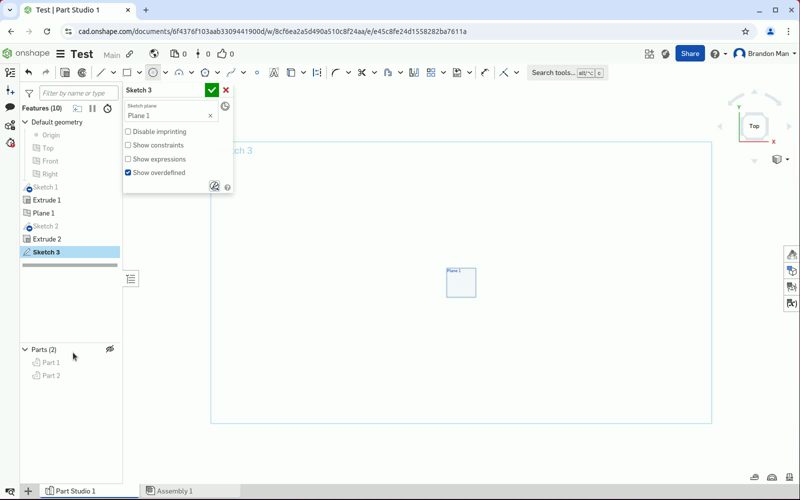
mouse_move(423, 245)
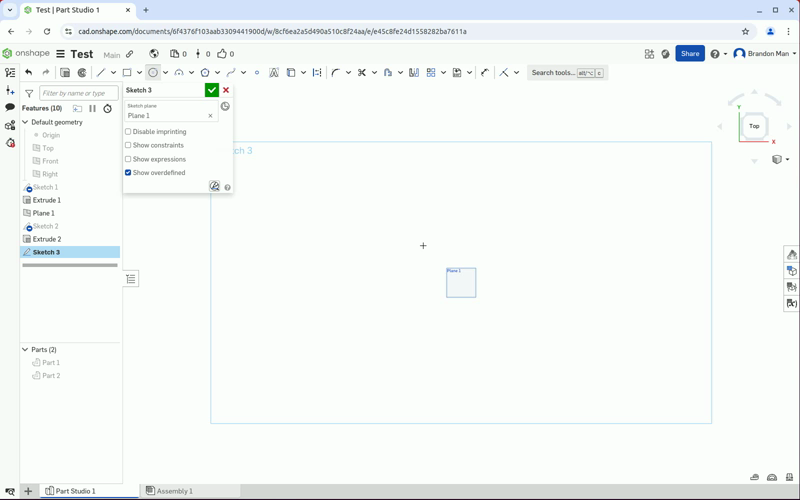
click(423, 245)
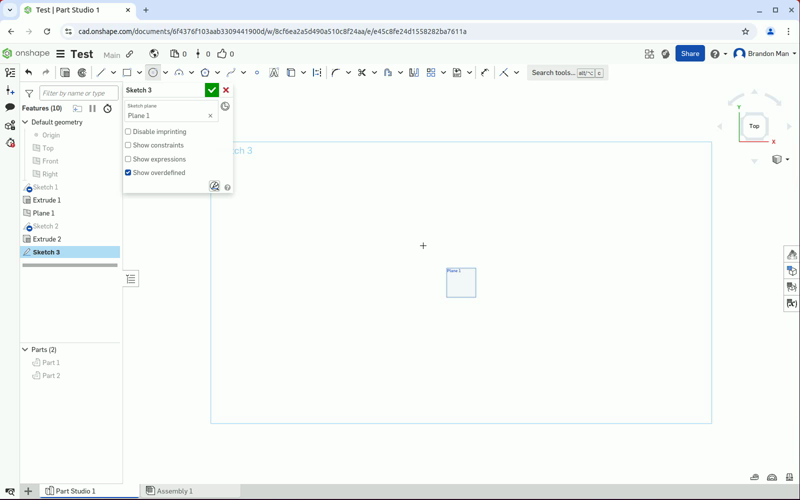
key_up(shift)
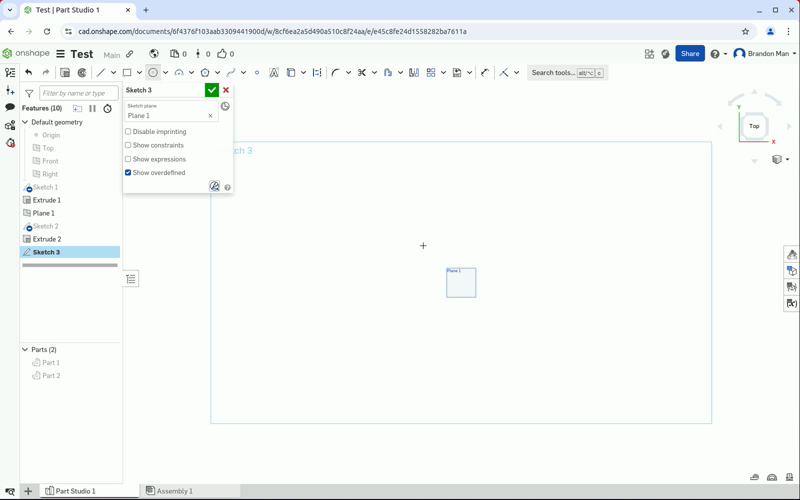
mouse_move(445, 245)
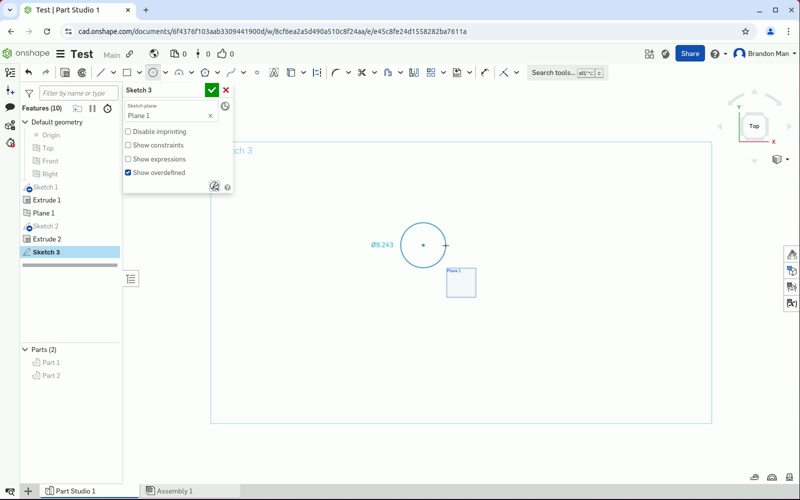
click(445, 245)
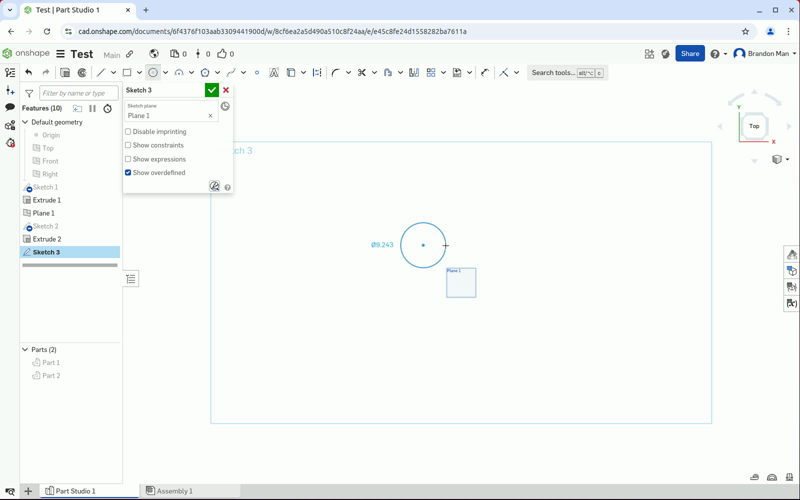
key(esc)
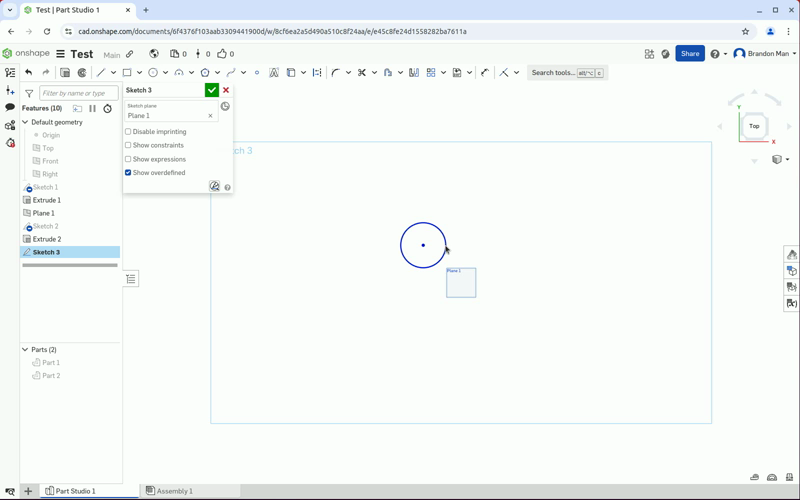
key(c)
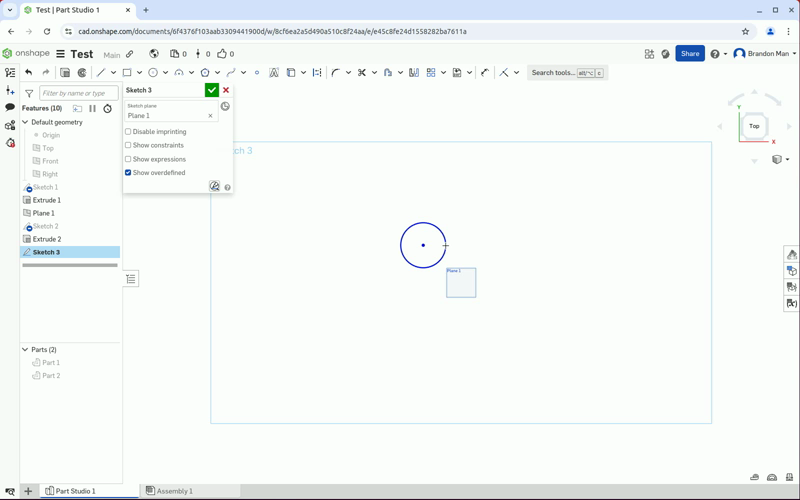
key_down(shift)
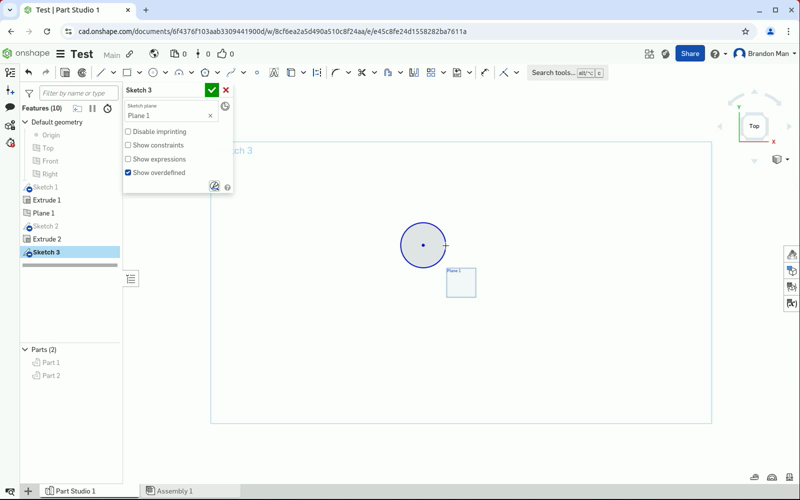
mouse_move(423, 245)
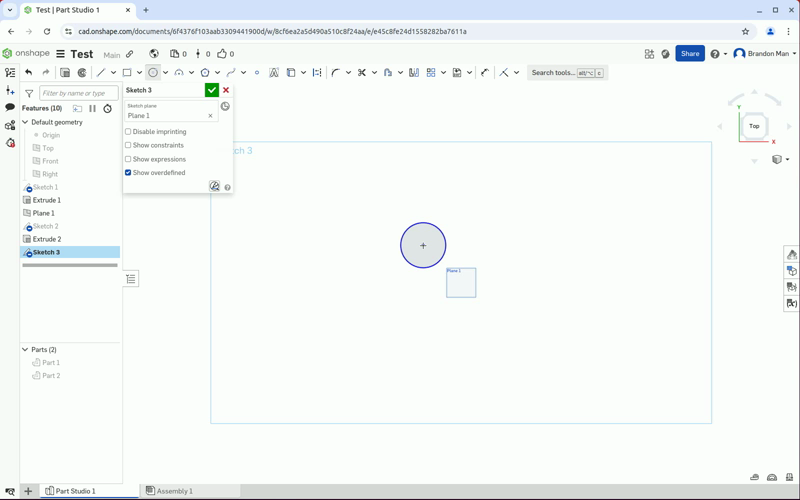
click(423, 245)
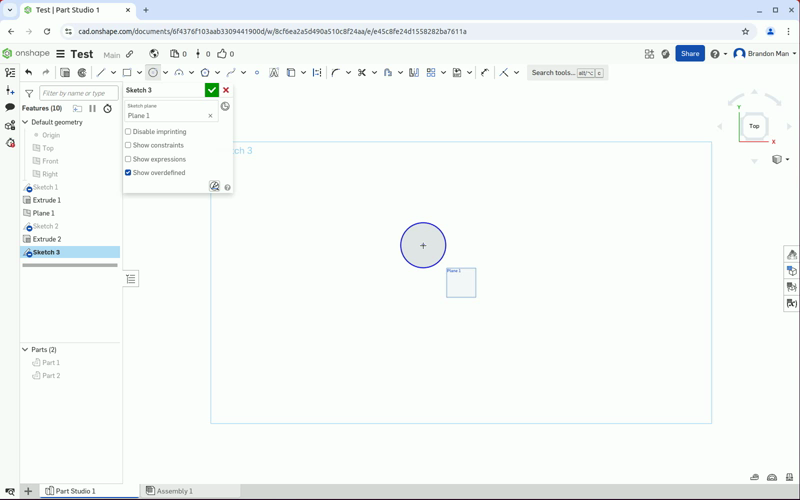
key_up(shift)
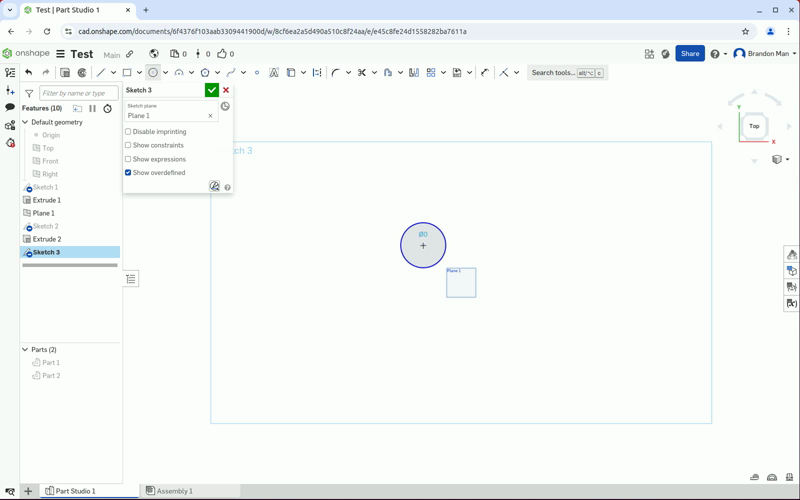
mouse_move(439, 245)
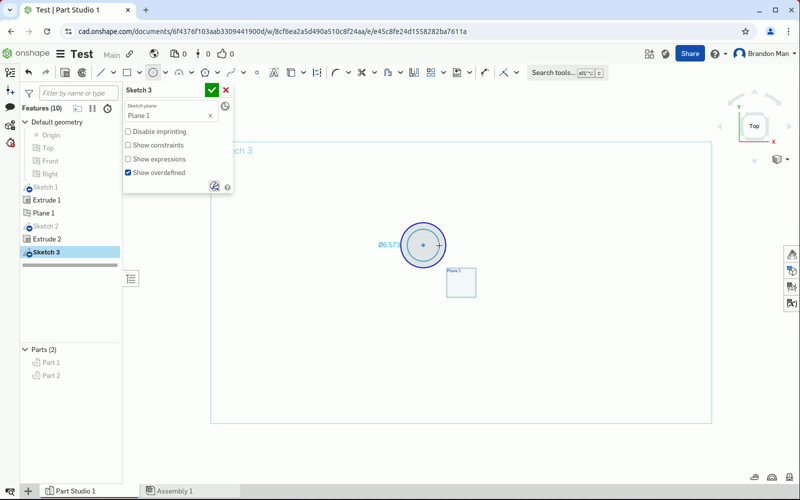
click(439, 245)
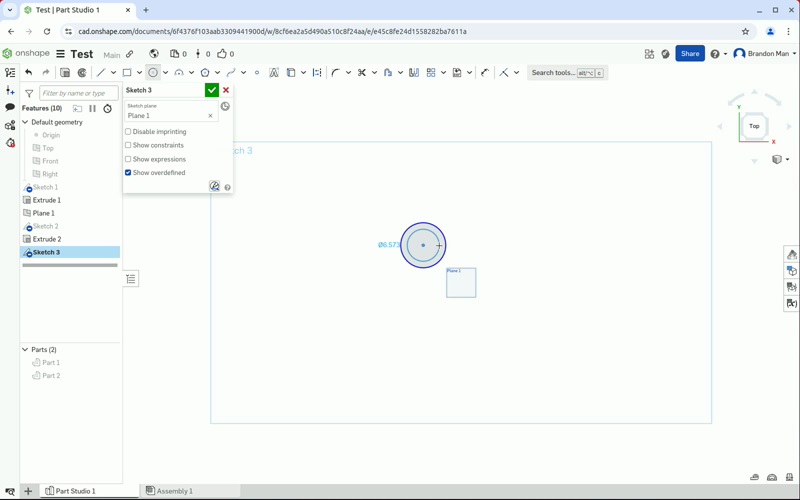
key(esc)
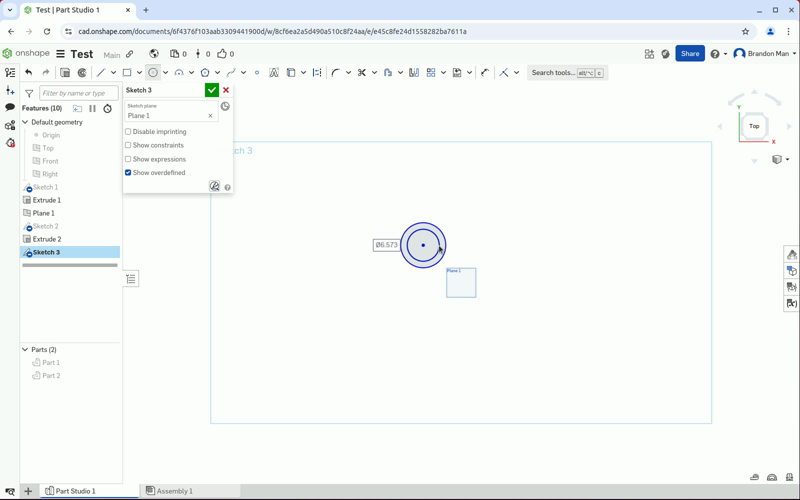
mouse_move(402, 241)
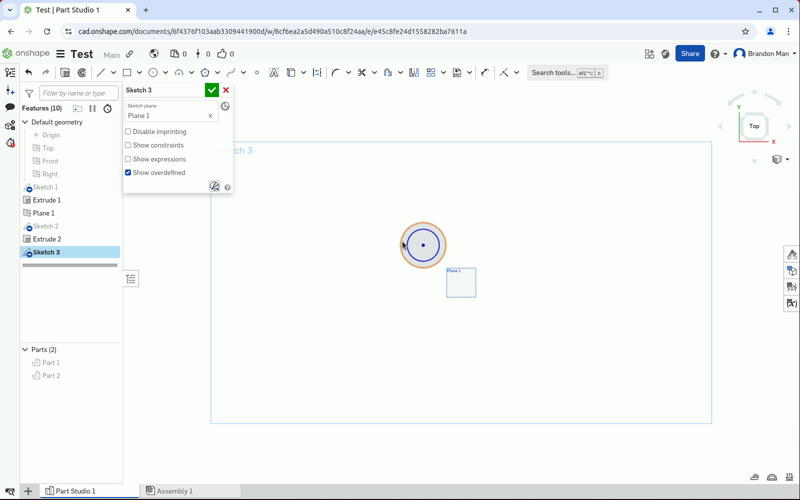
scroll(6)
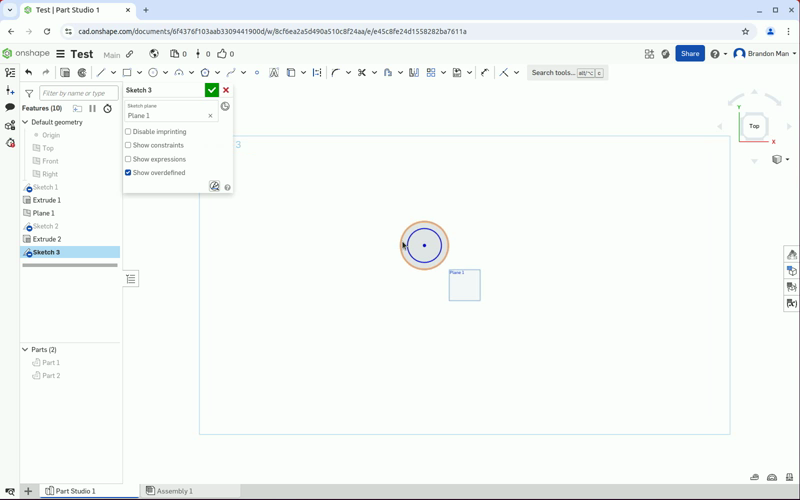
scroll(6)
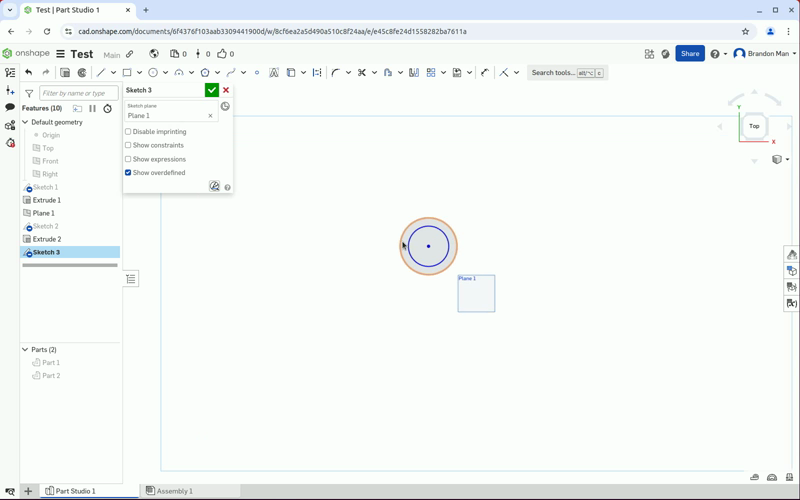
scroll(6)
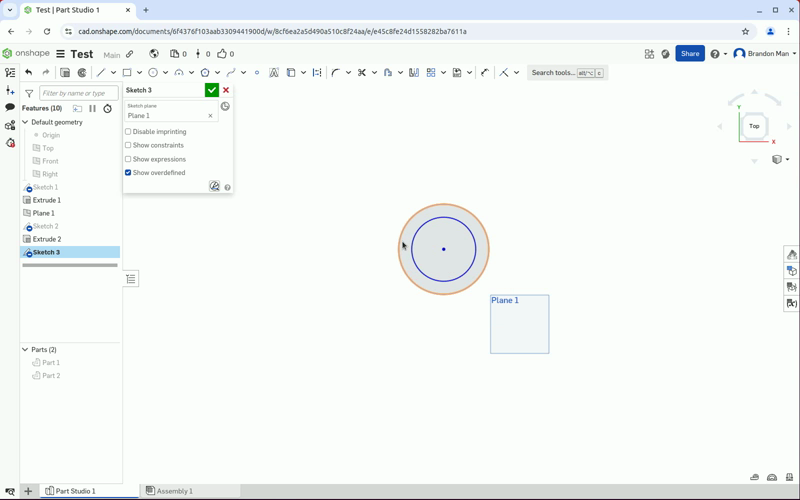
scroll(6)
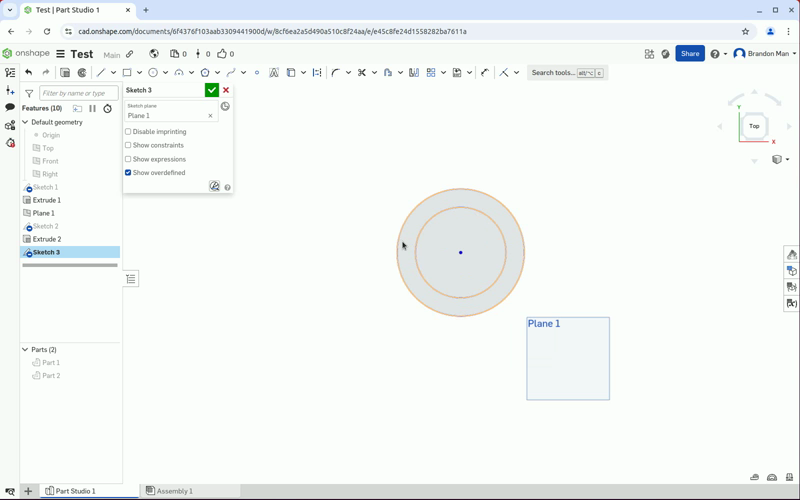
scroll(6)
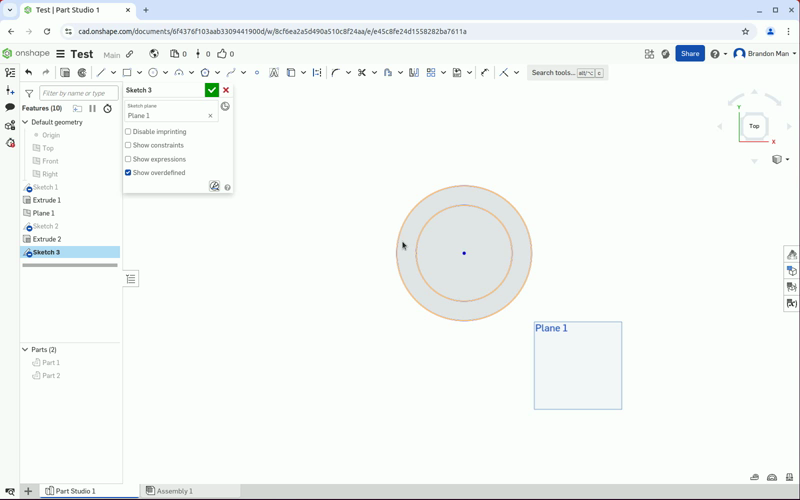
scroll(6)
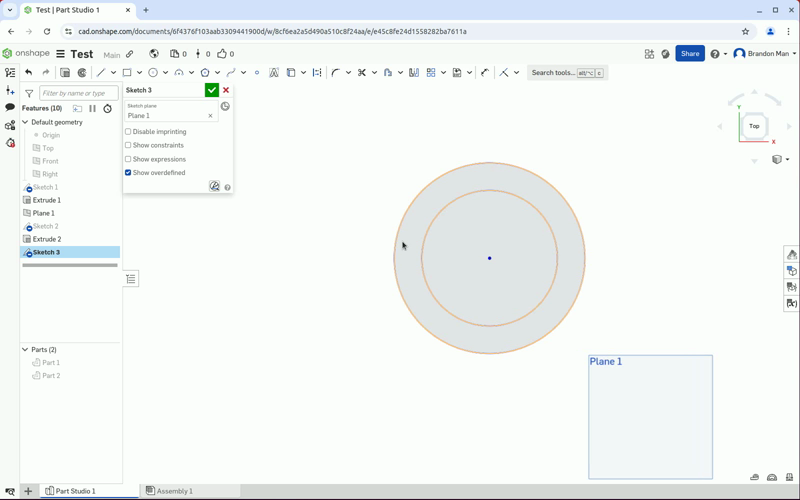
scroll(6)
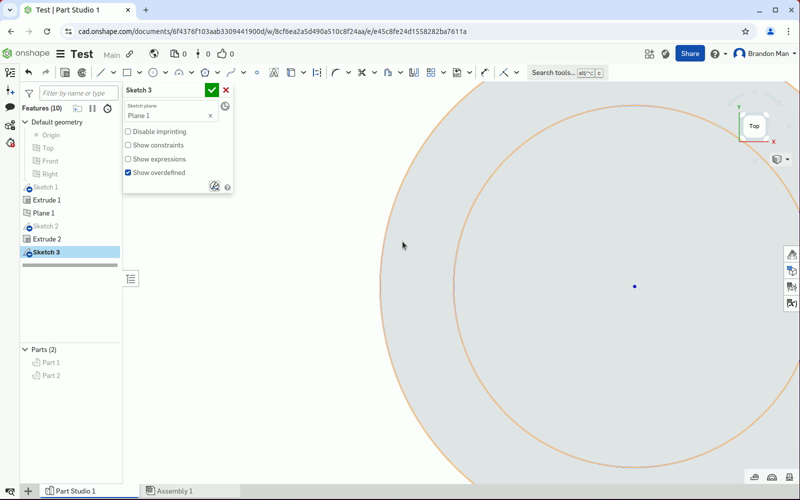
click(402, 241)
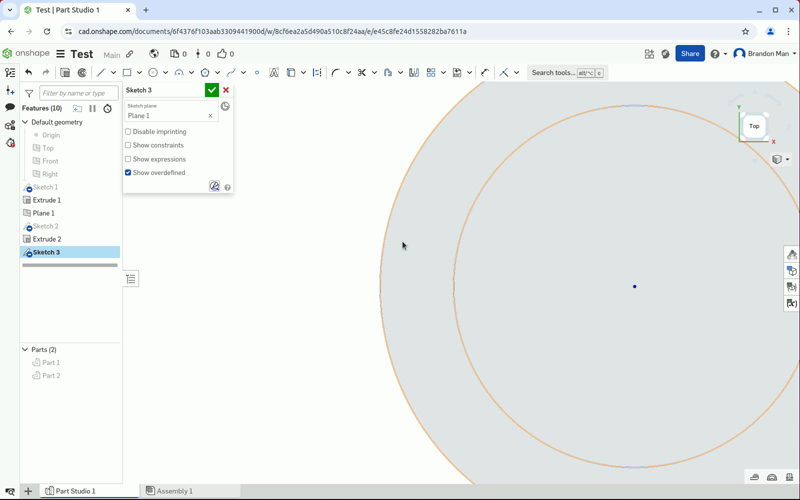
scroll(-6)
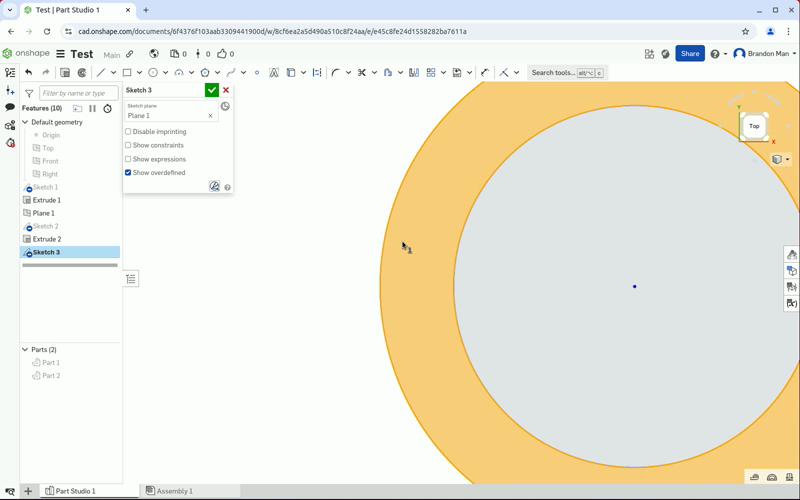
scroll(-6)
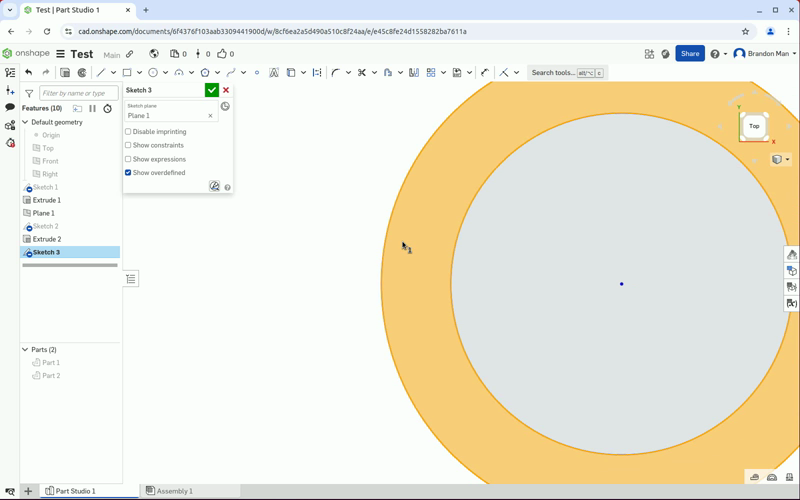
scroll(-6)
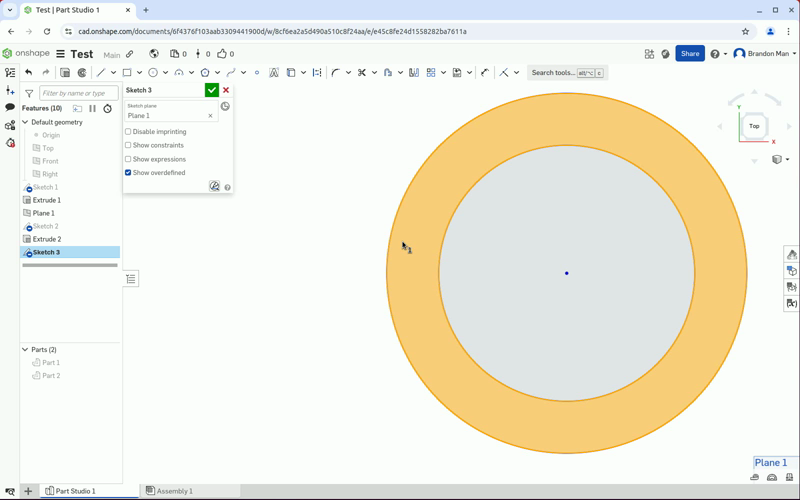
scroll(-6)
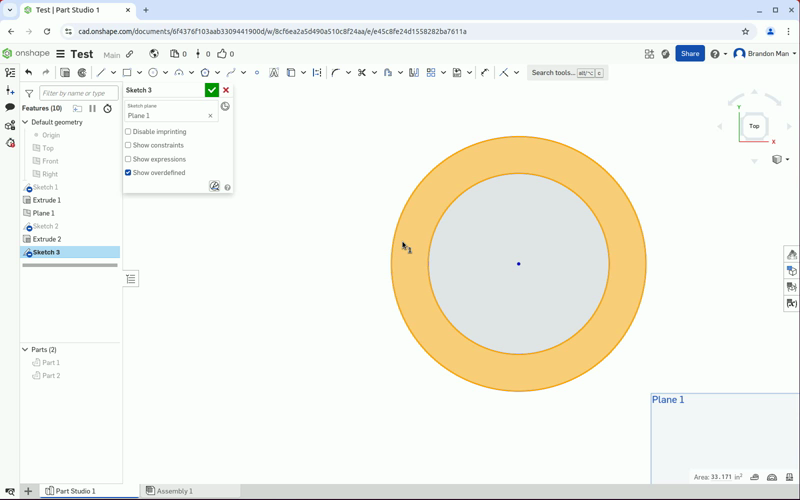
scroll(-6)
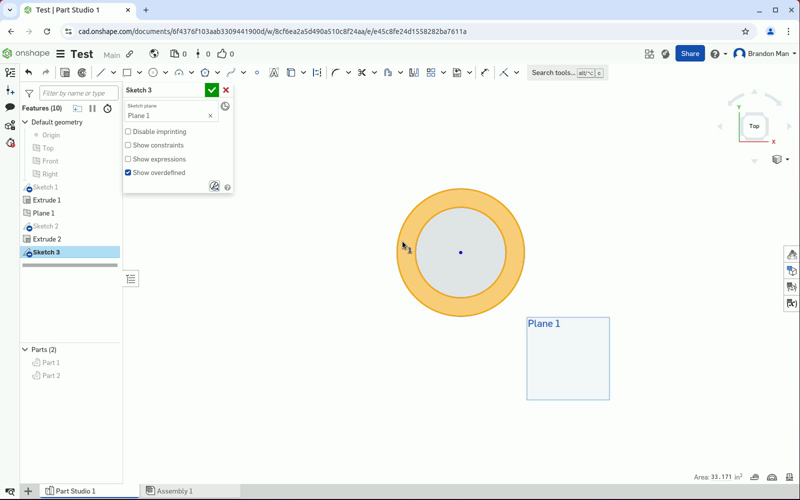
scroll(-6)
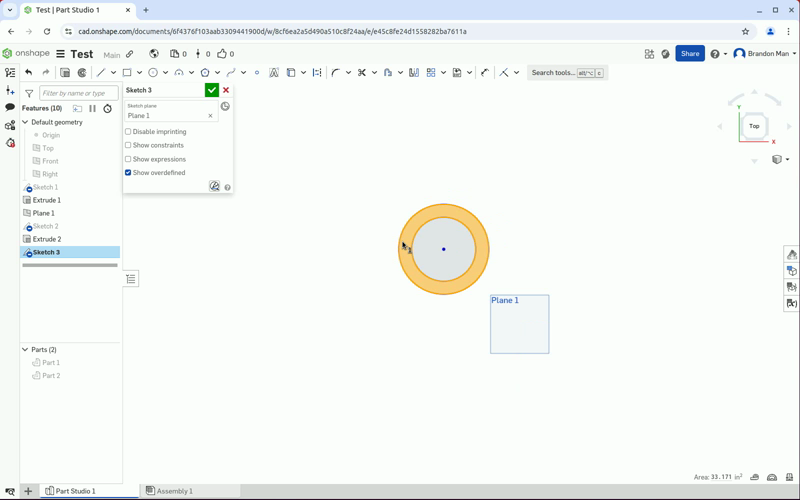
scroll(-6)
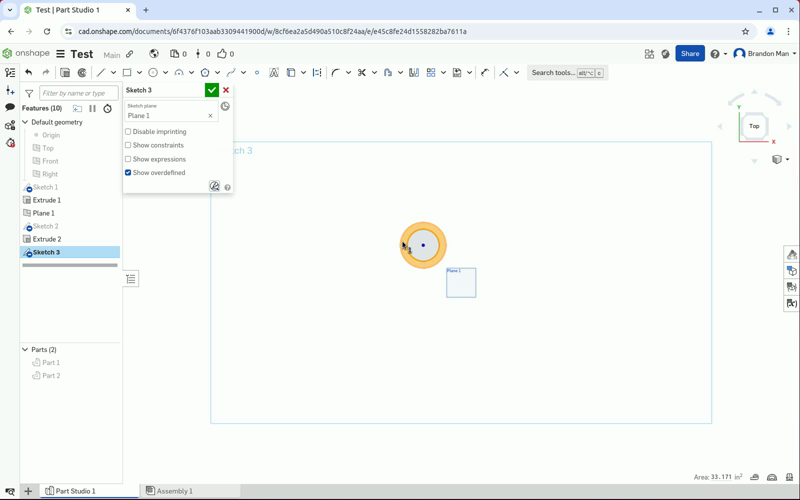
mouse_move(73, 352)
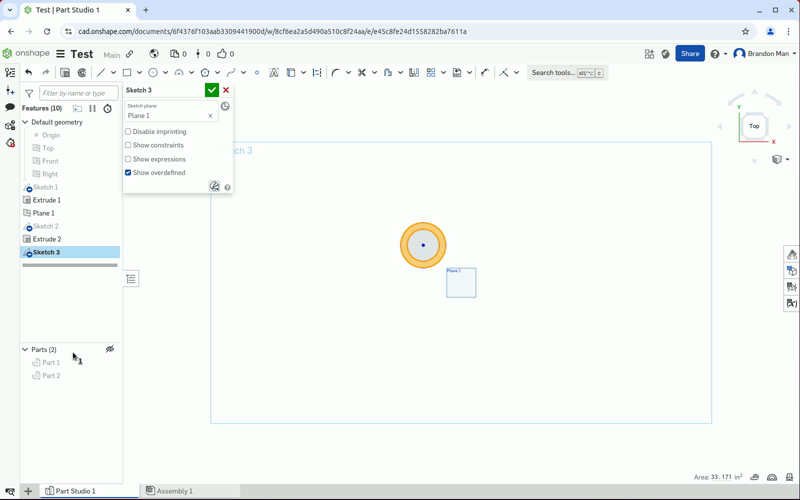
key(shift+y)
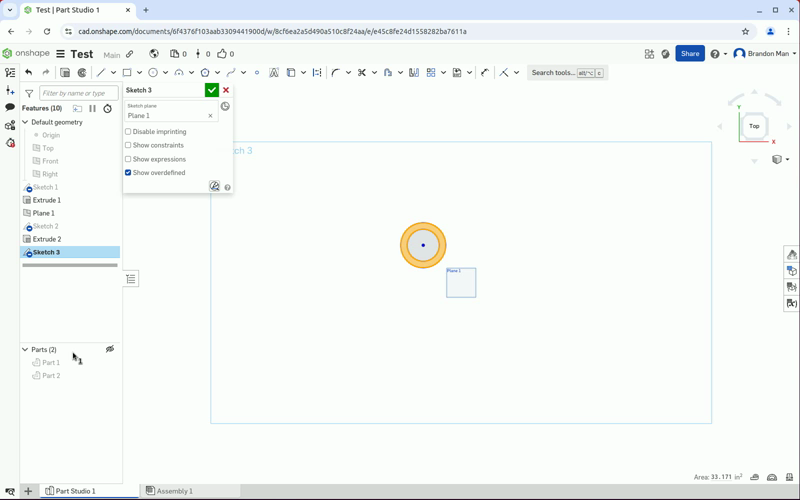
key(shift+e)
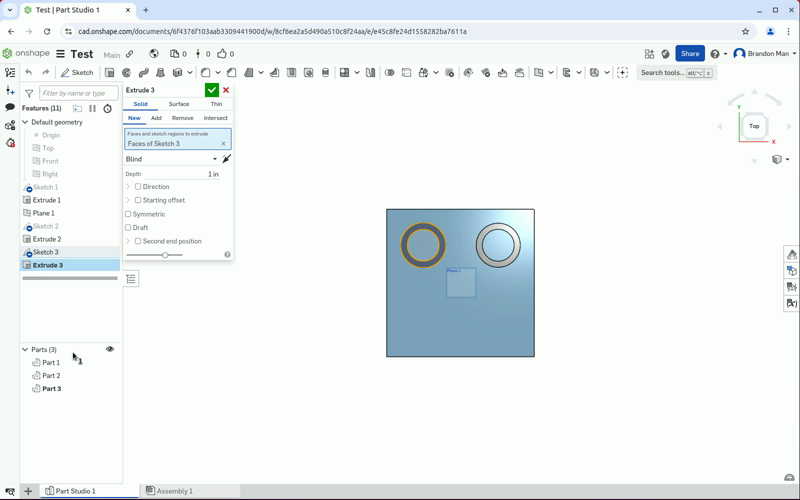
mouse_move(143, 106)
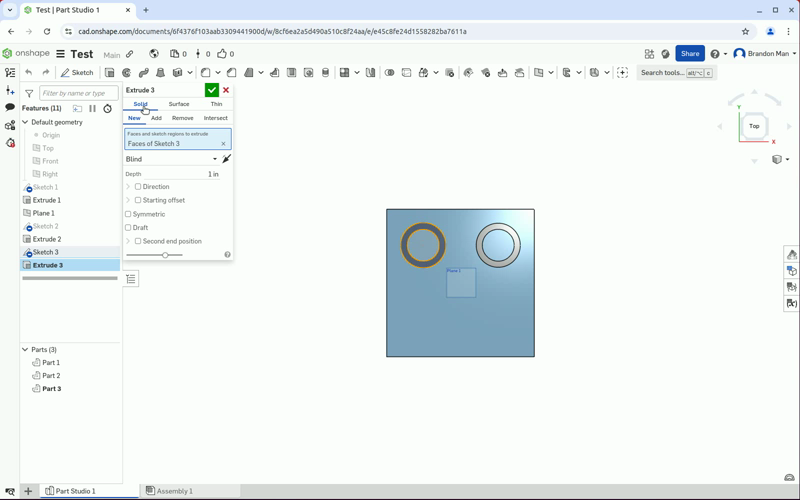
click(143, 106)
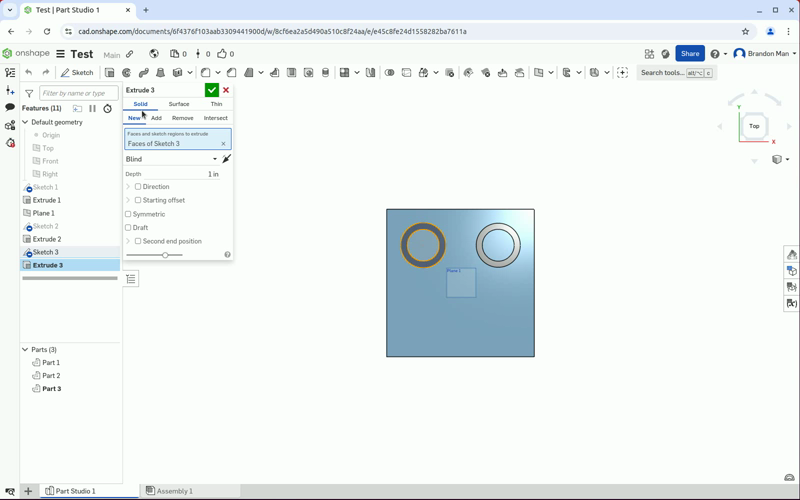
mouse_move(137, 120)
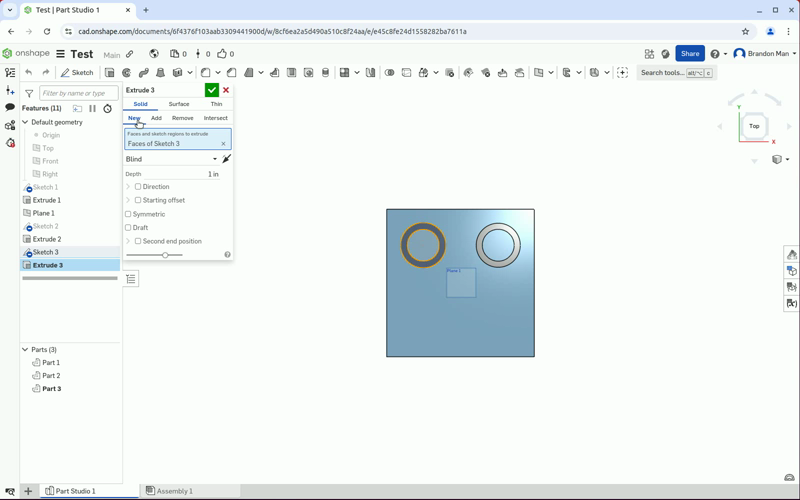
click(137, 120)
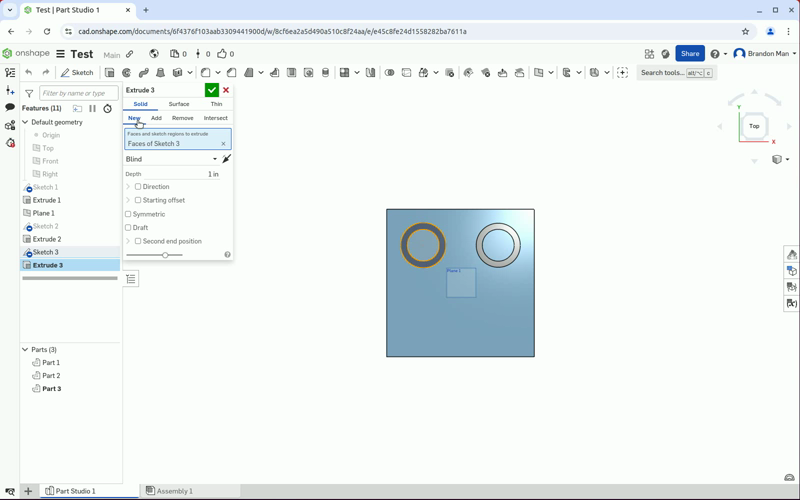
key(tab, 4)
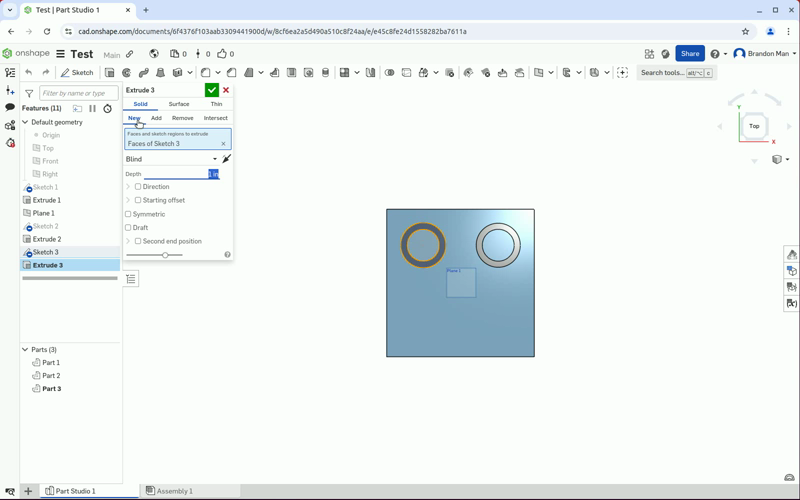
text(4.574)
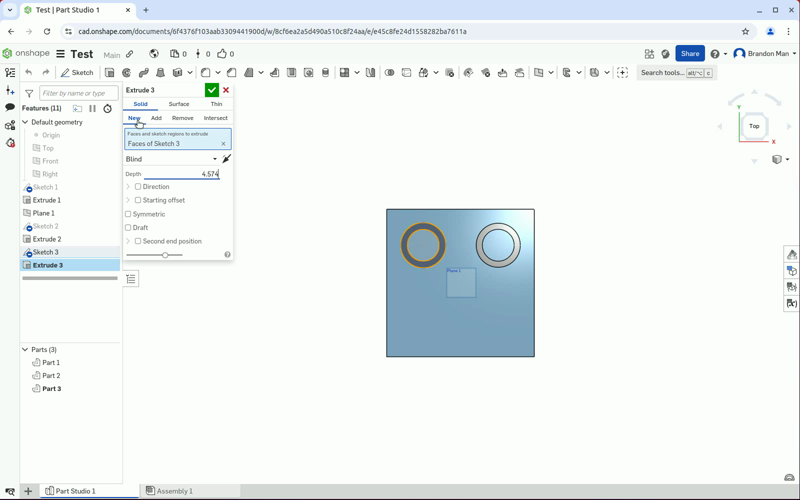
key(enter)
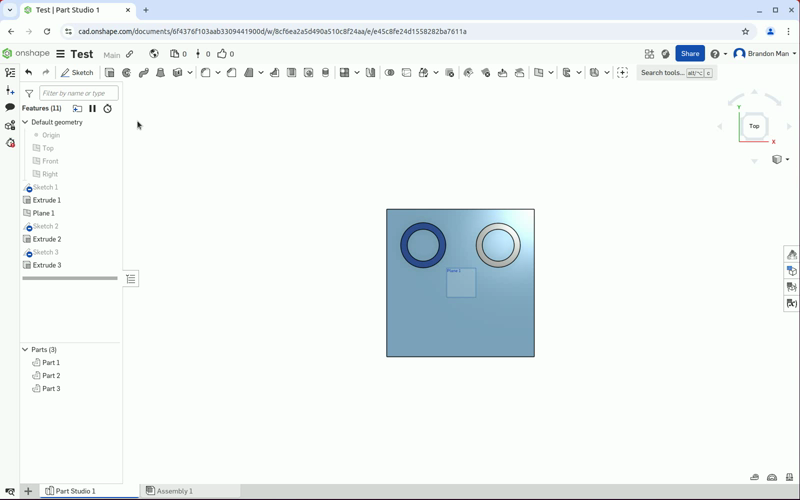
key(shift+h)
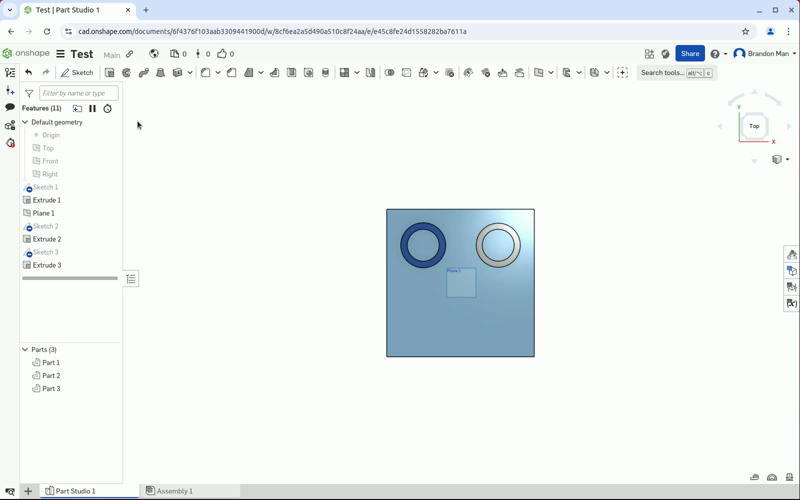
key(shift+h)
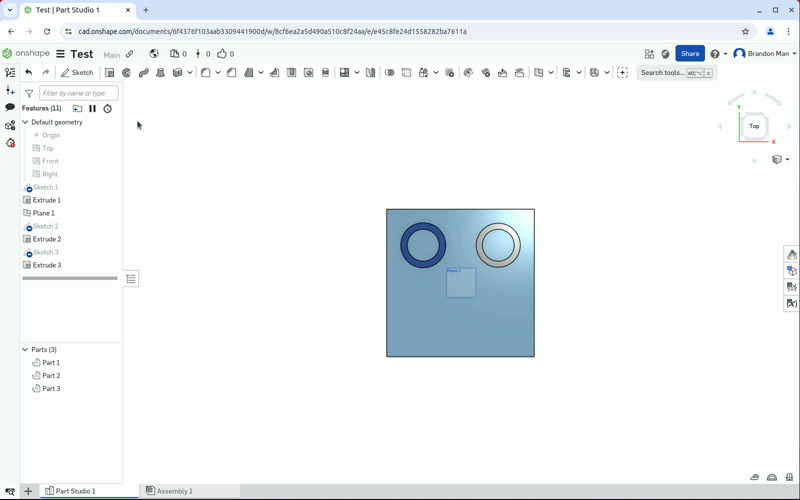
mouse_move(73, 189)
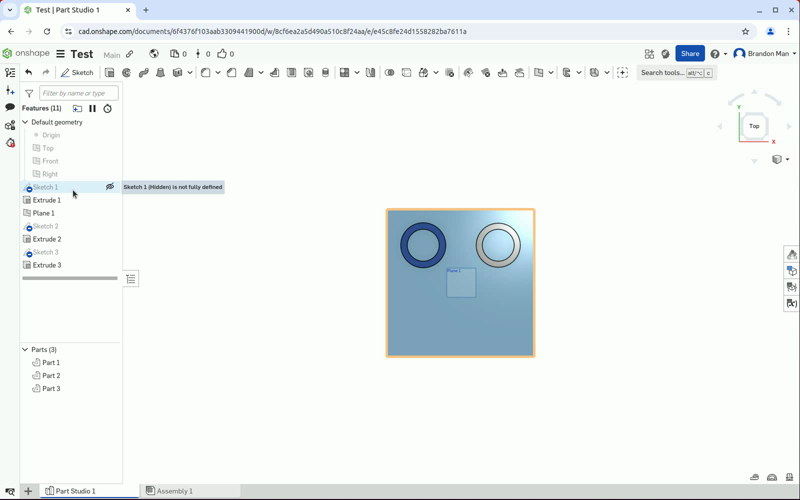
click(73, 189)
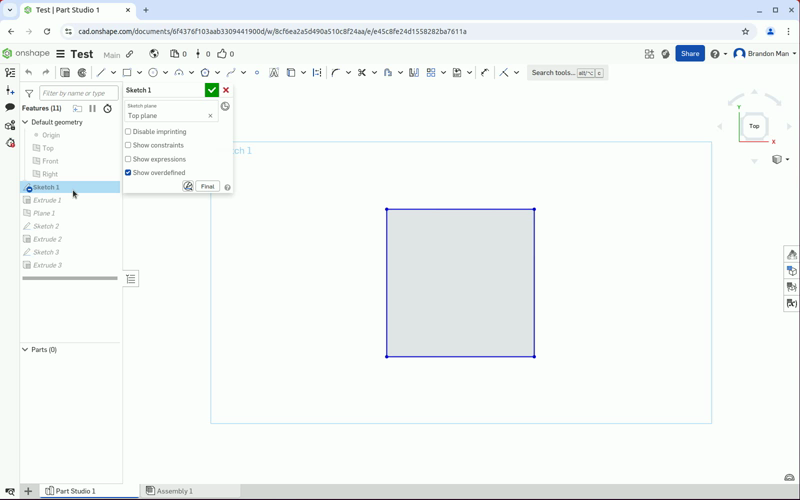
mouse_move(229, 92)
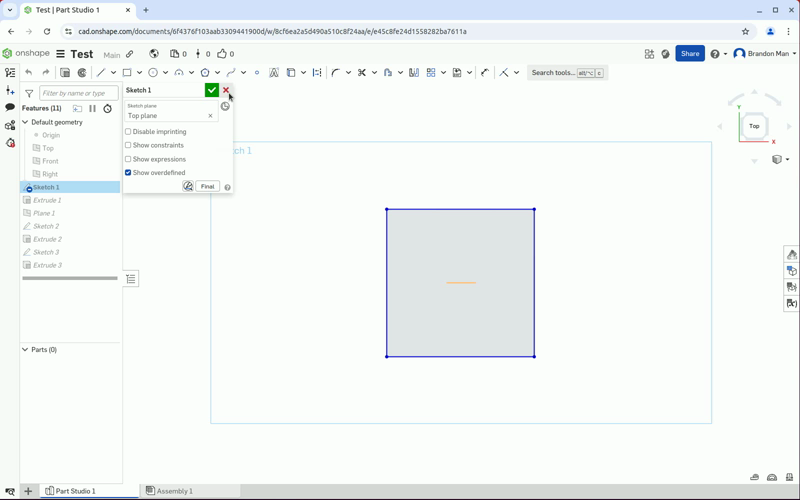
click(229, 92)
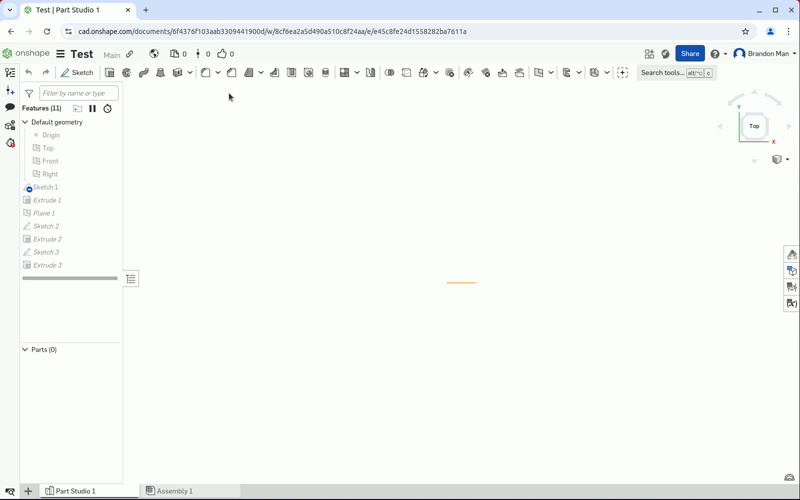
key(shift+s)
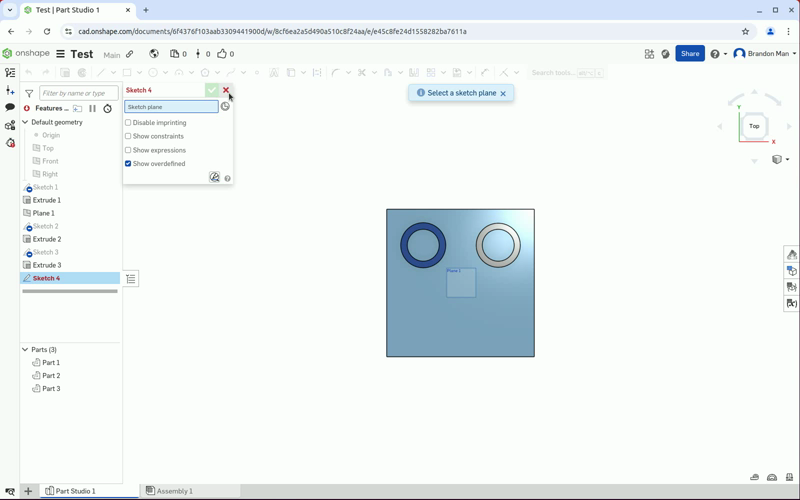
mouse_move(73, 215)
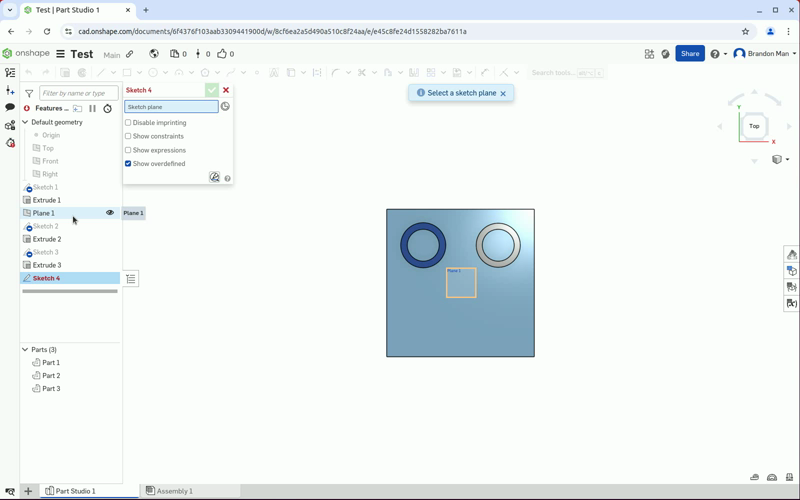
click(73, 215)
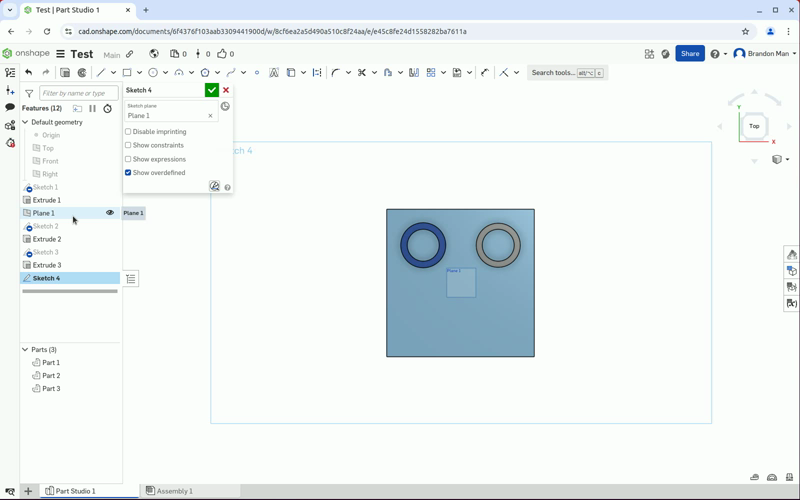
mouse_move(73, 352)
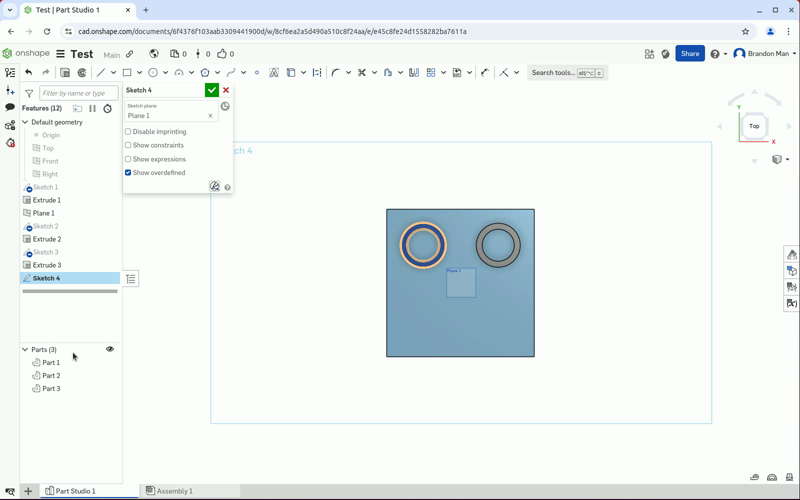
key(y)
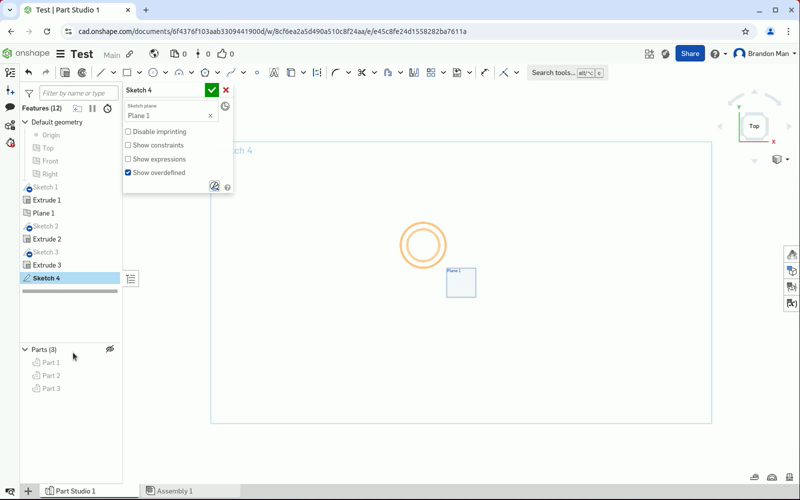
key(c)
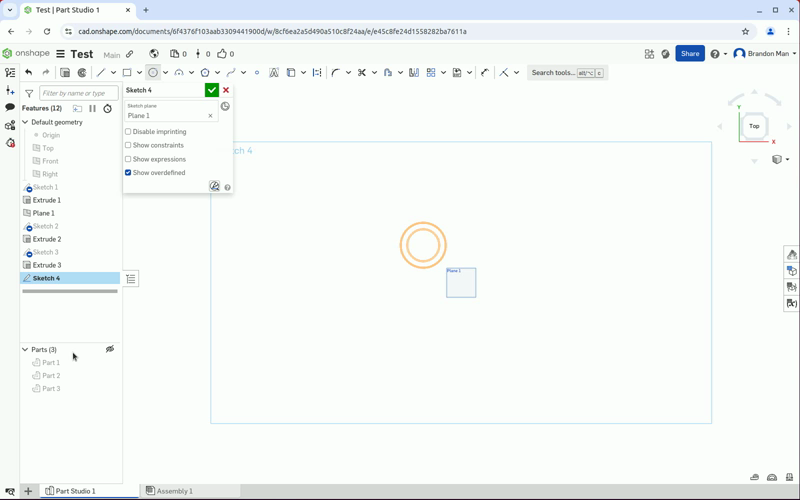
key_down(shift)
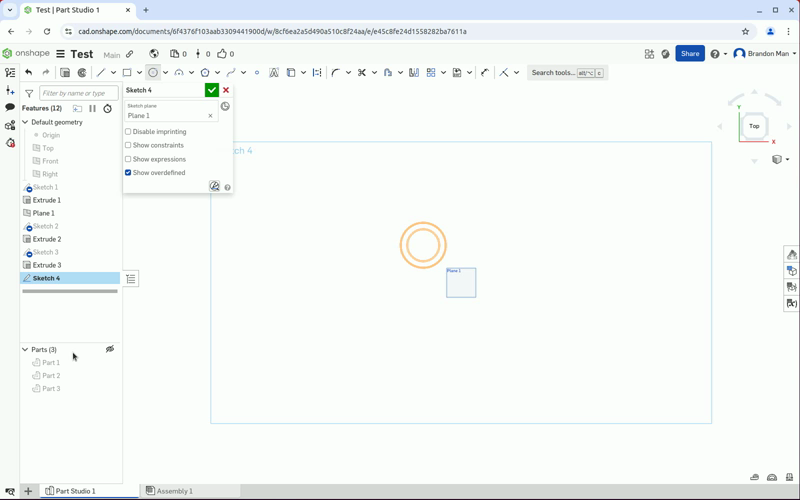
mouse_move(423, 320)
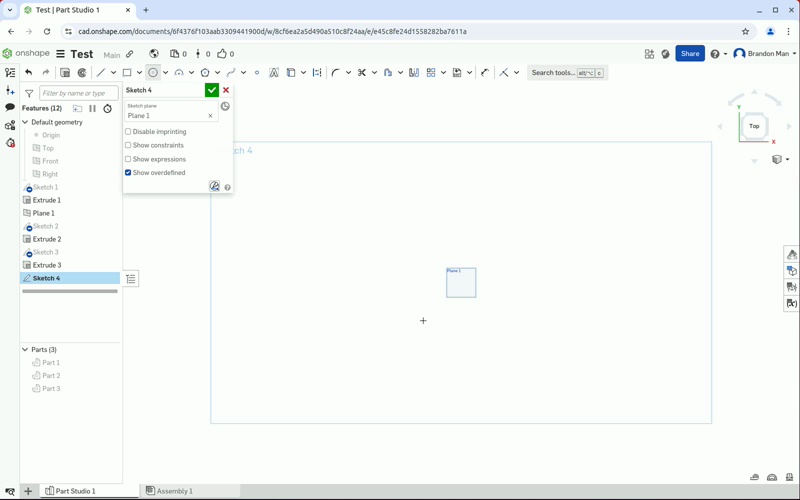
click(423, 320)
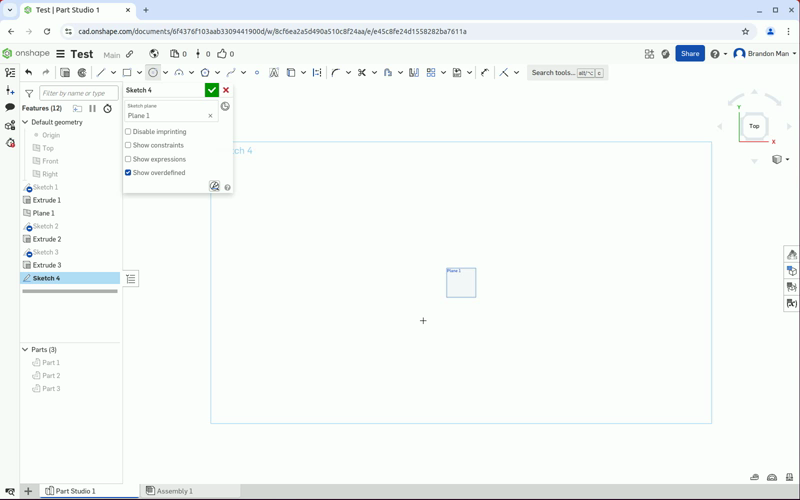
key_up(shift)
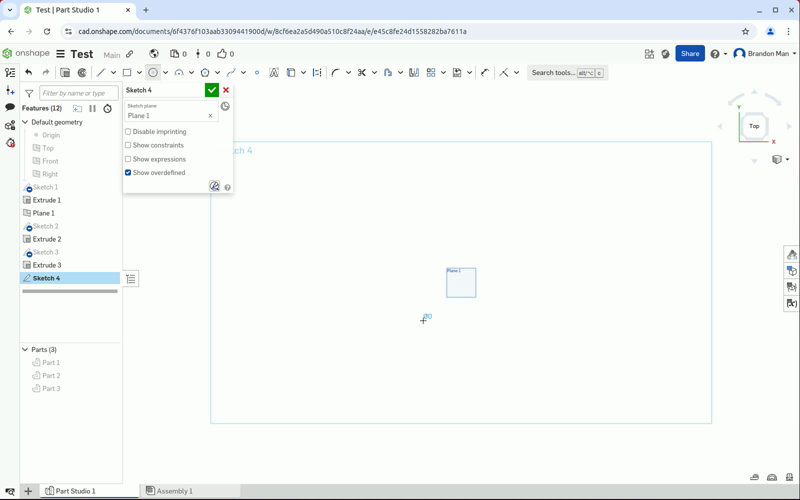
mouse_move(445, 320)
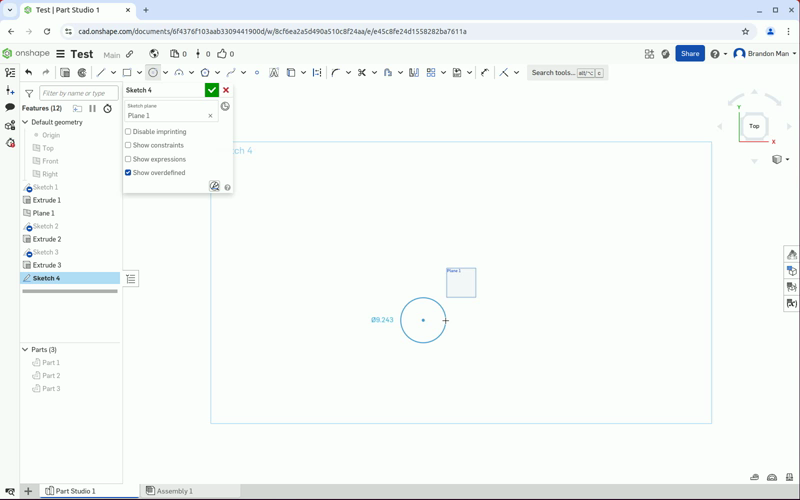
click(445, 320)
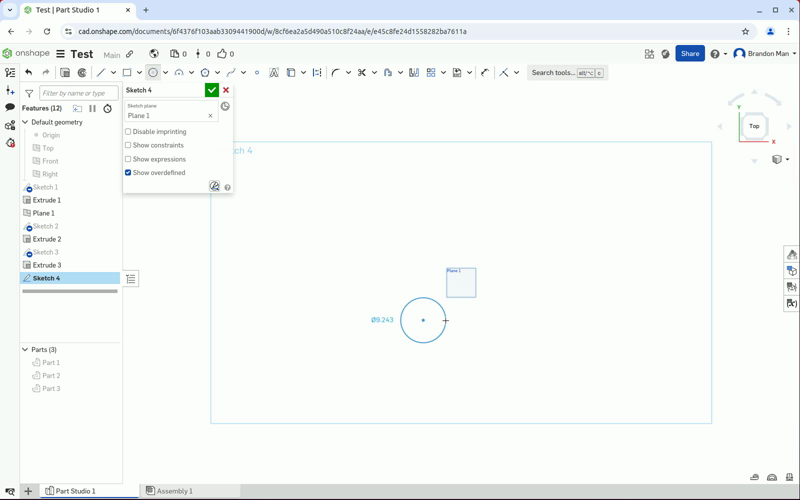
key(esc)
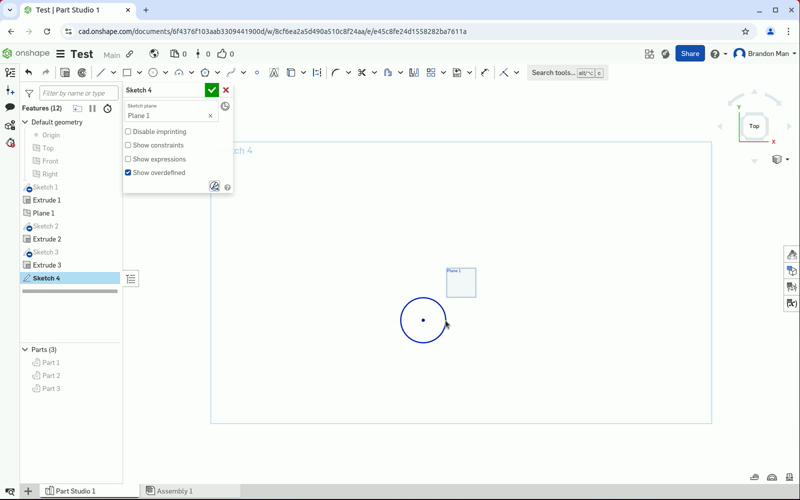
key(c)
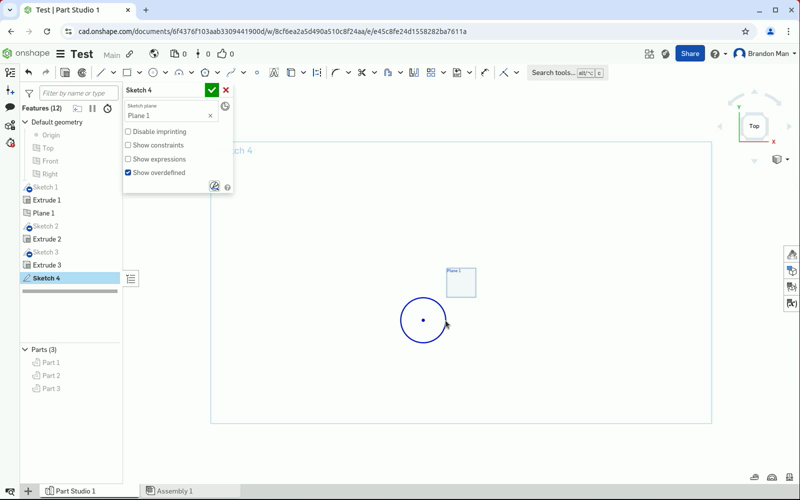
key_down(shift)
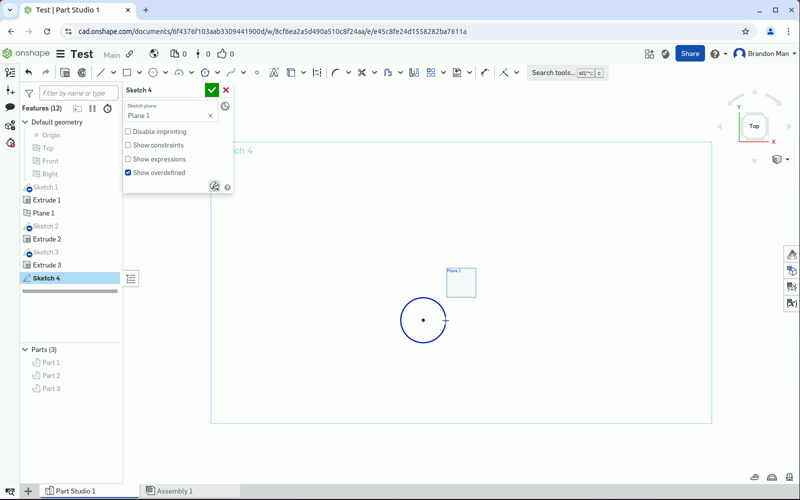
mouse_move(423, 320)
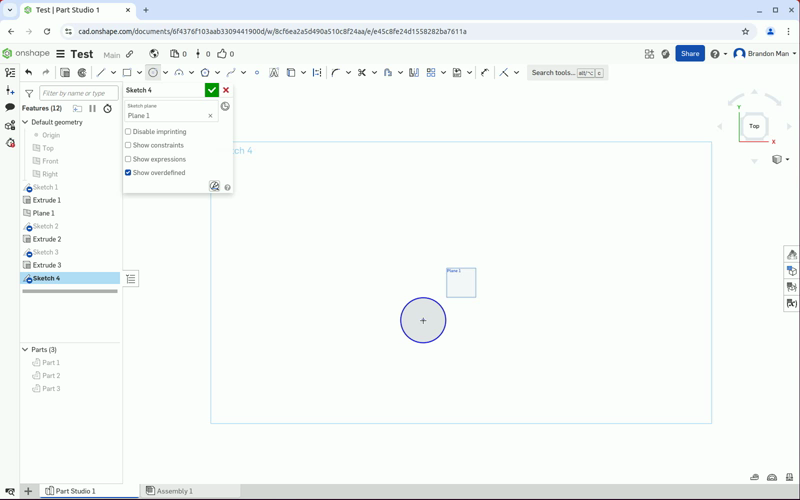
click(423, 320)
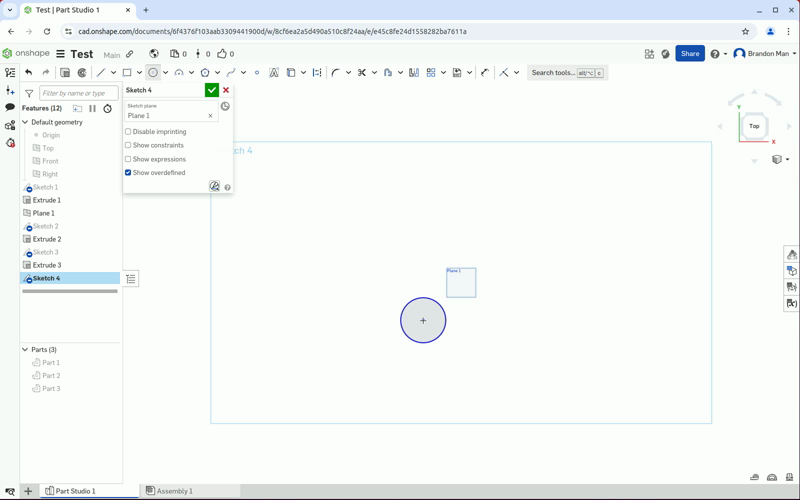
key_up(shift)
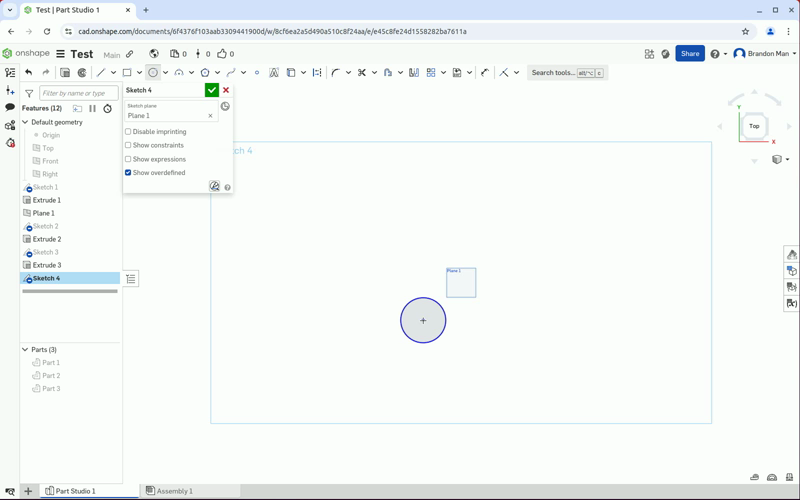
mouse_move(439, 320)
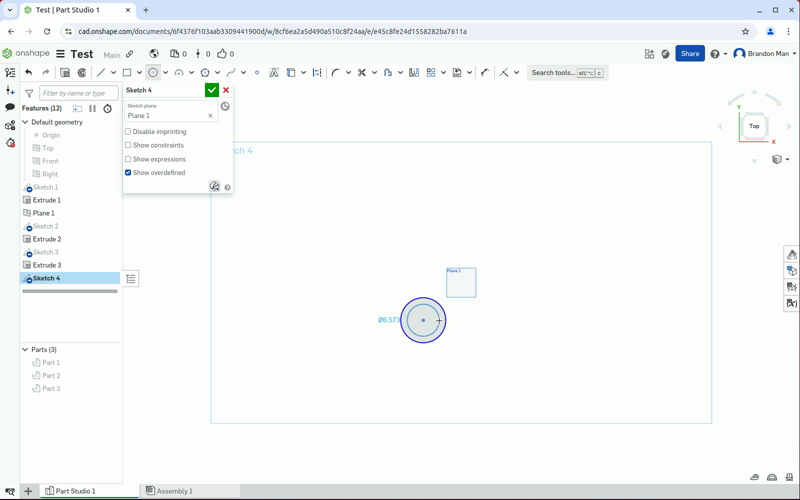
click(439, 320)
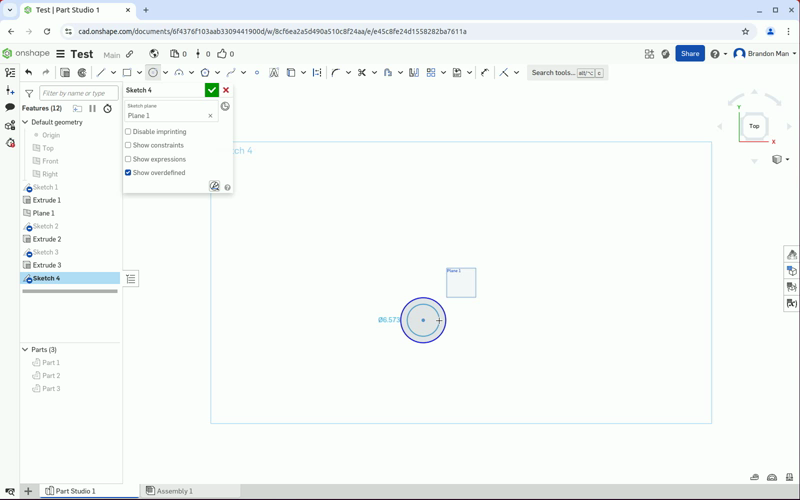
key(esc)
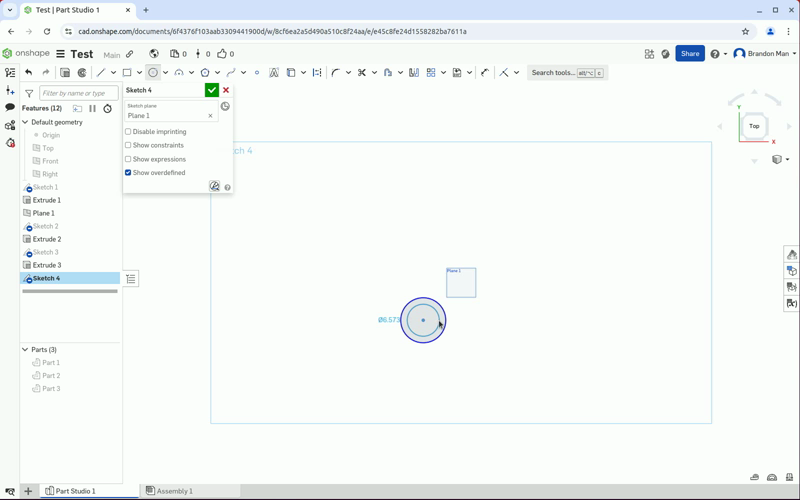
mouse_move(416, 338)
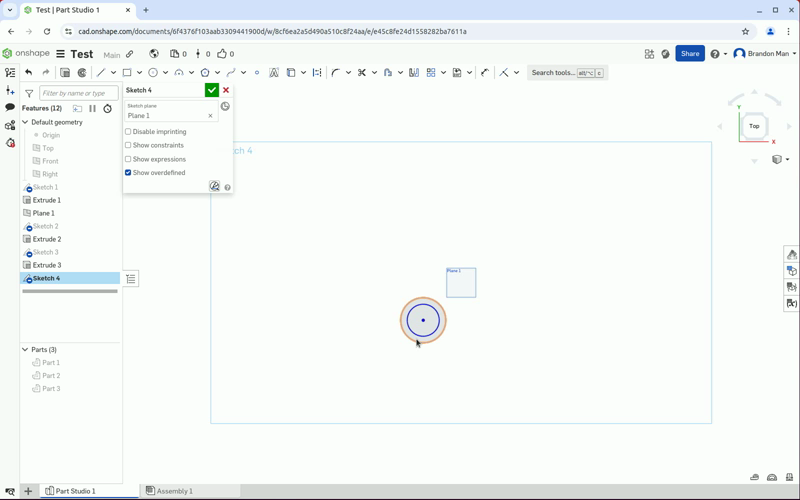
scroll(6)
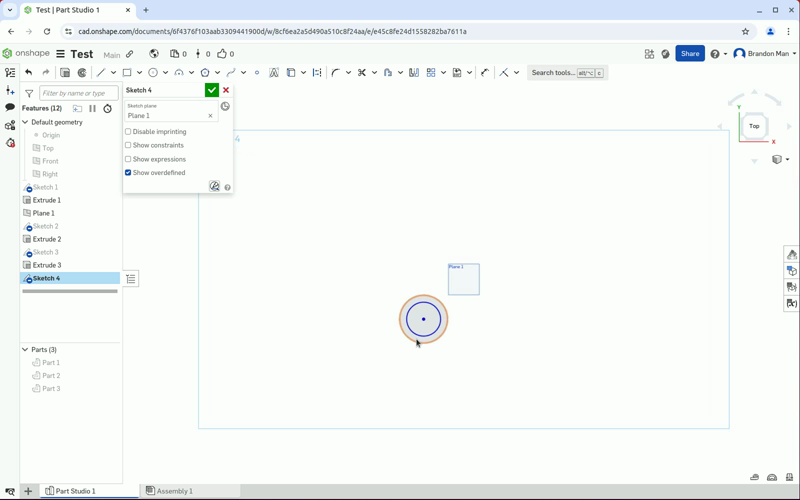
scroll(6)
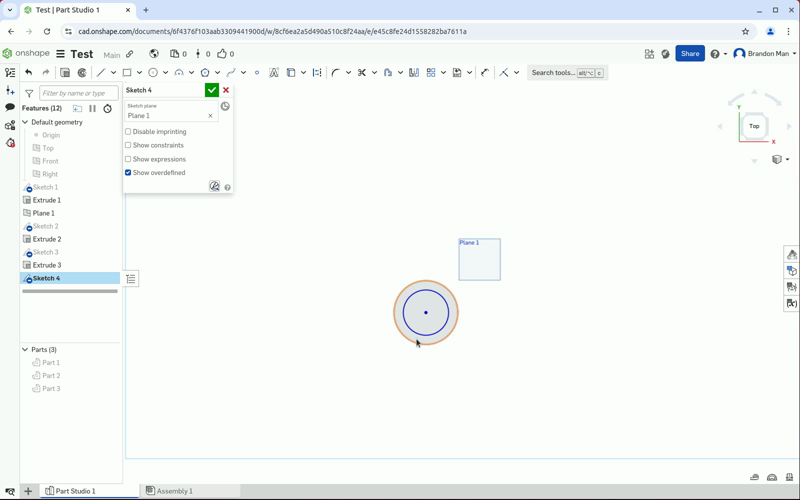
scroll(6)
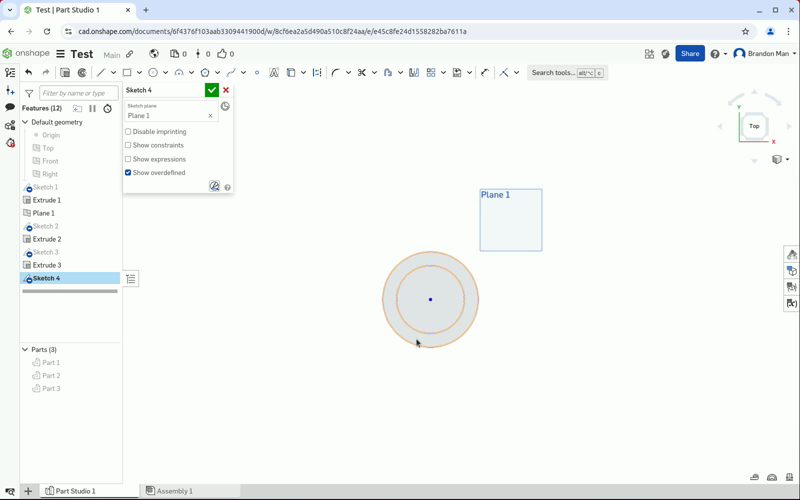
scroll(6)
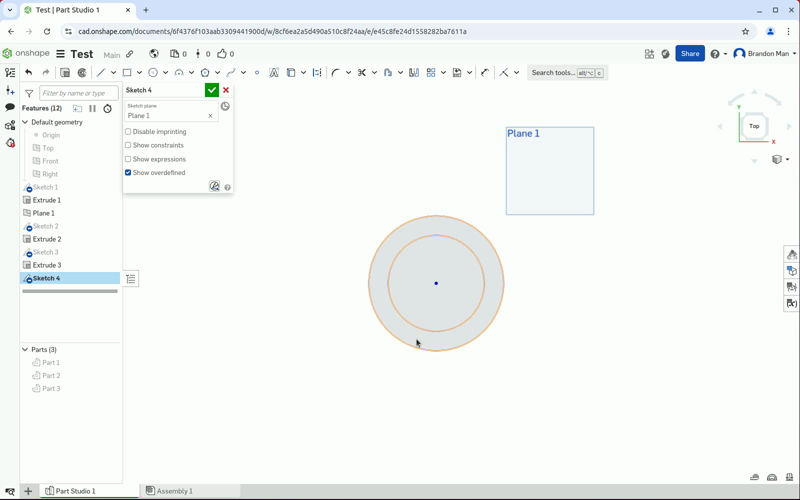
scroll(6)
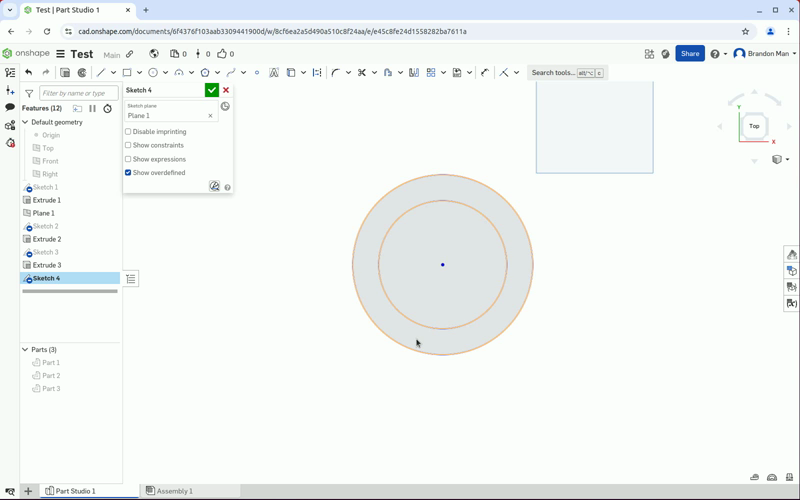
scroll(6)
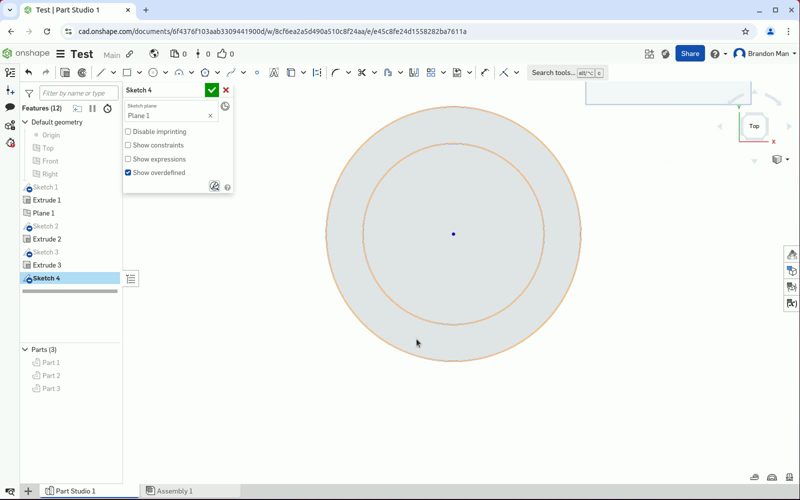
scroll(6)
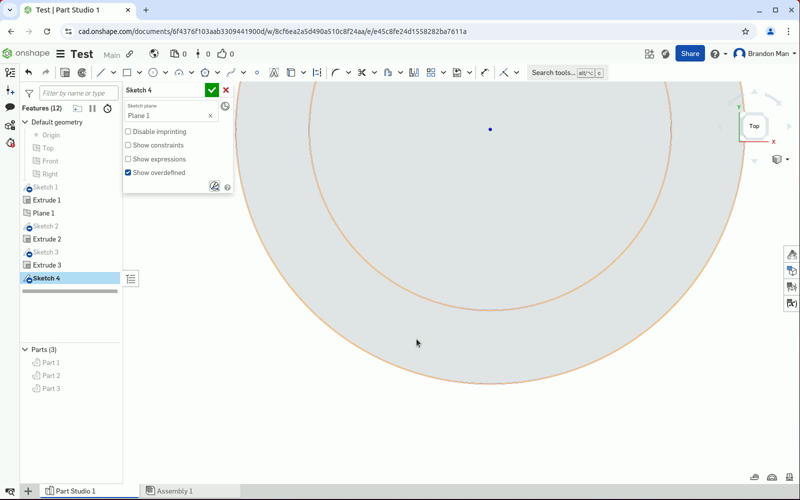
click(416, 338)
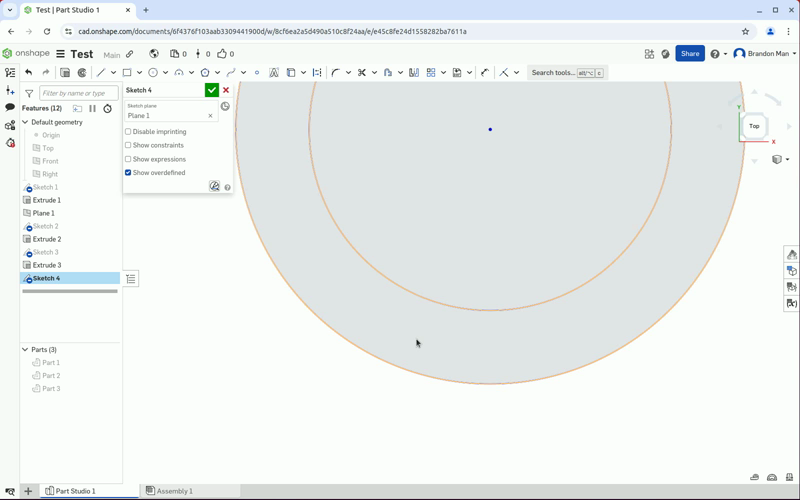
scroll(-6)
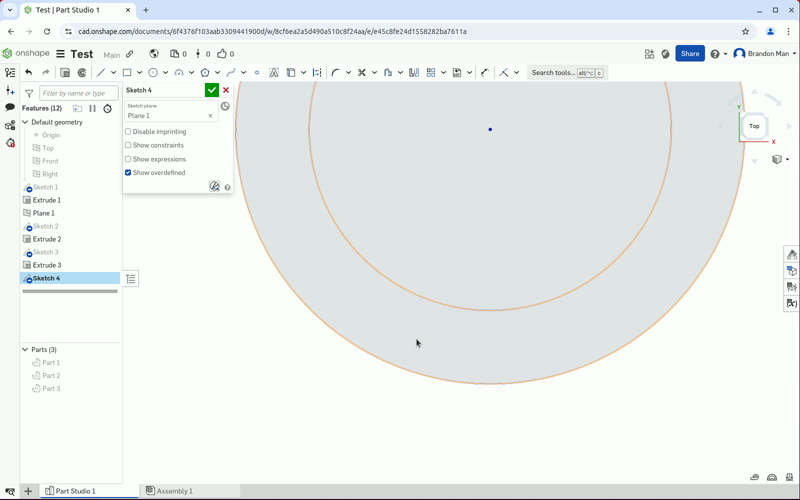
scroll(-6)
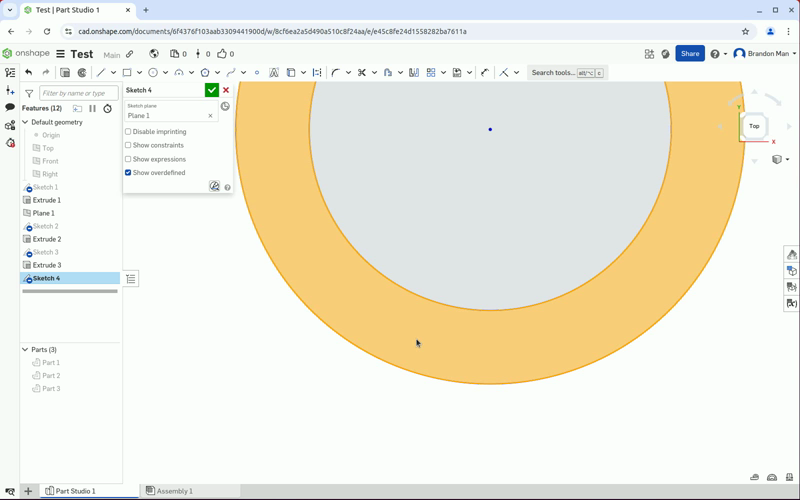
scroll(-6)
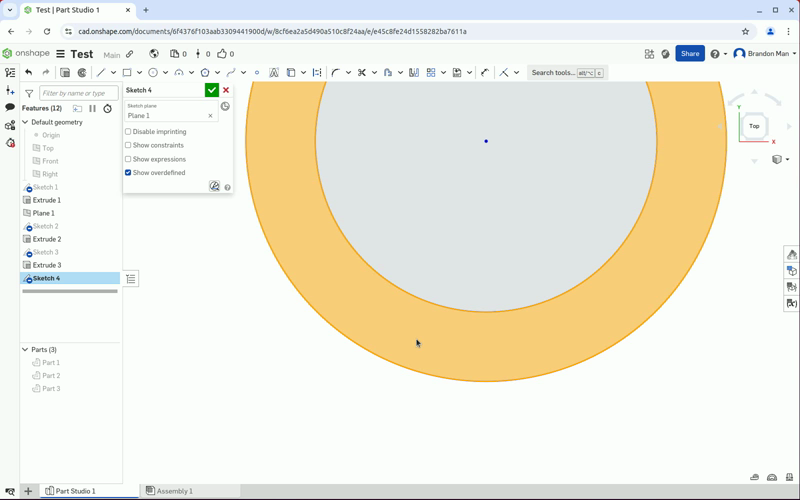
scroll(-6)
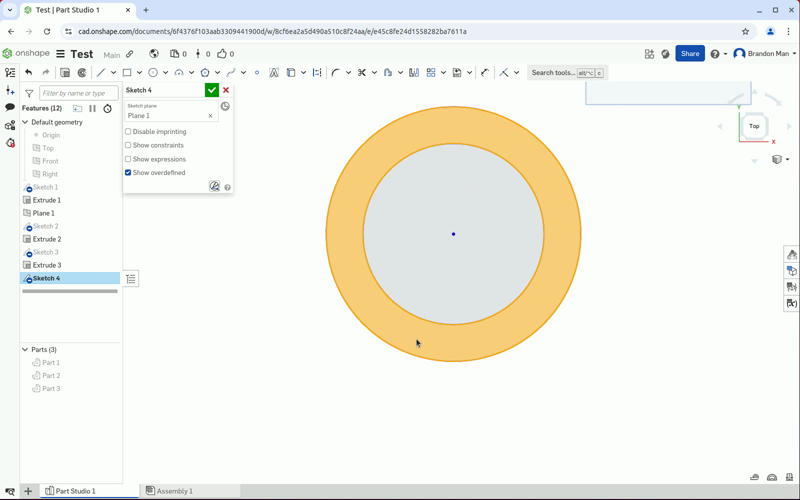
scroll(-6)
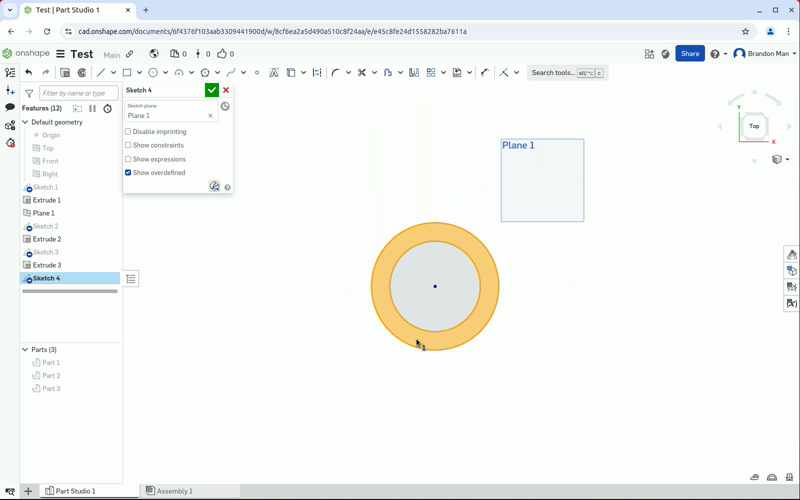
scroll(-6)
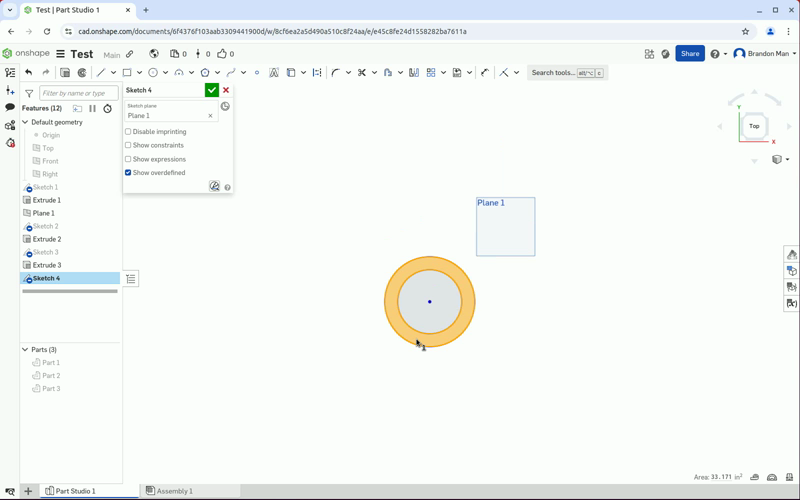
scroll(-6)
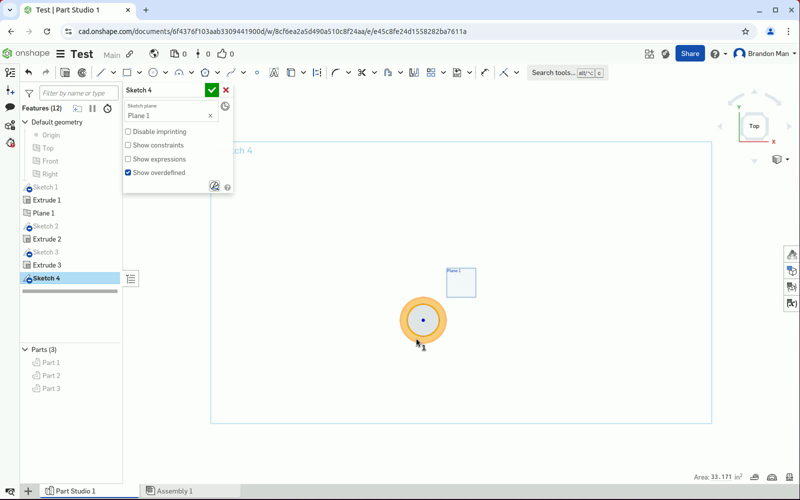
mouse_move(73, 352)
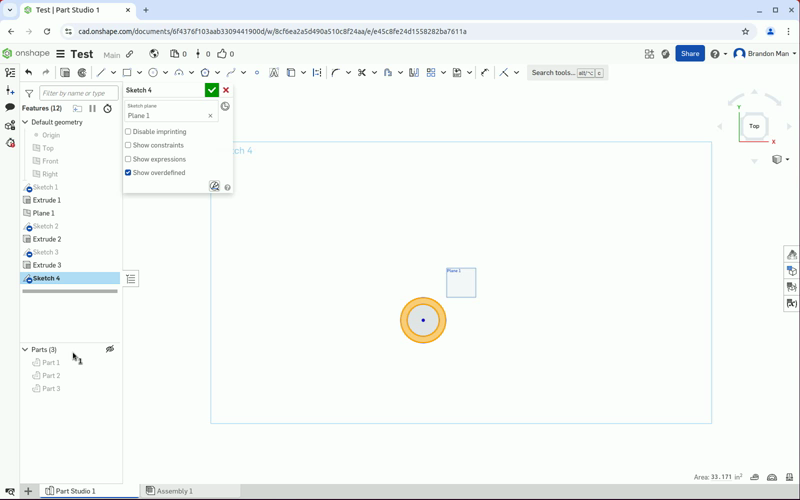
key(shift+y)
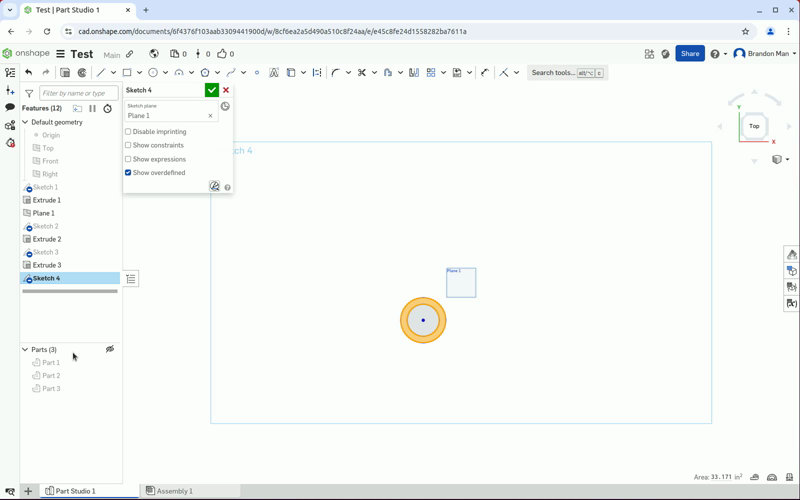
key(shift+e)
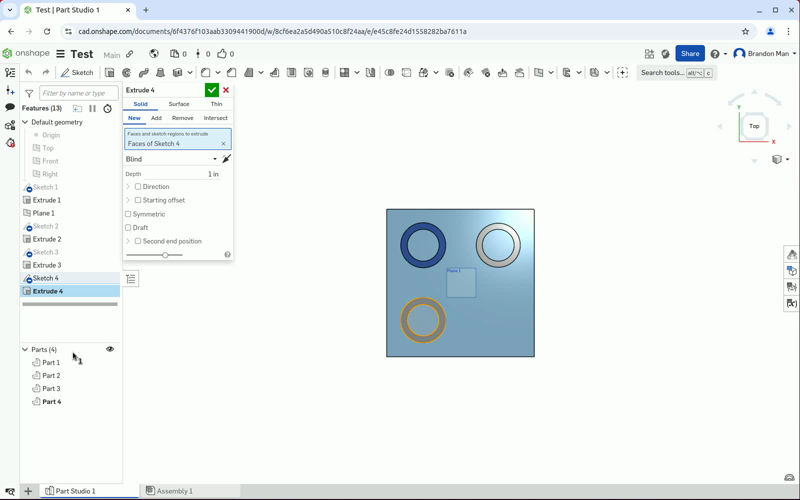
mouse_move(143, 106)
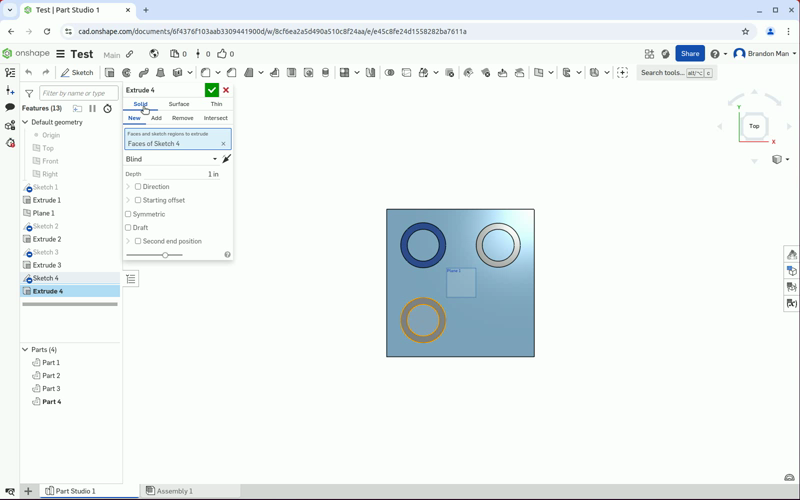
click(143, 106)
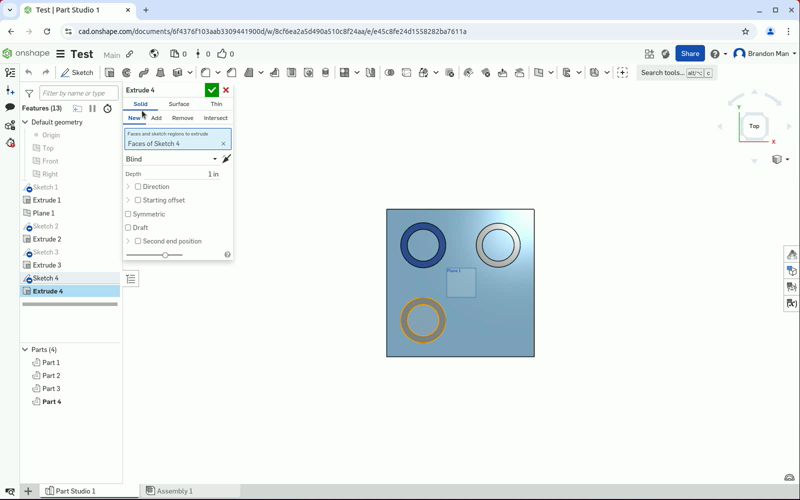
mouse_move(137, 120)
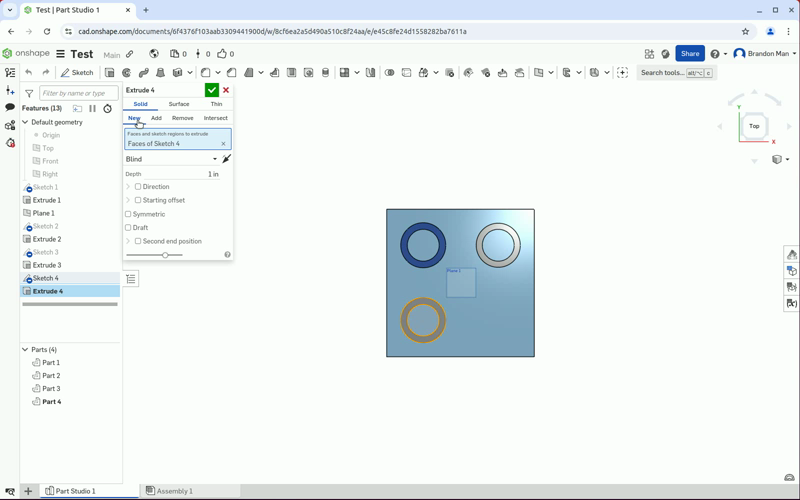
click(137, 120)
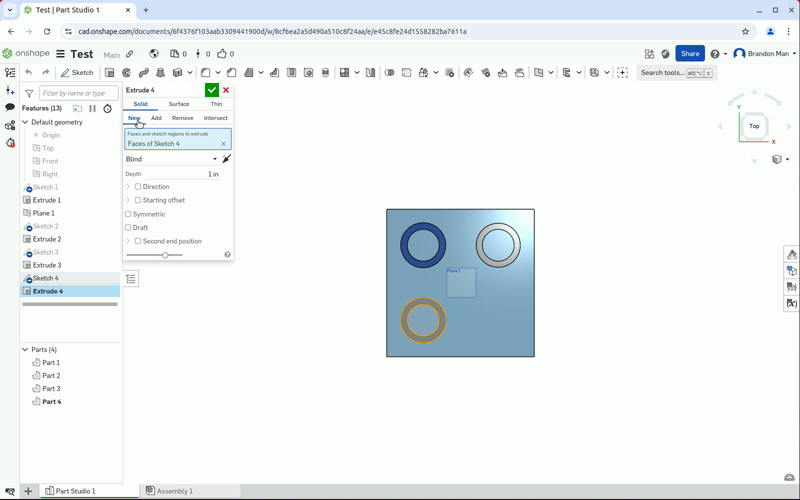
key(tab, 4)
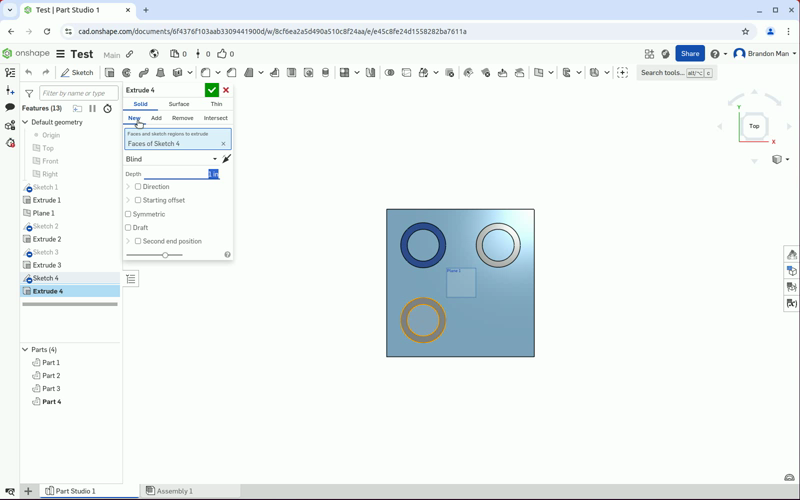
text(4.574)
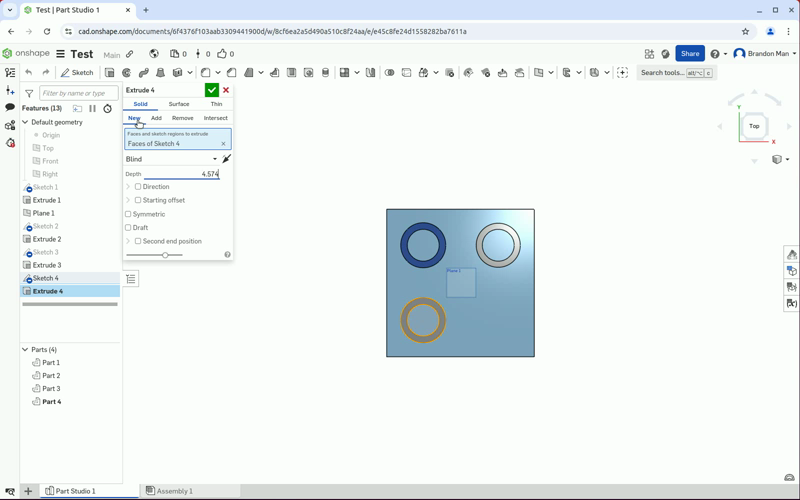
key(enter)
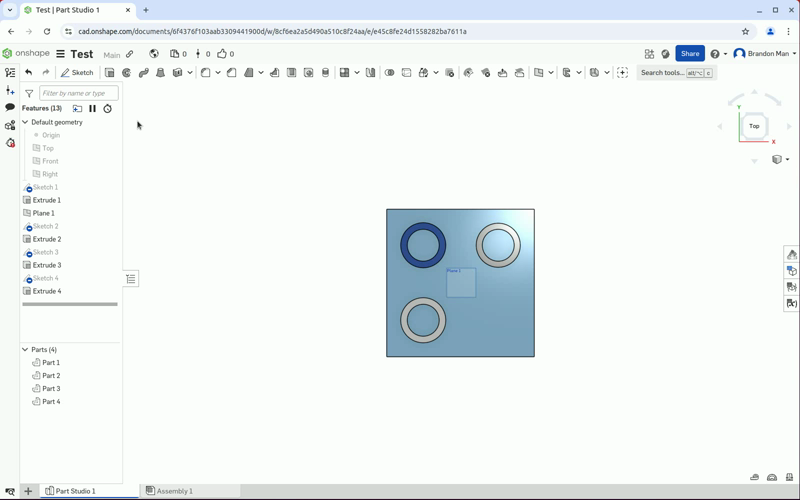
key(shift+h)
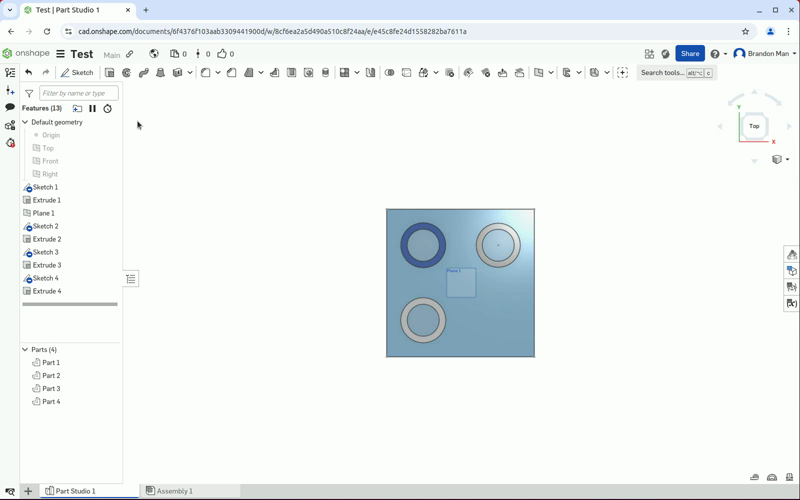
key(shift+h)
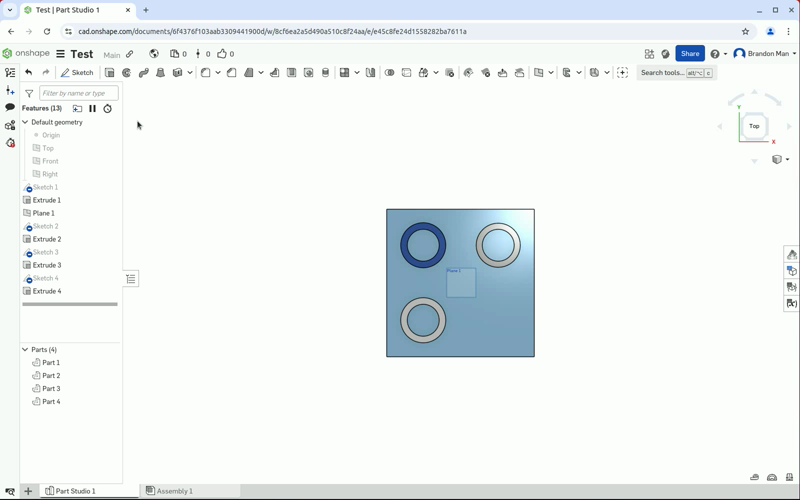
mouse_move(73, 189)
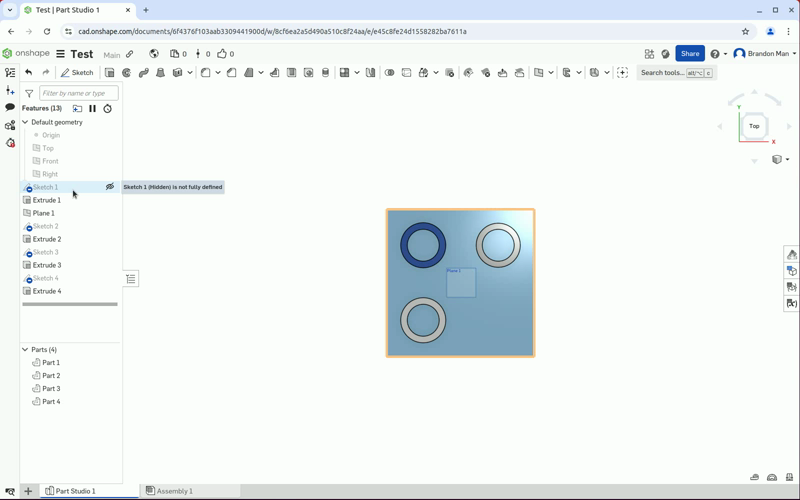
click(73, 189)
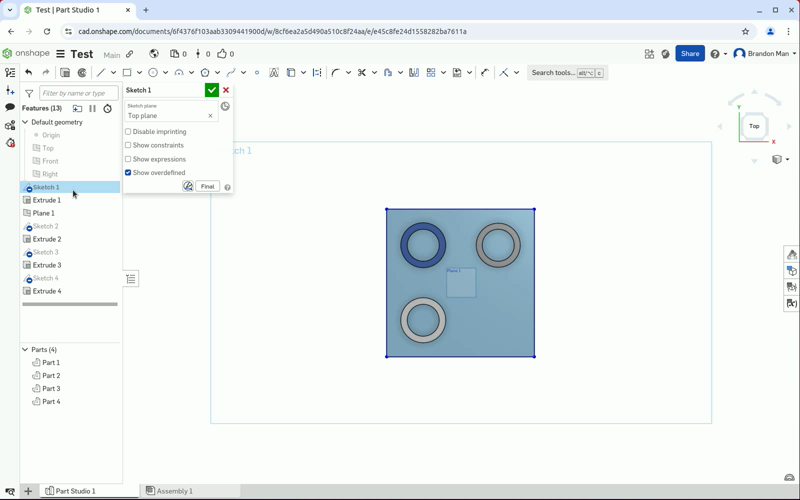
mouse_move(229, 92)
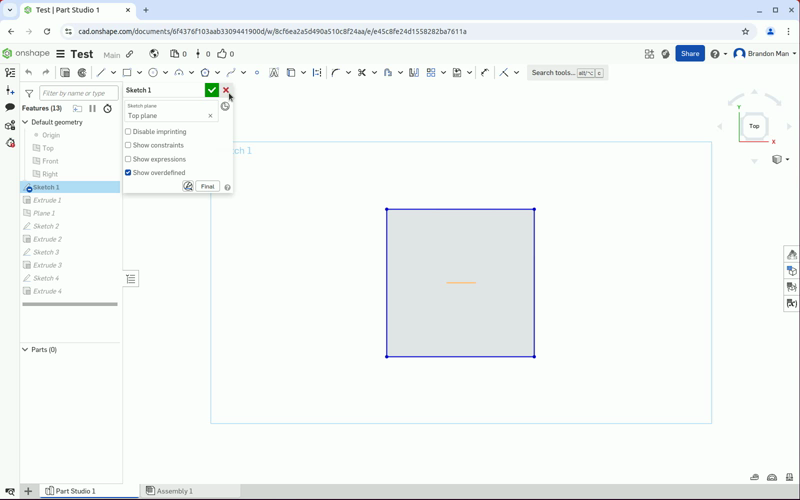
click(229, 92)
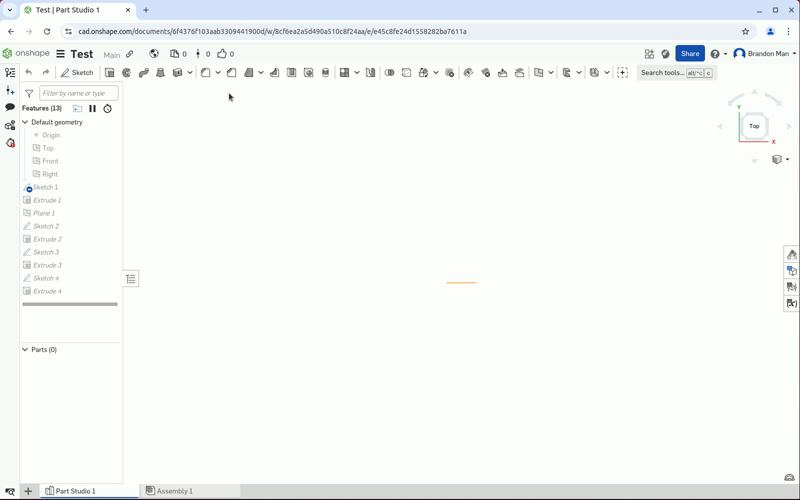
key(shift+s)
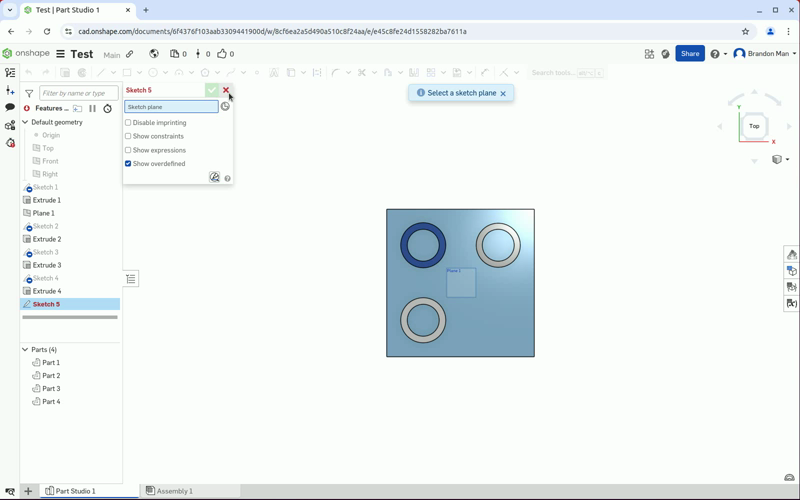
mouse_move(73, 215)
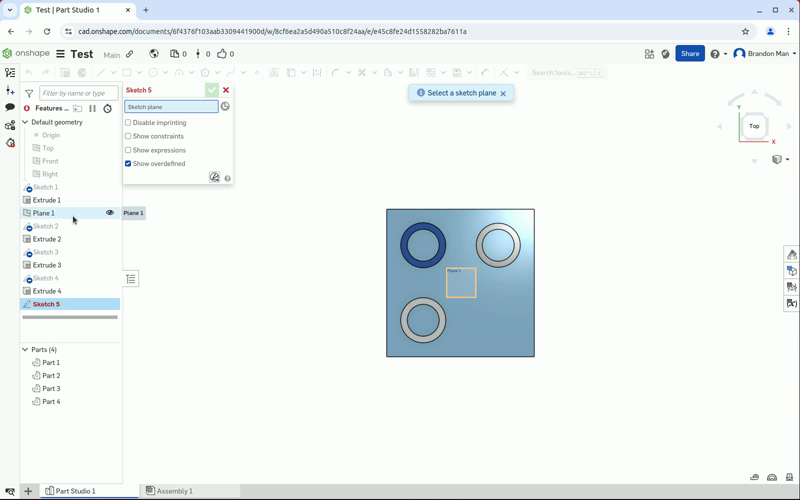
click(73, 215)
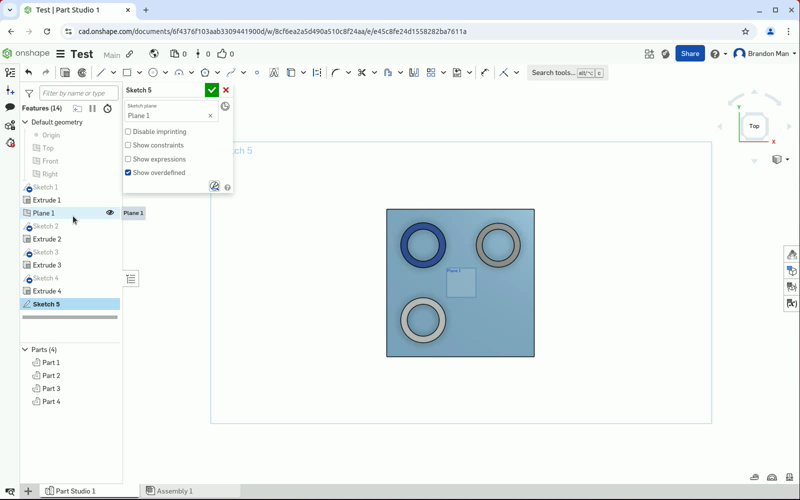
mouse_move(73, 352)
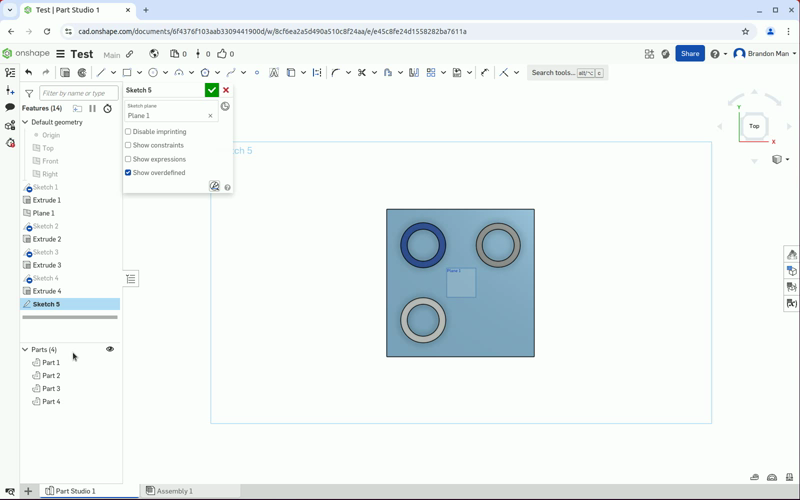
key(y)
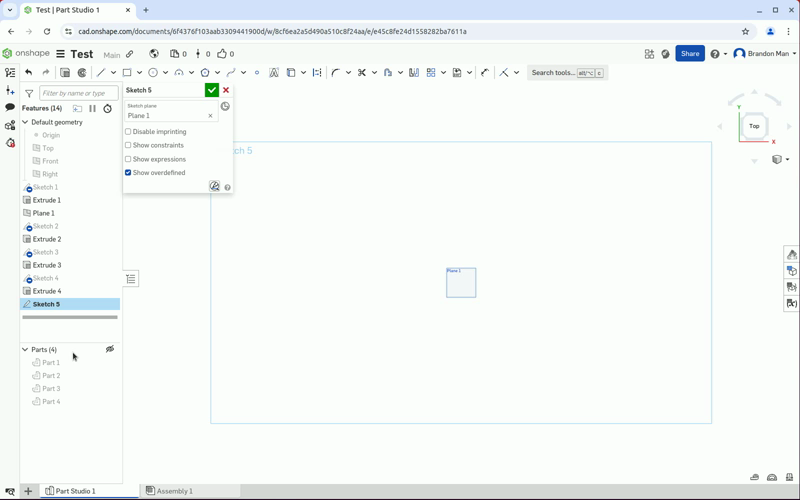
key(c)
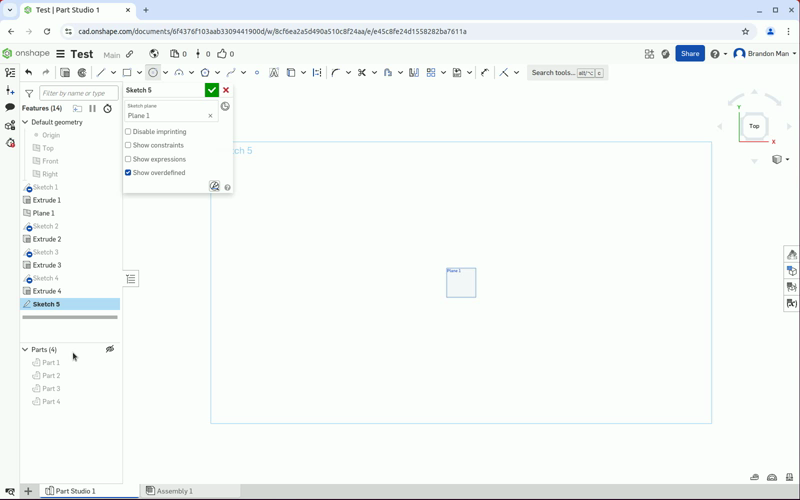
key_down(shift)
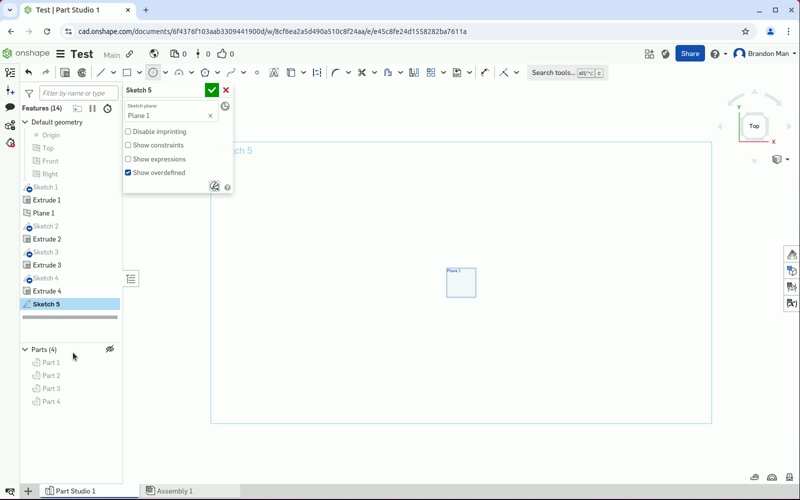
mouse_move(498, 320)
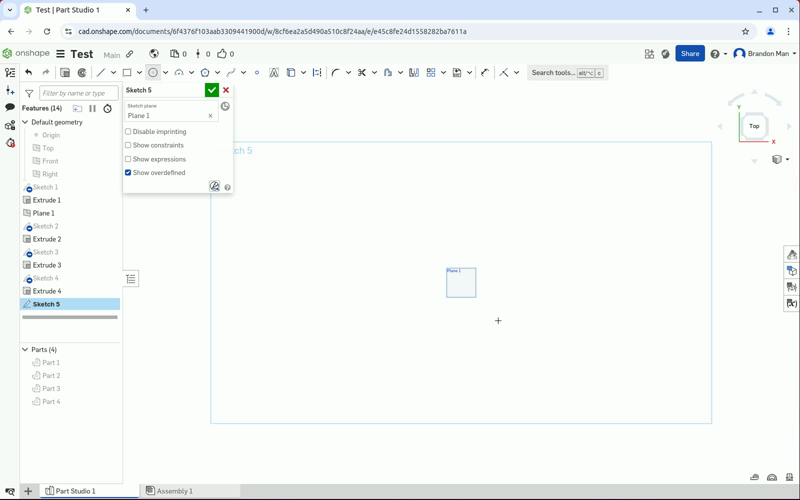
click(498, 320)
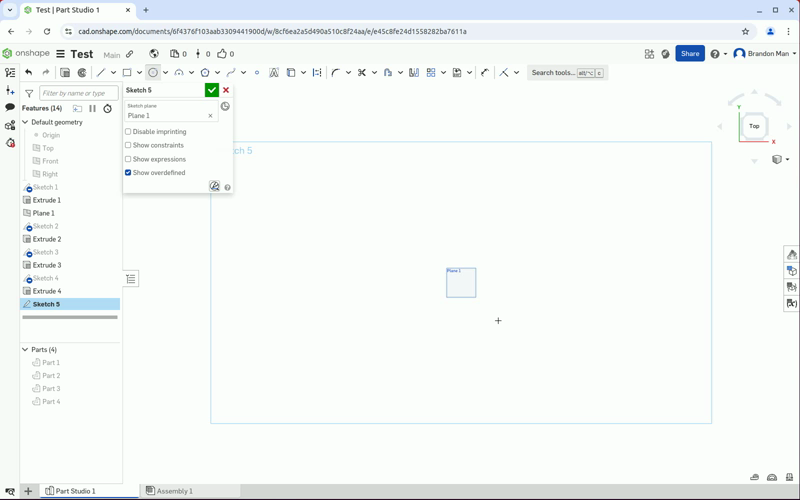
key_up(shift)
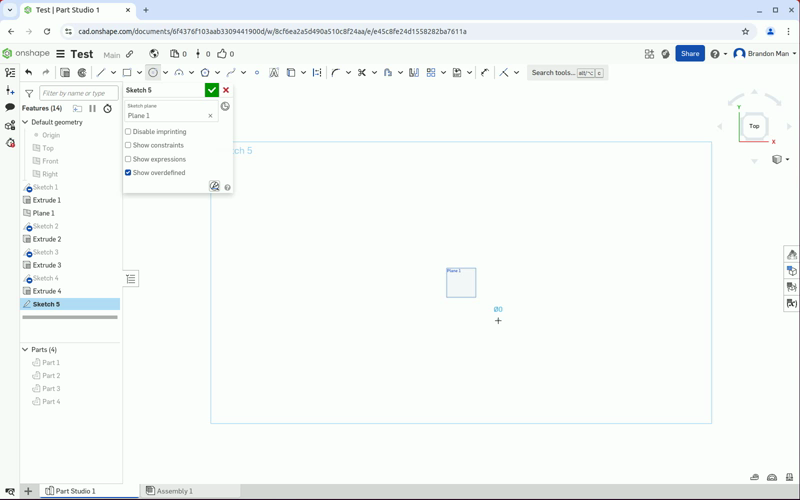
mouse_move(520, 320)
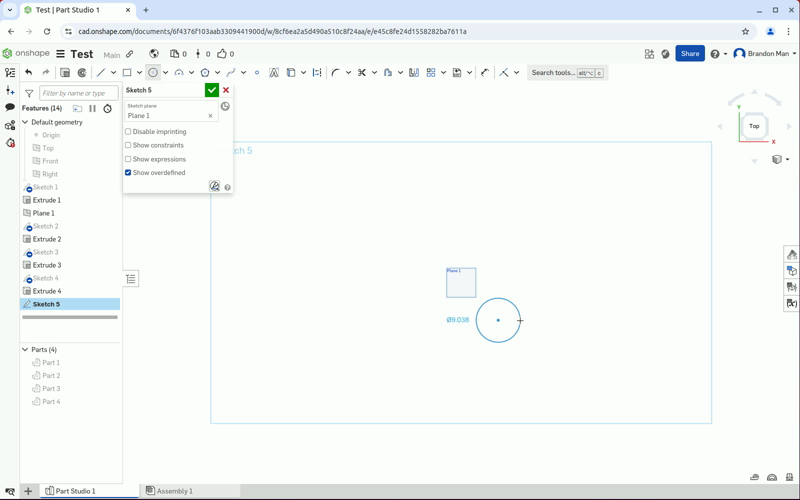
click(520, 320)
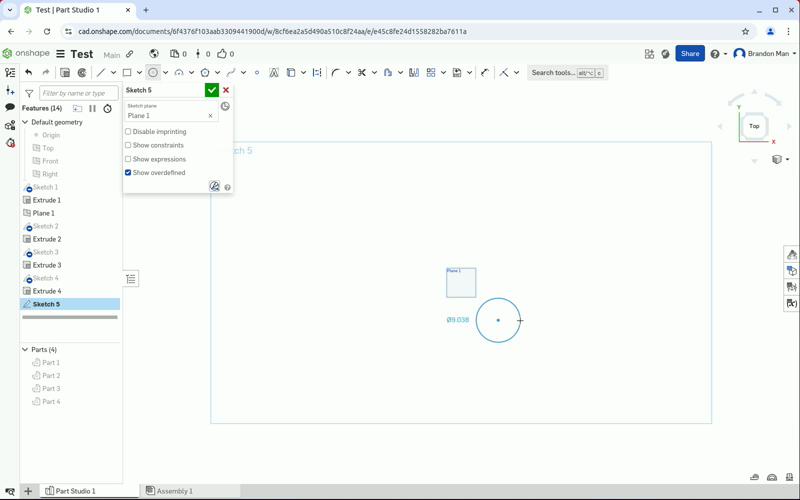
key(esc)
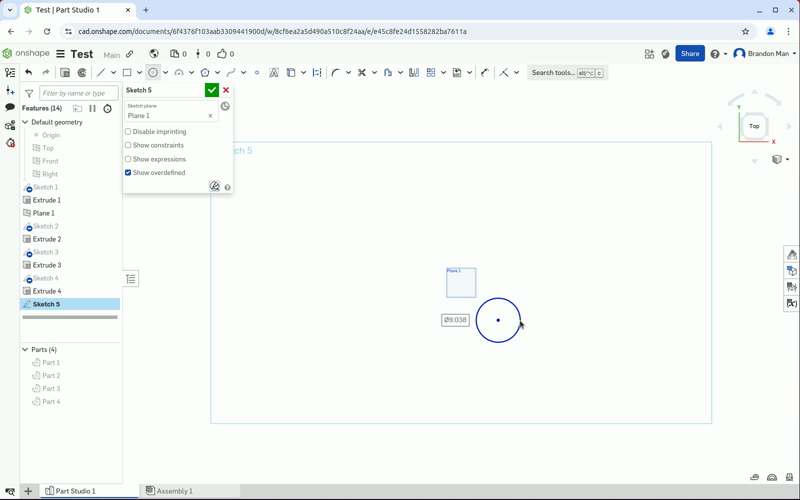
key(c)
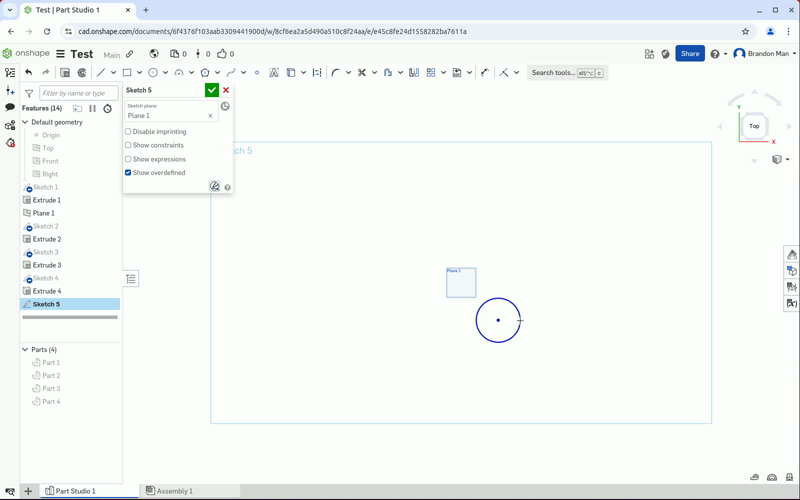
key_down(shift)
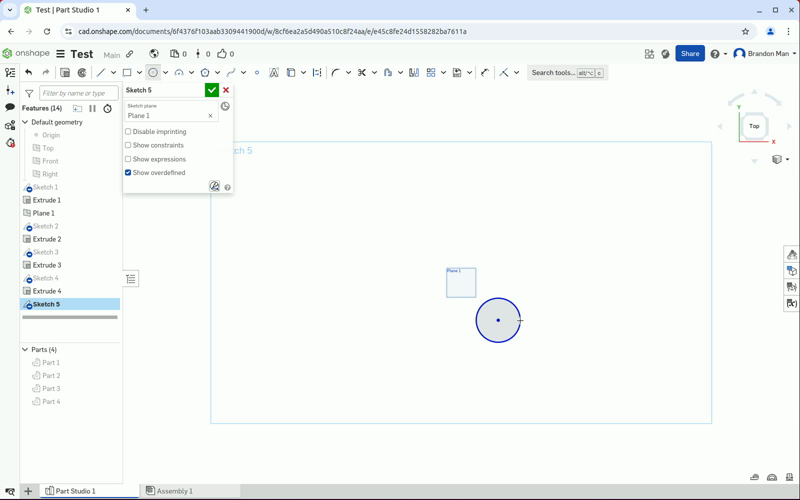
mouse_move(498, 320)
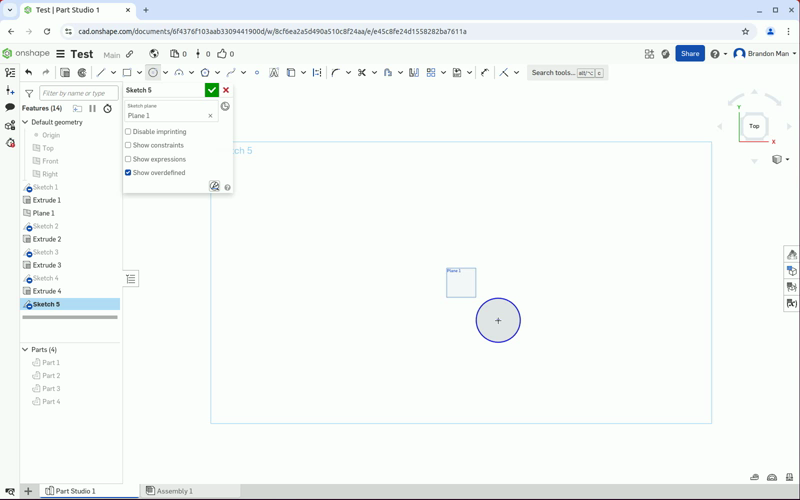
click(498, 320)
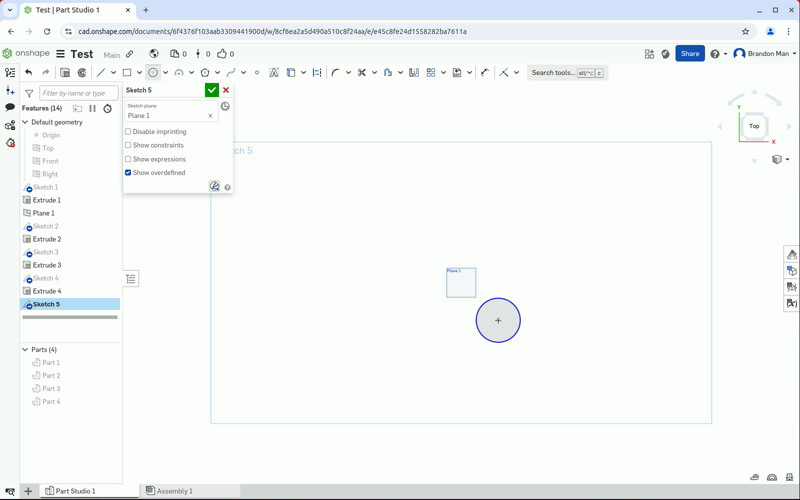
key_up(shift)
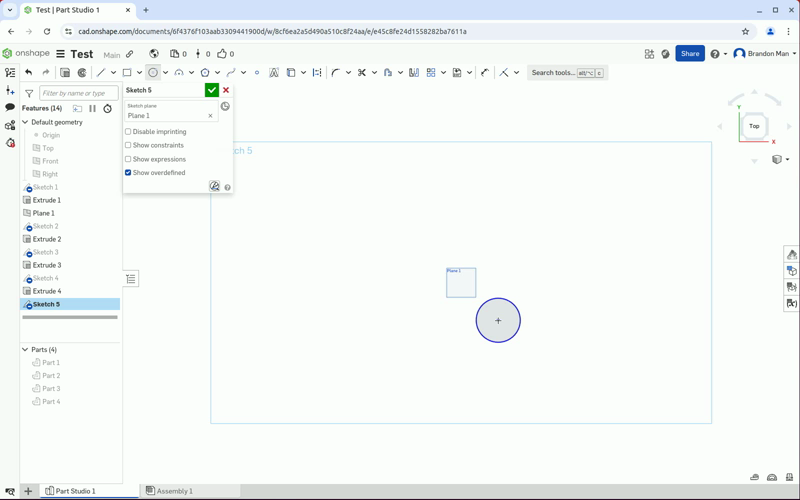
mouse_move(514, 320)
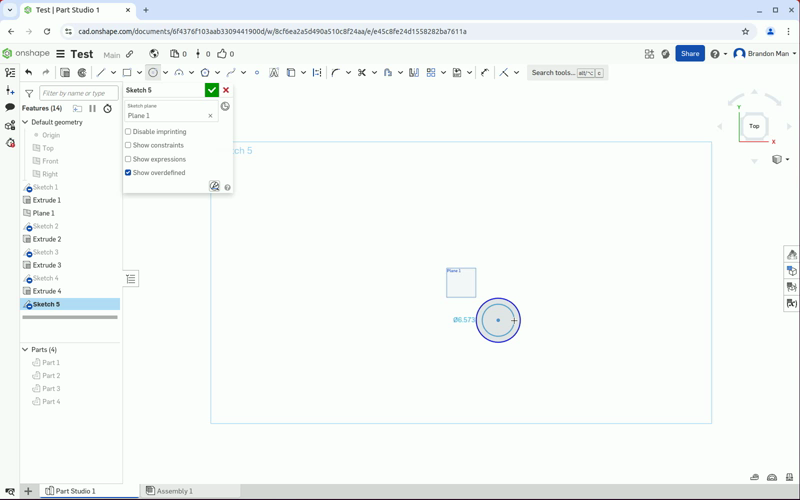
click(514, 320)
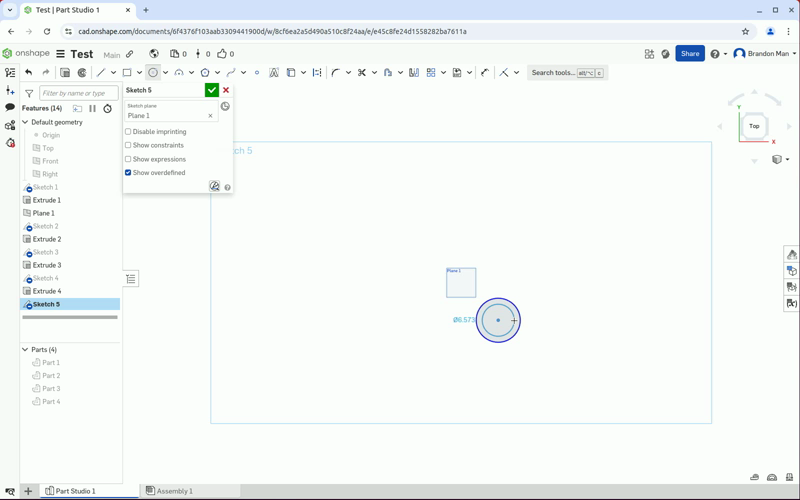
key(esc)
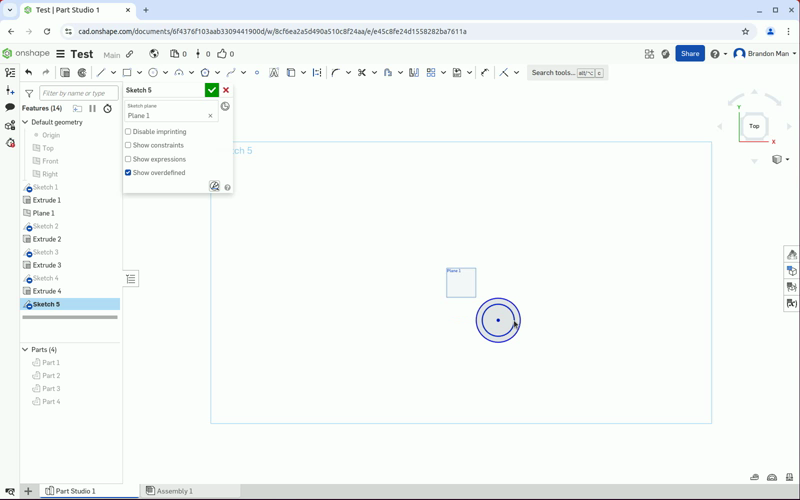
mouse_move(481, 324)
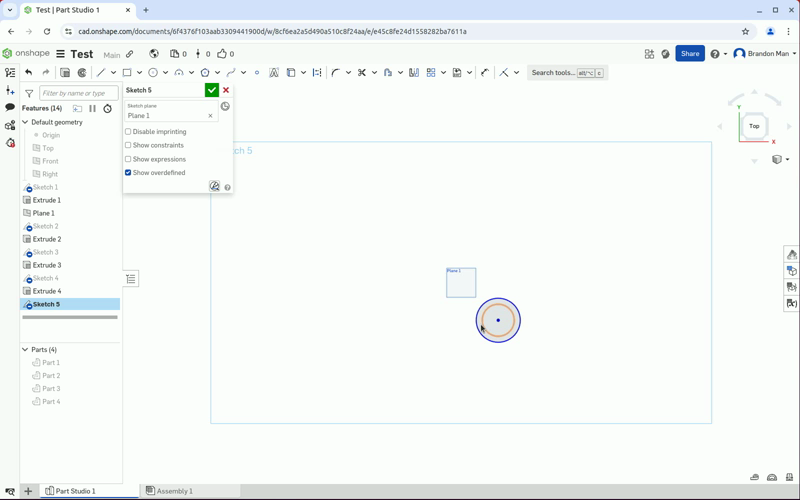
scroll(6)
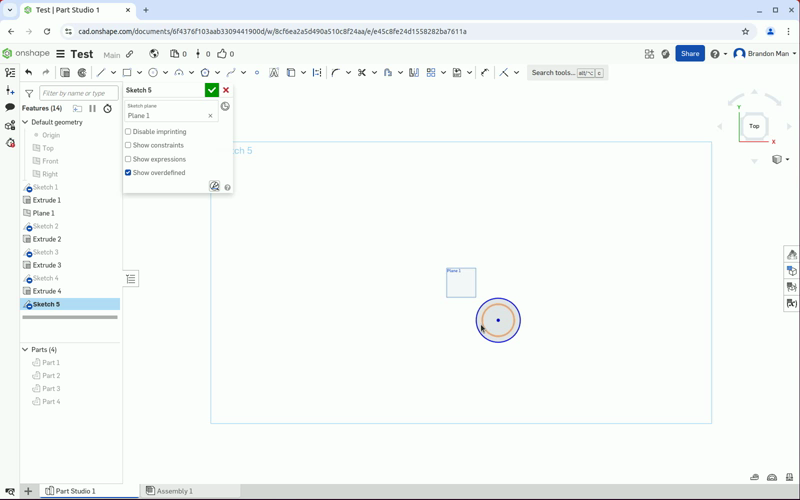
scroll(6)
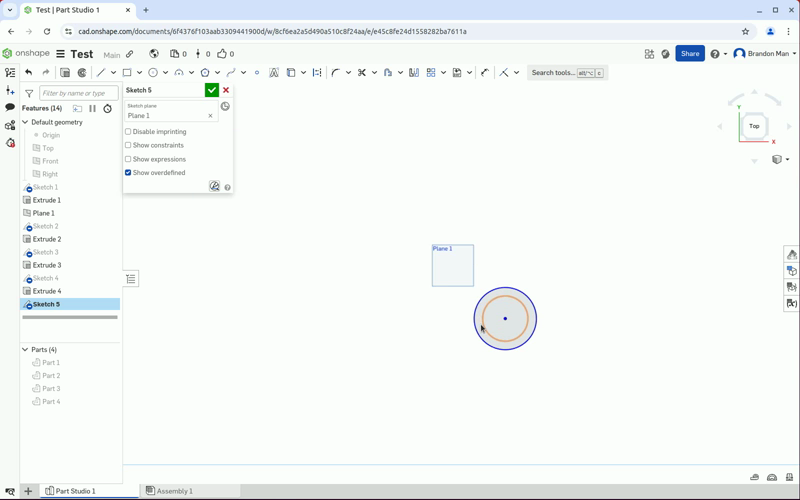
scroll(6)
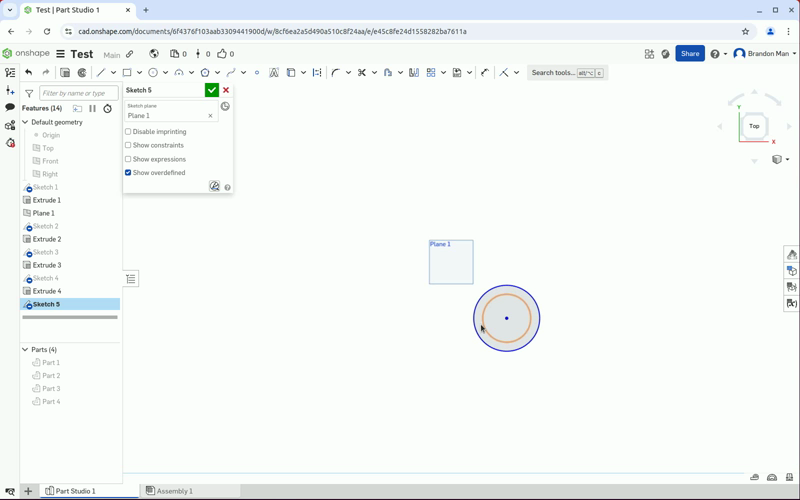
scroll(6)
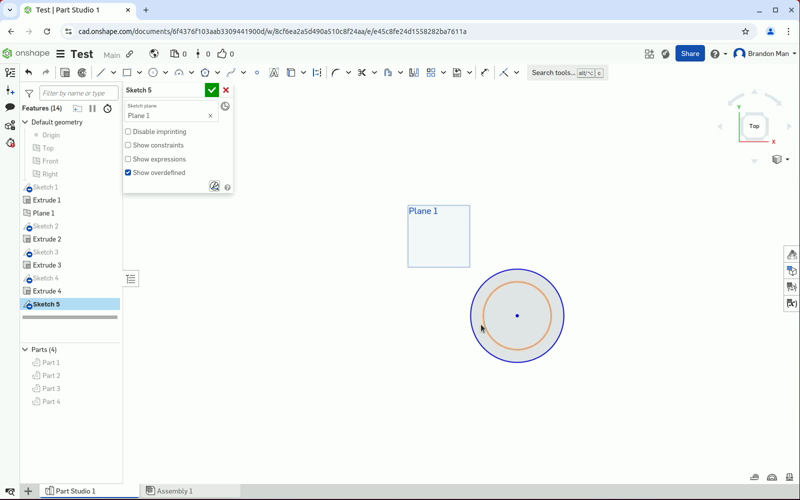
scroll(6)
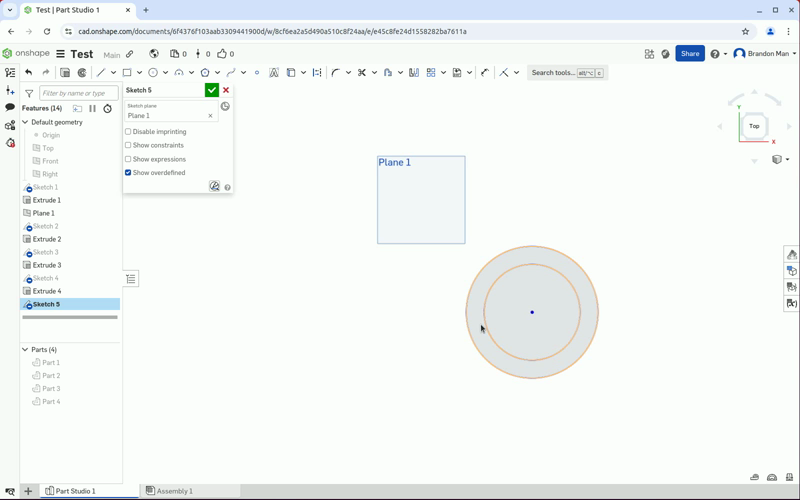
scroll(6)
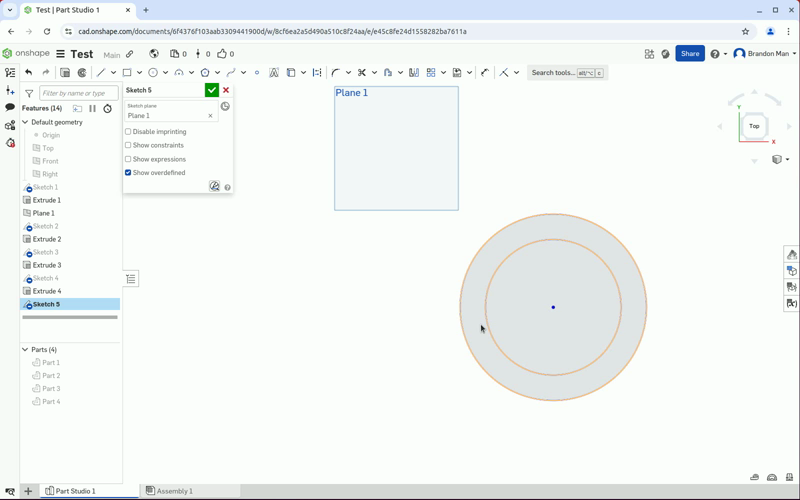
scroll(6)
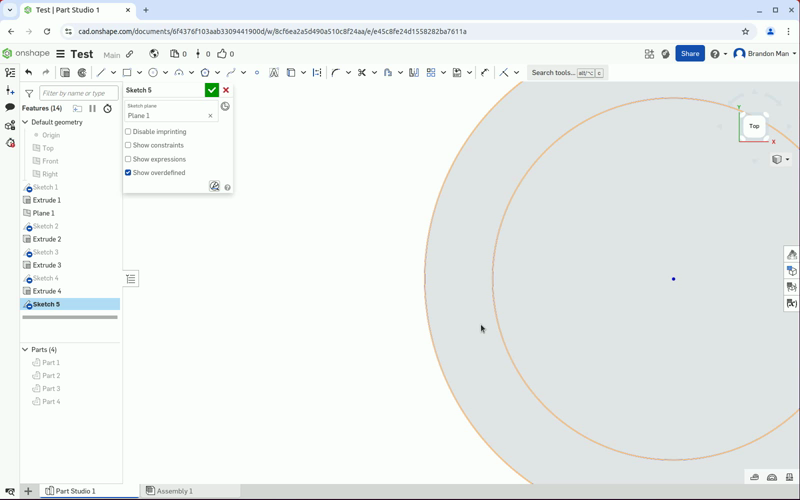
click(481, 324)
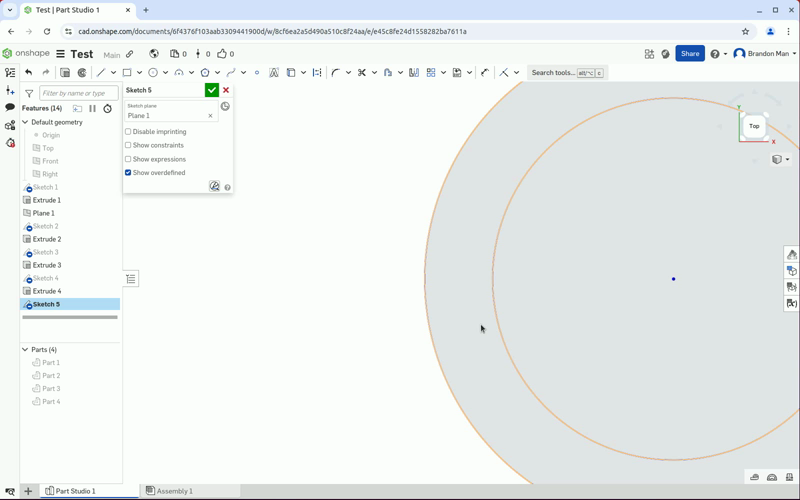
scroll(-6)
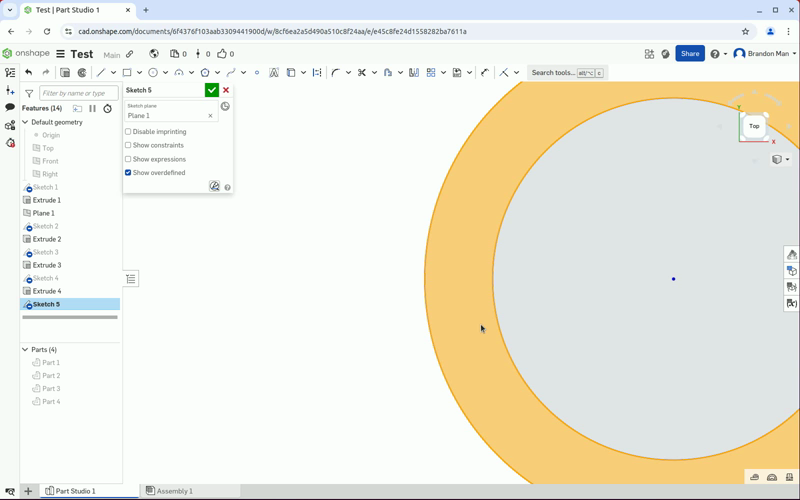
scroll(-6)
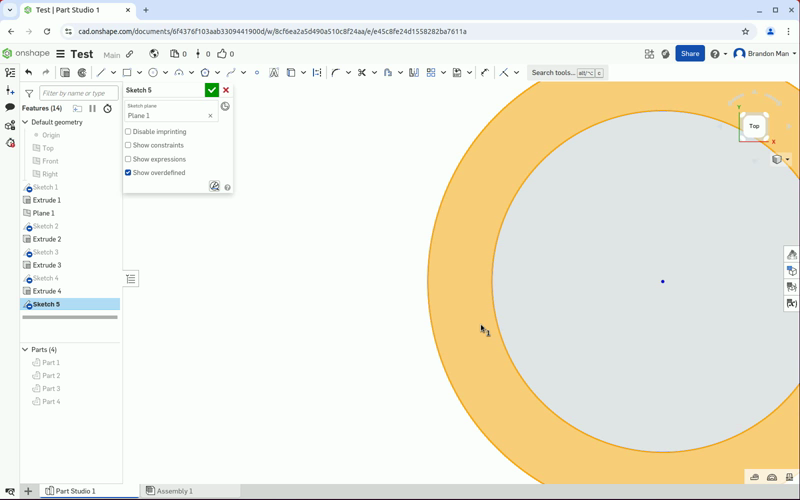
scroll(-6)
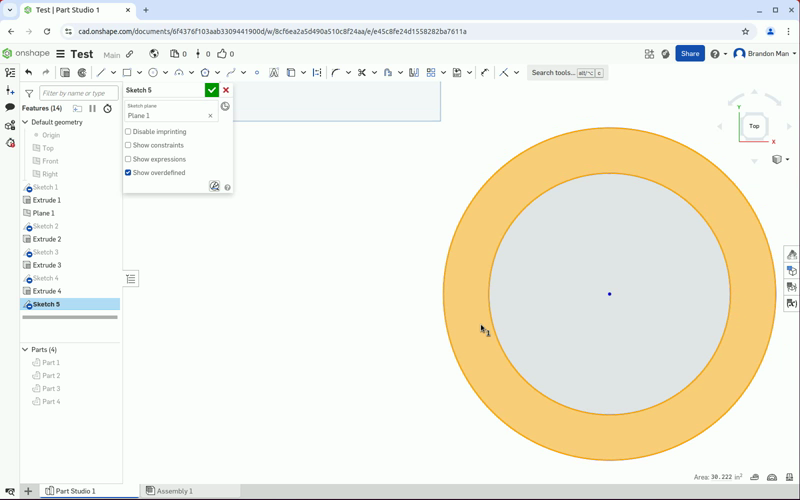
scroll(-6)
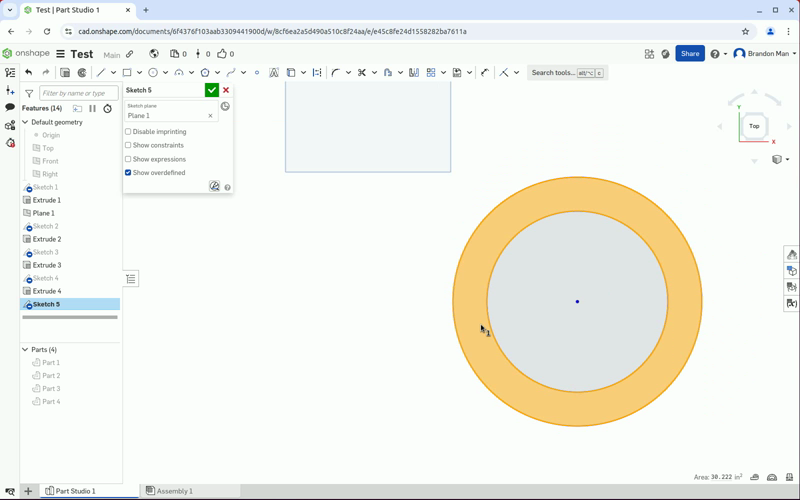
scroll(-6)
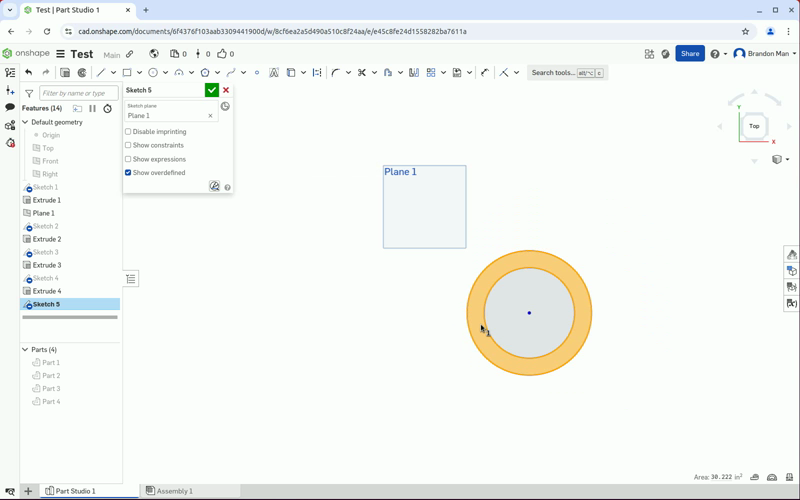
scroll(-6)
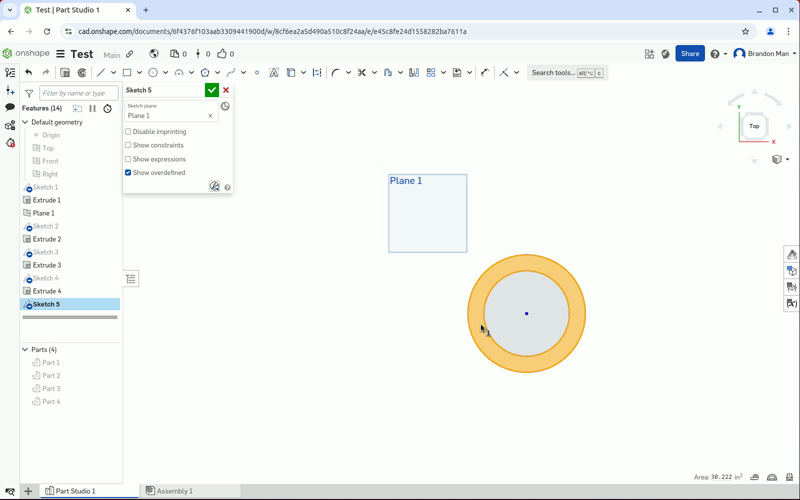
scroll(-6)
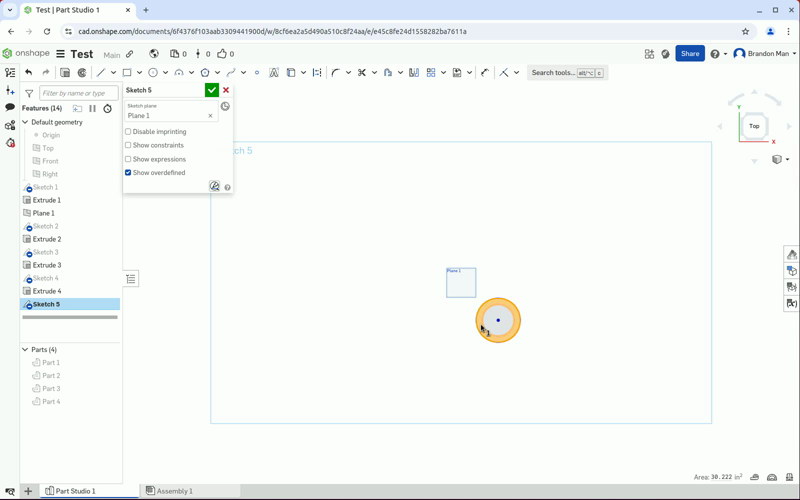
mouse_move(73, 352)
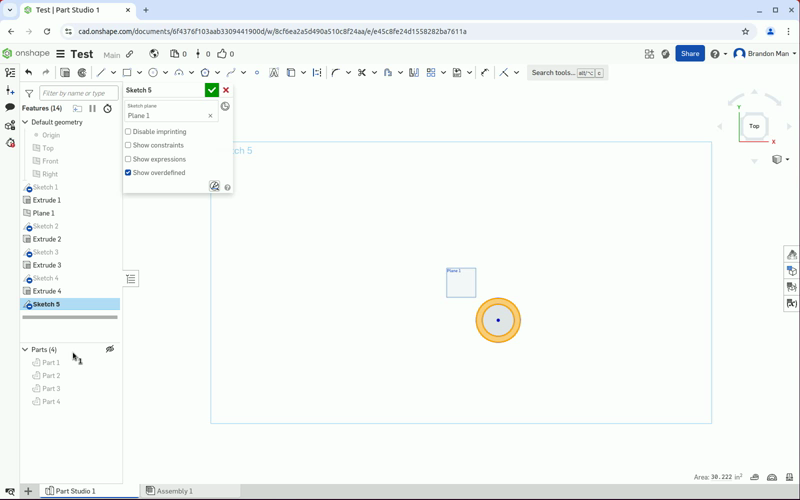
key(shift+y)
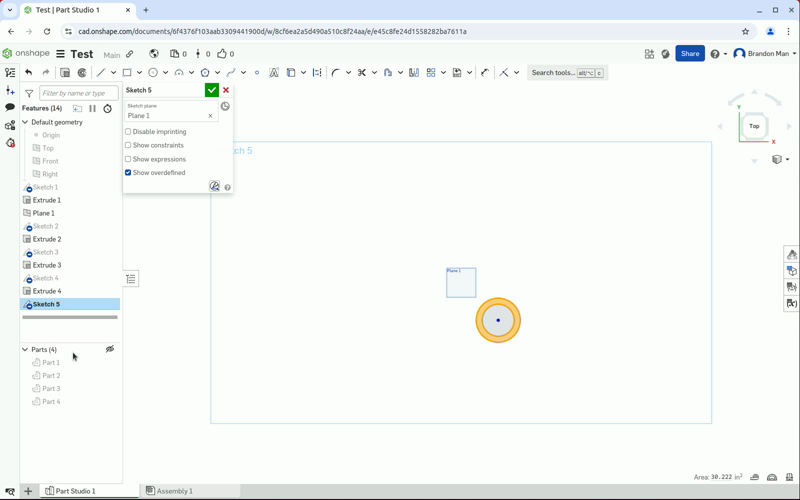
key(shift+e)
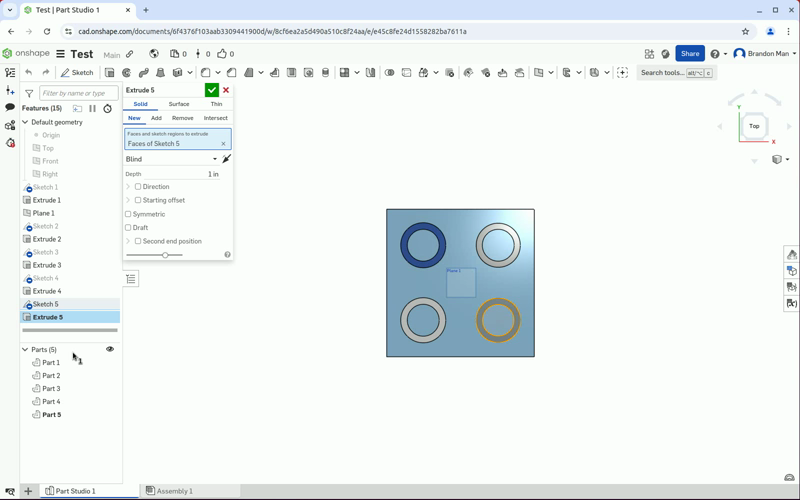
mouse_move(143, 106)
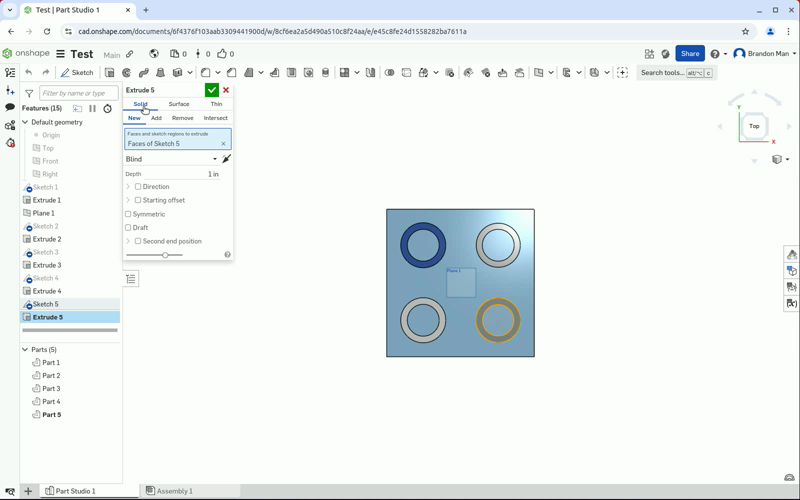
click(143, 106)
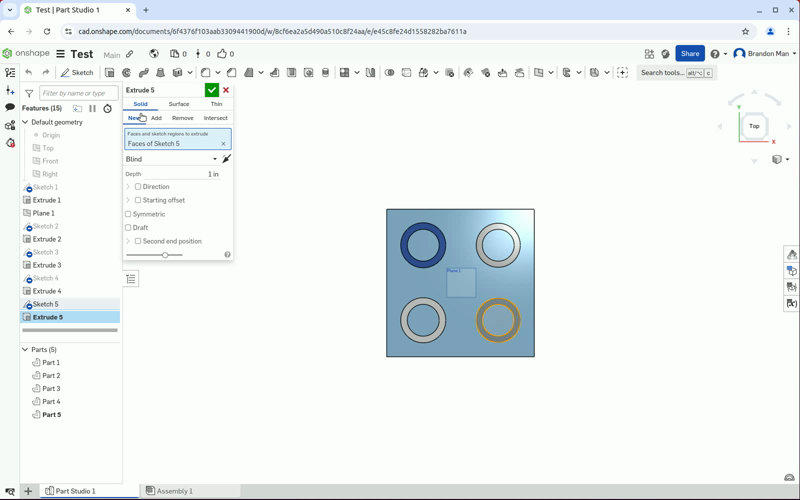
mouse_move(137, 120)
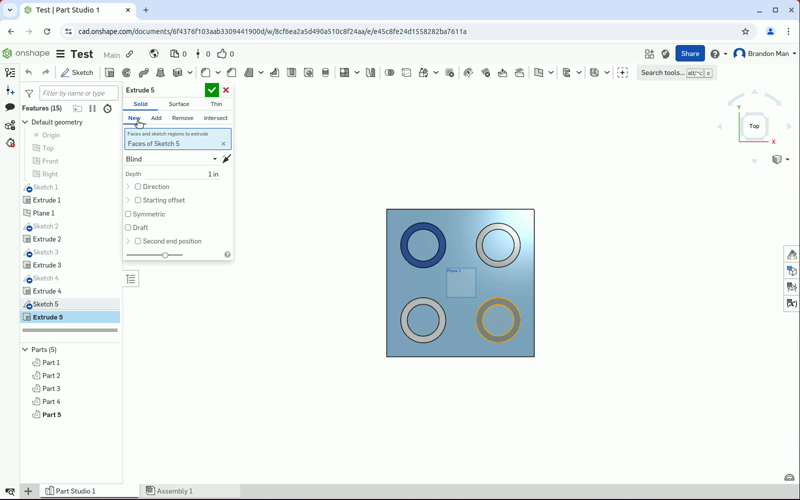
click(137, 120)
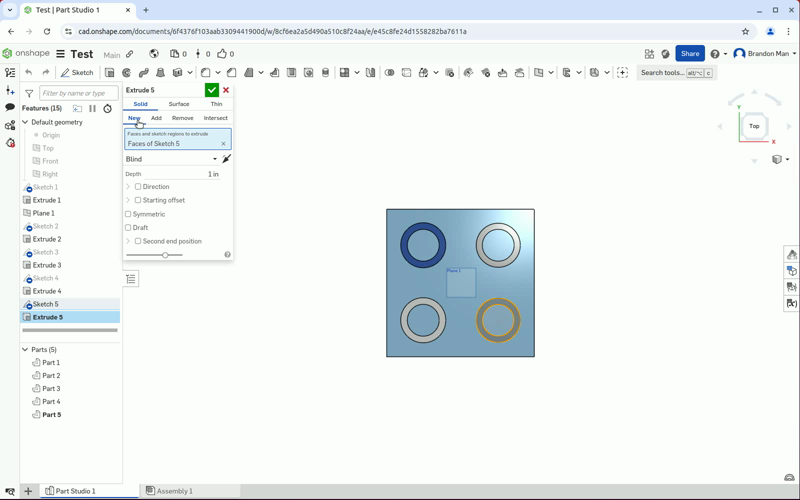
key(tab, 4)
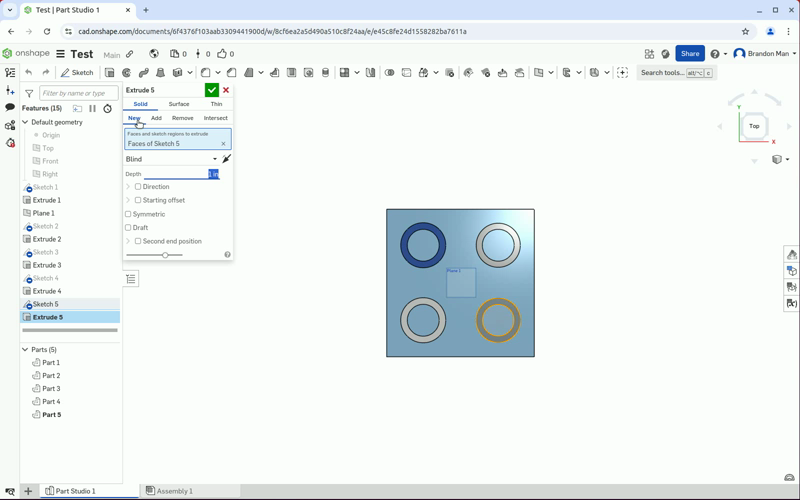
text(4.574)
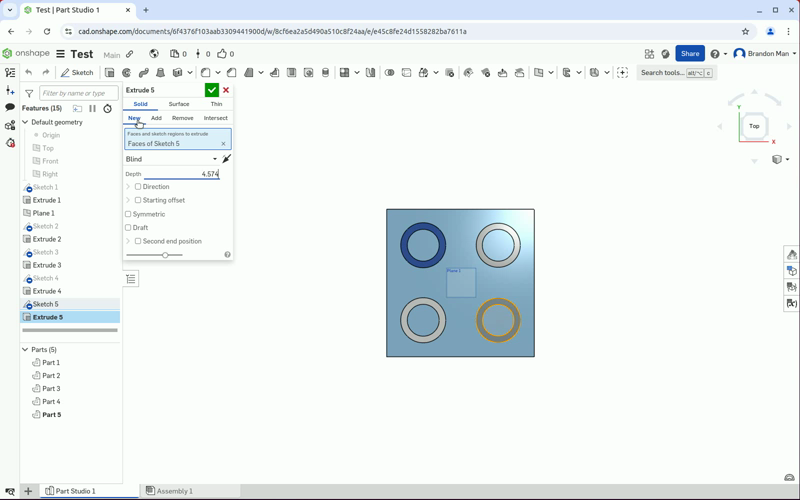
key(enter)
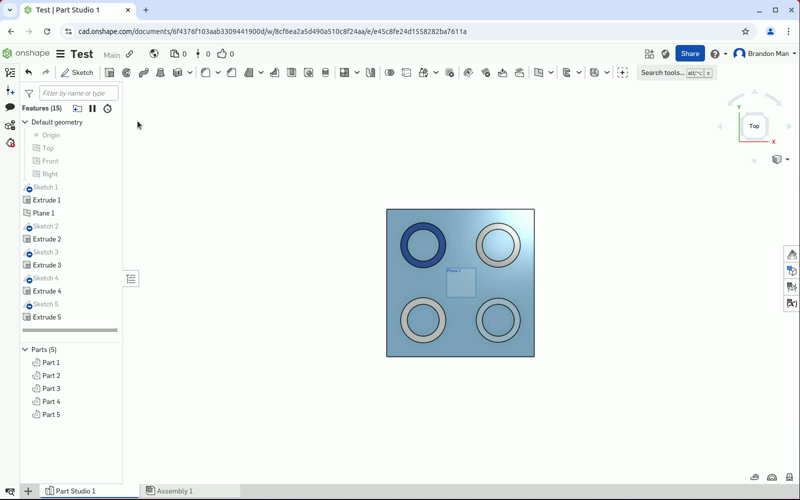
key(shift+h)
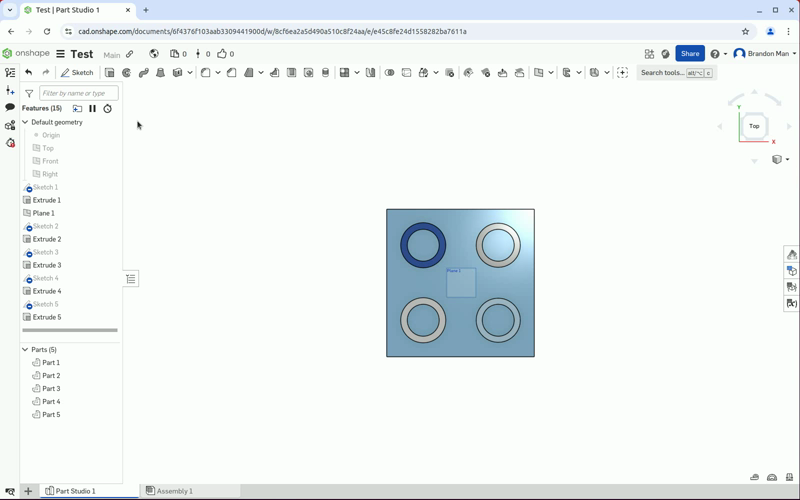
key(shift+h)
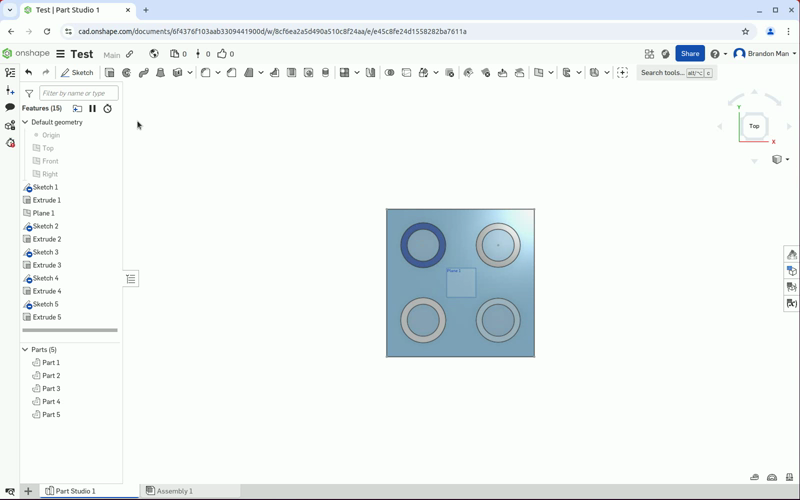
key(shift+7)
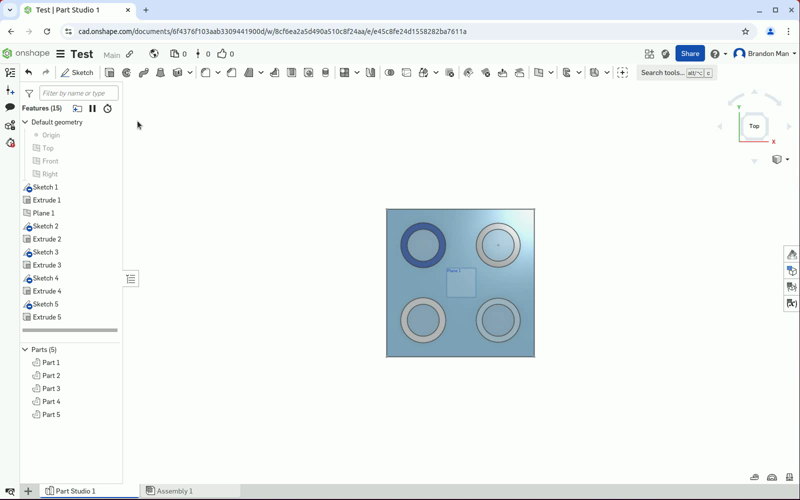
key(up, 3)
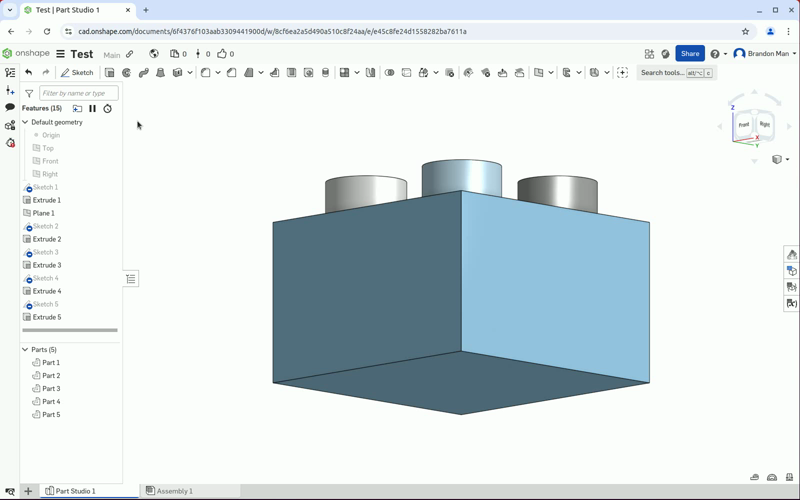
key(left, 3)
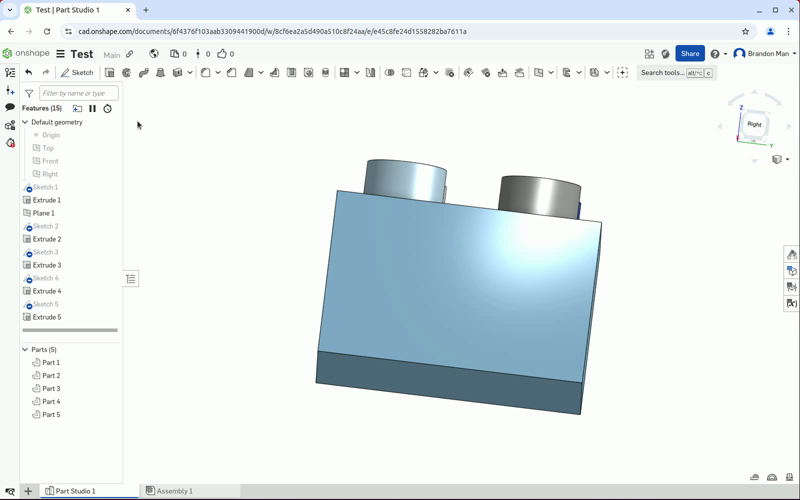
key(right, 3)
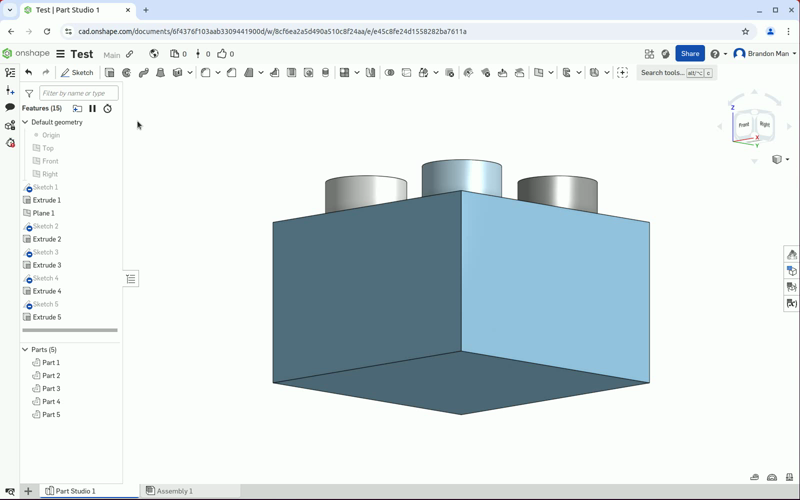
key(down, 3)
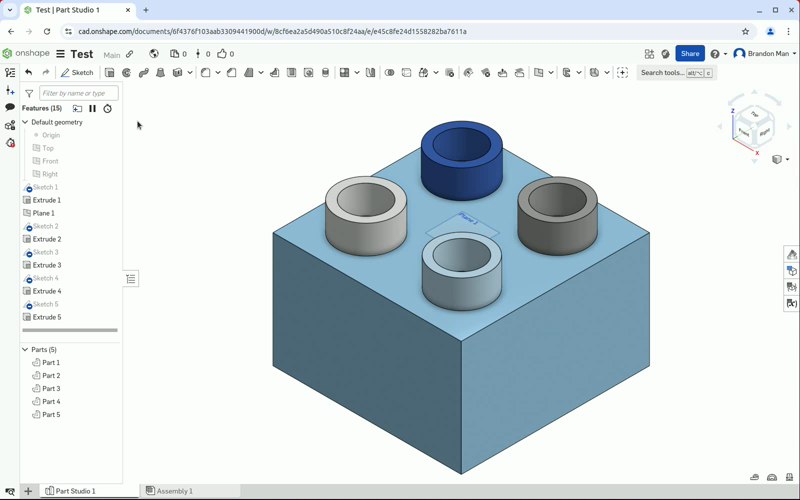
mouse_move(73, 189)
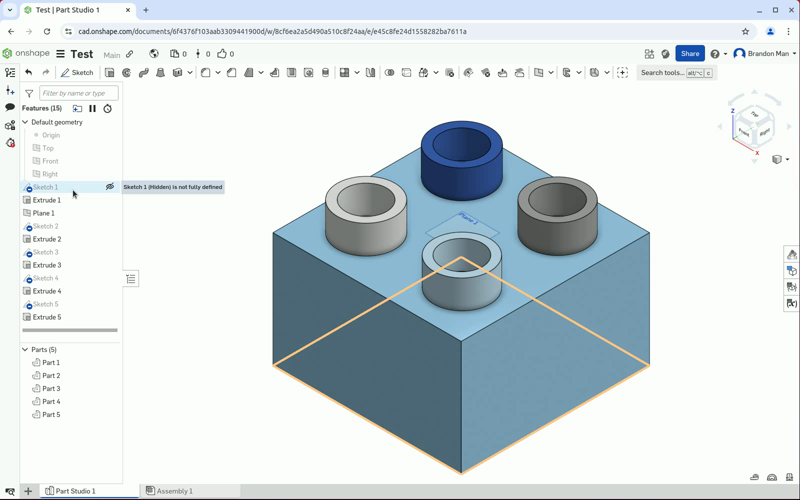
click(73, 189)